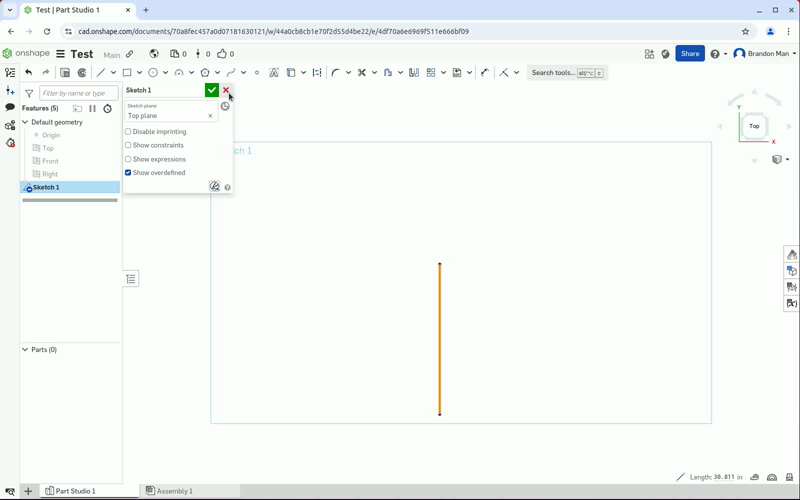
key(shift+h)
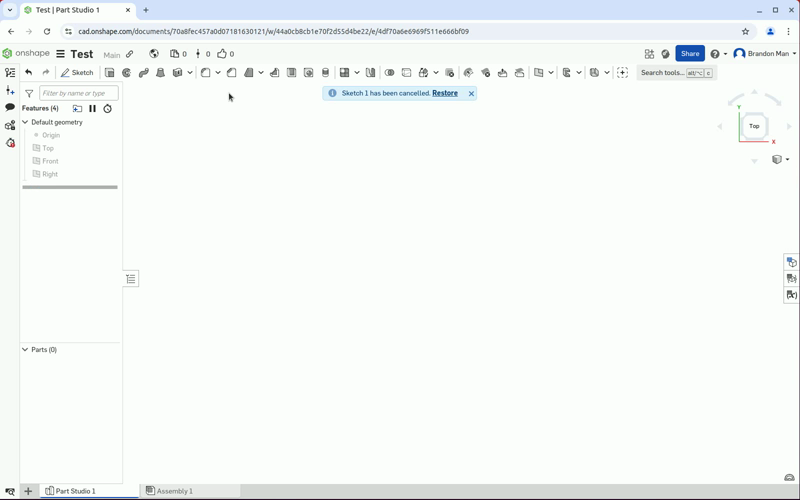
mouse_move(73, 352)
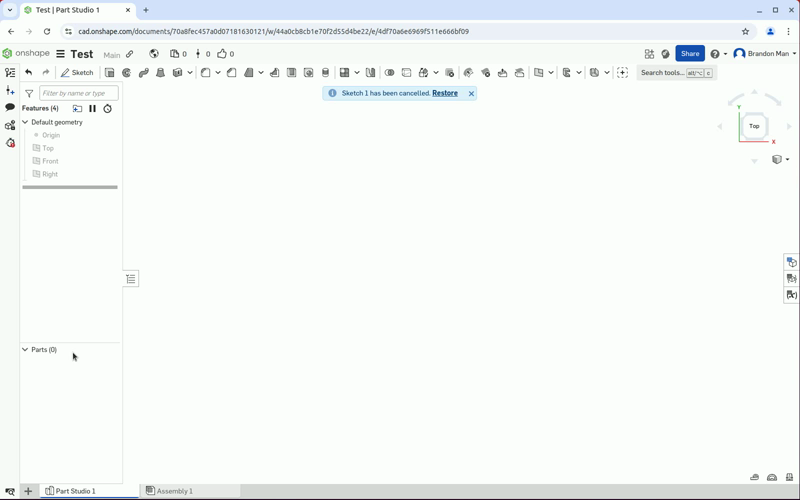
key(y)
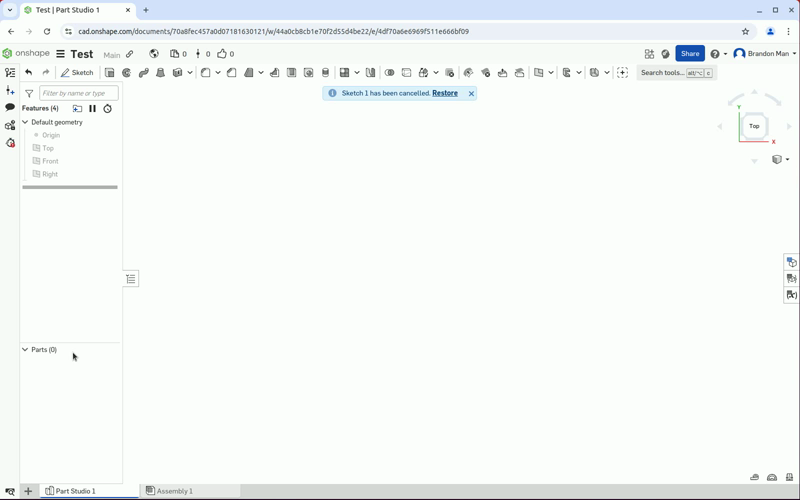
key(shift+p)
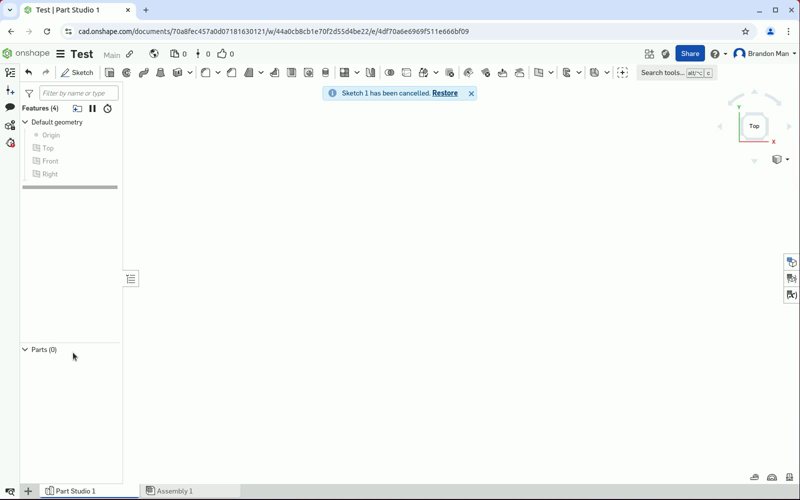
key(space)
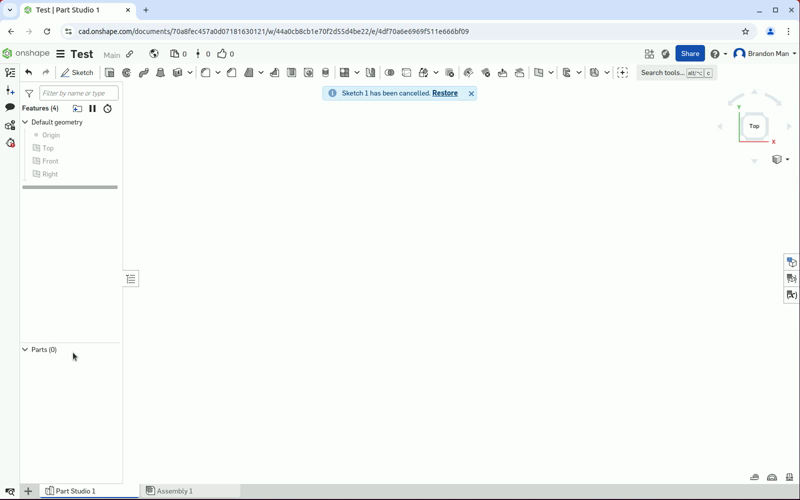
key_down(shift)
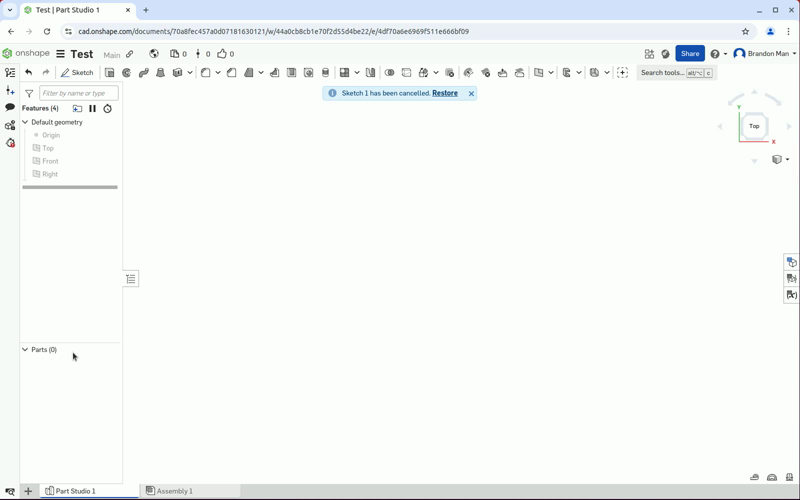
key(up)
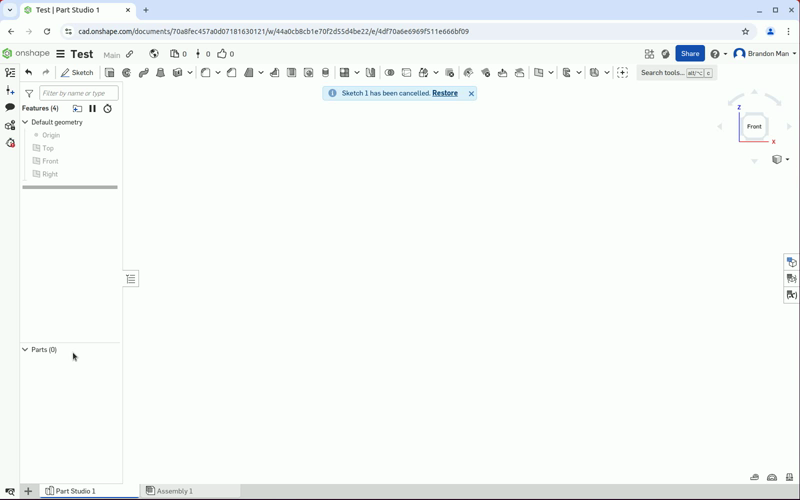
key_up(shift)
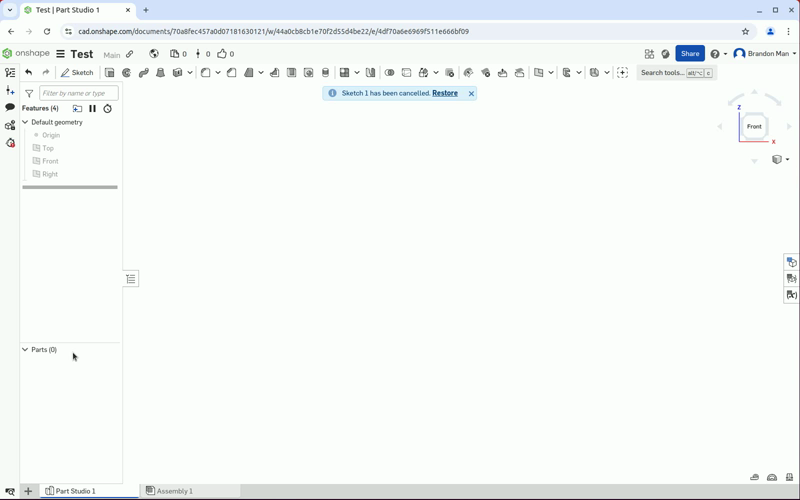
key(space)
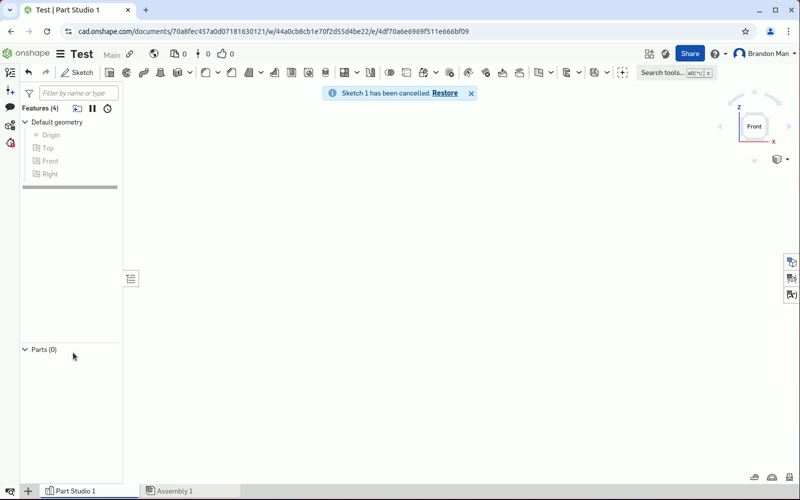
key_down(shift)
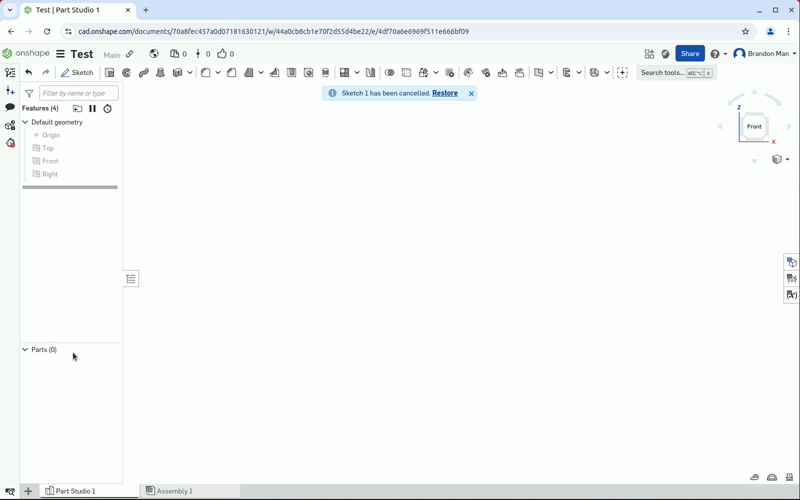
key(left)
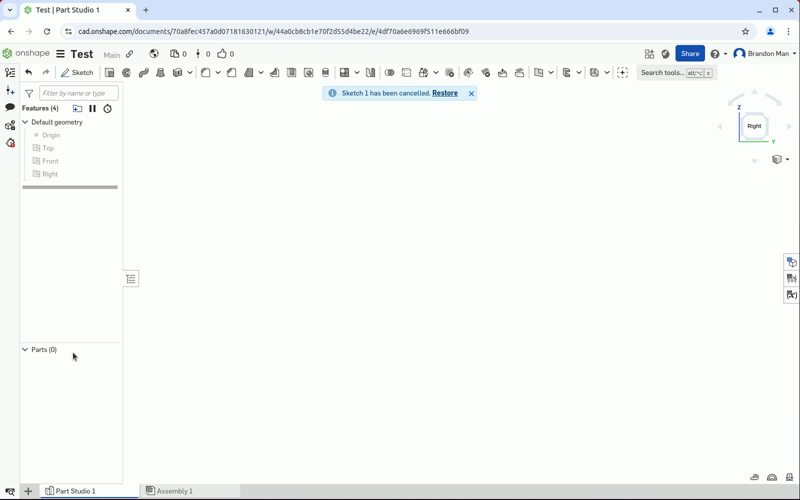
key_up(shift)
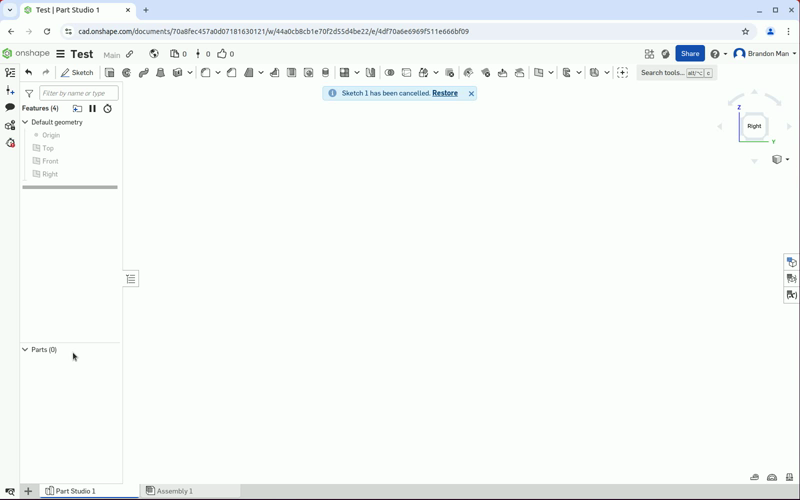
mouse_move(73, 352)
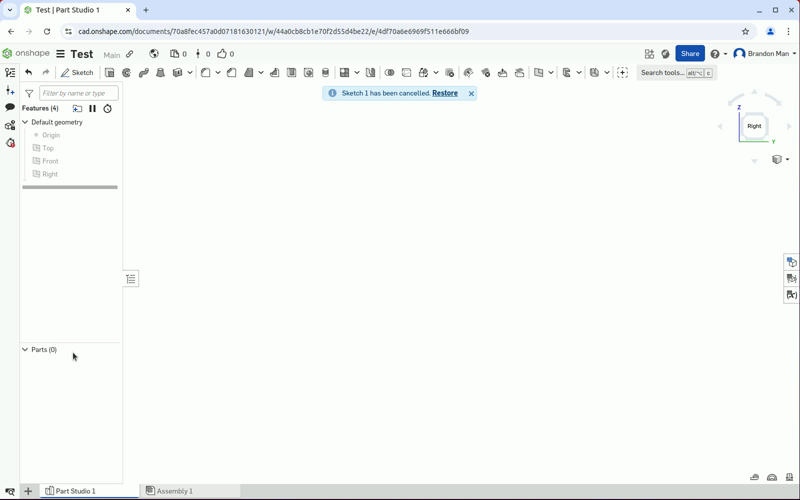
key(shift+y)
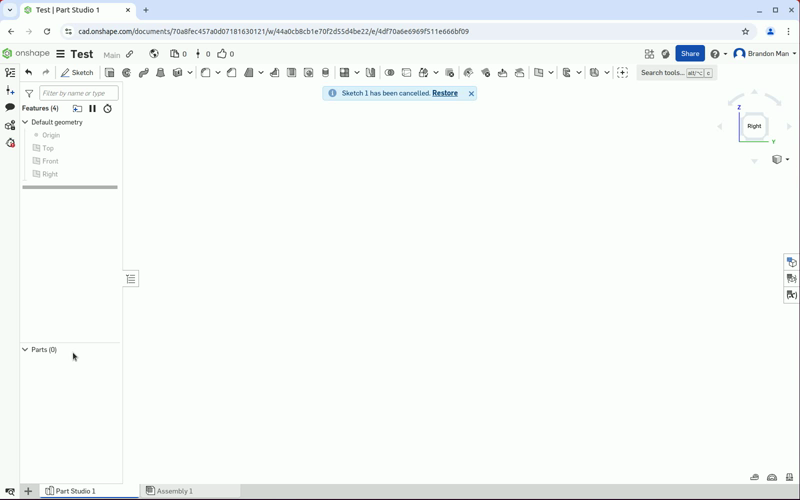
key(shift+s)
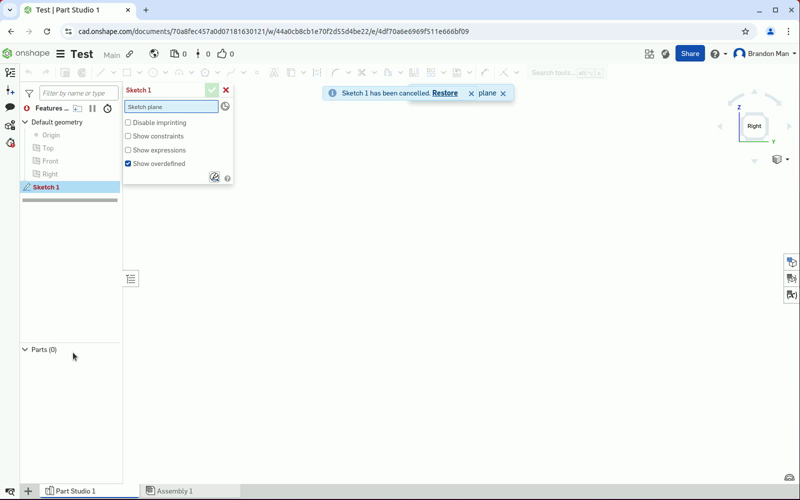
mouse_move(73, 176)
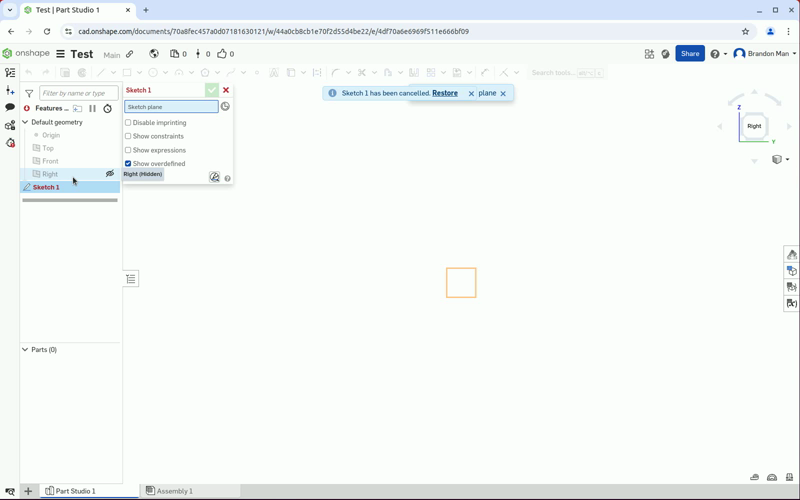
click(73, 176)
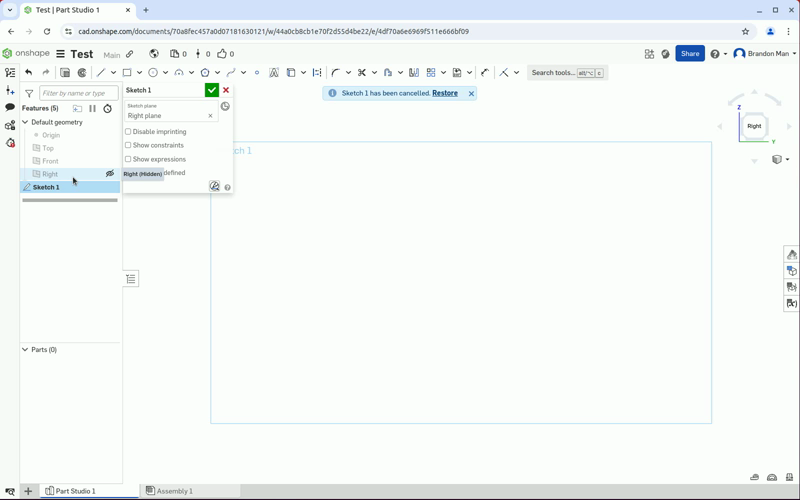
mouse_move(73, 352)
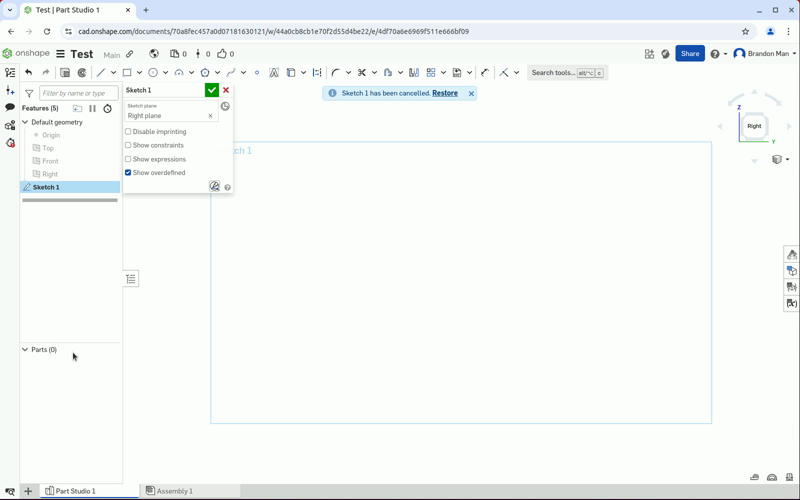
key(y)
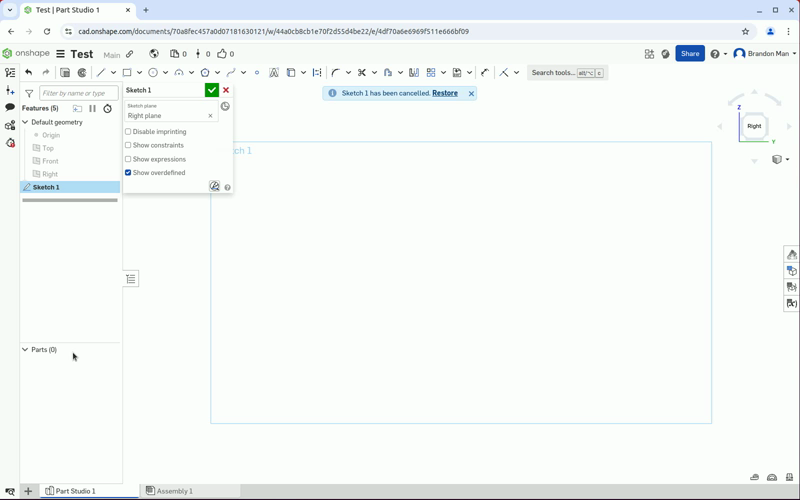
key(c)
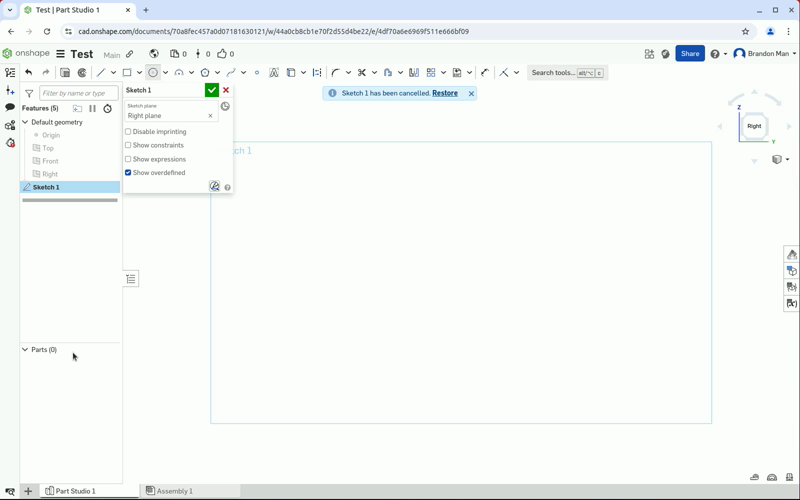
key_down(shift)
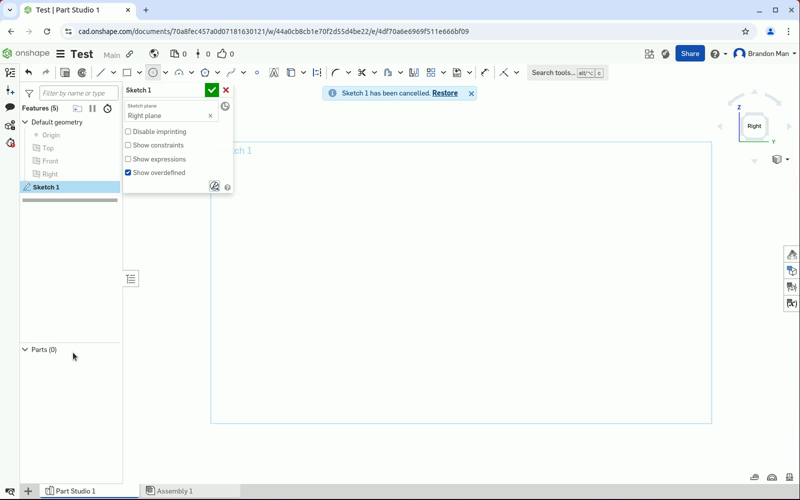
mouse_move(461, 282)
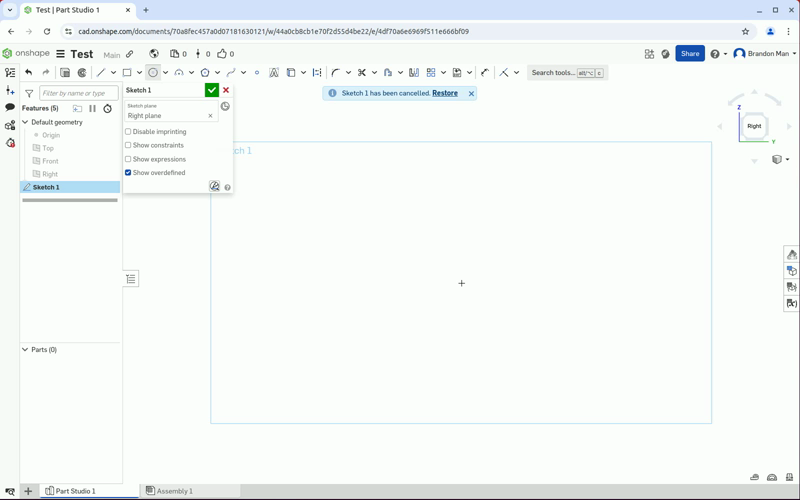
click(461, 282)
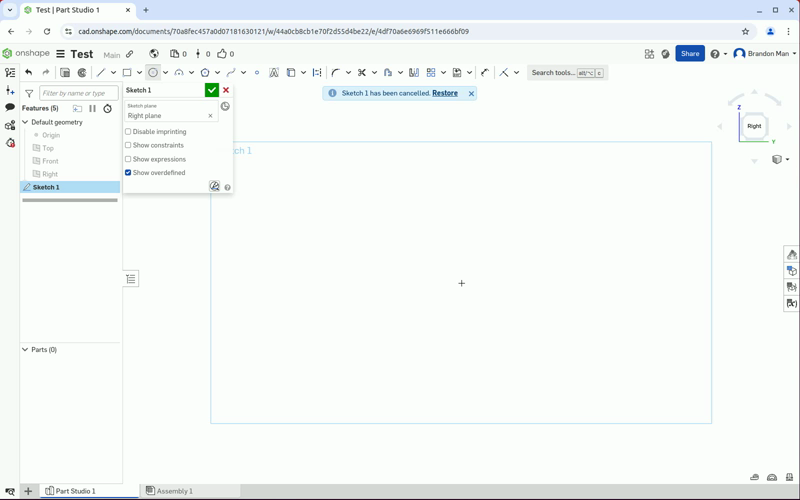
key_up(shift)
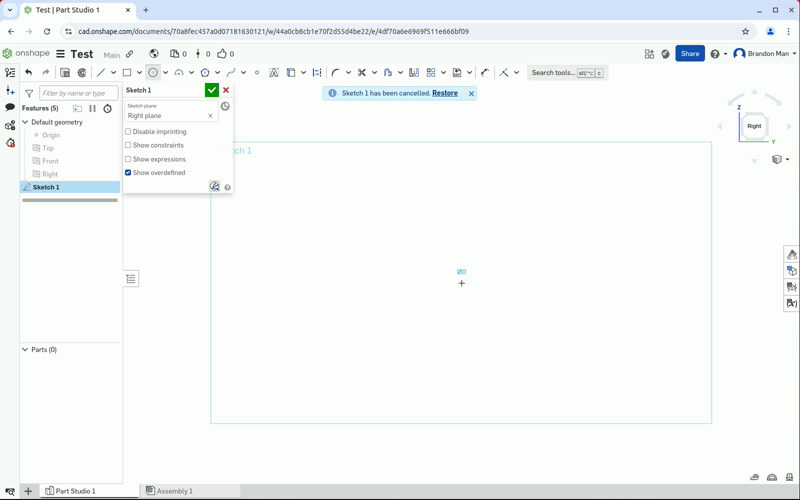
mouse_move(498, 282)
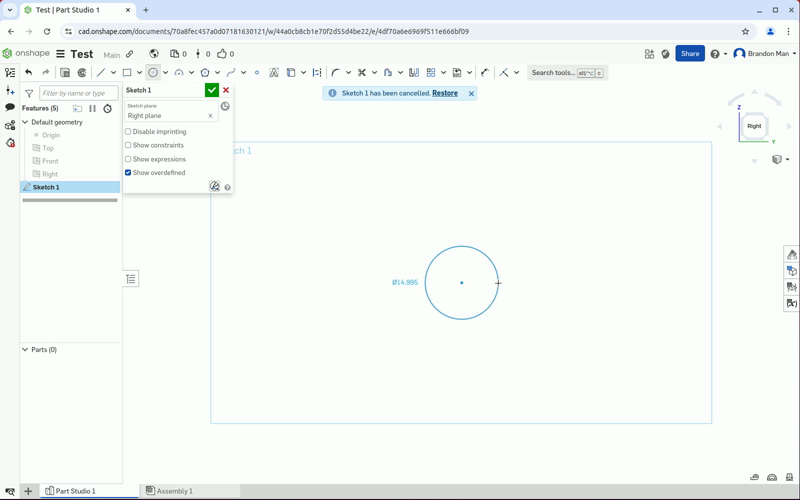
click(498, 282)
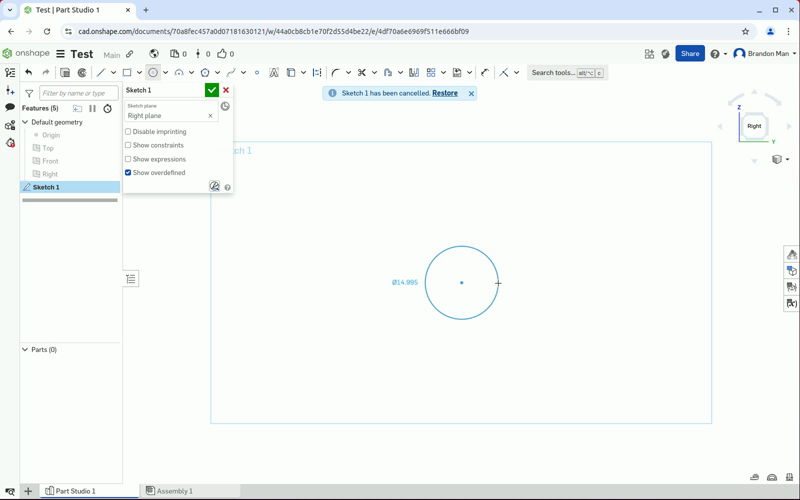
key(esc)
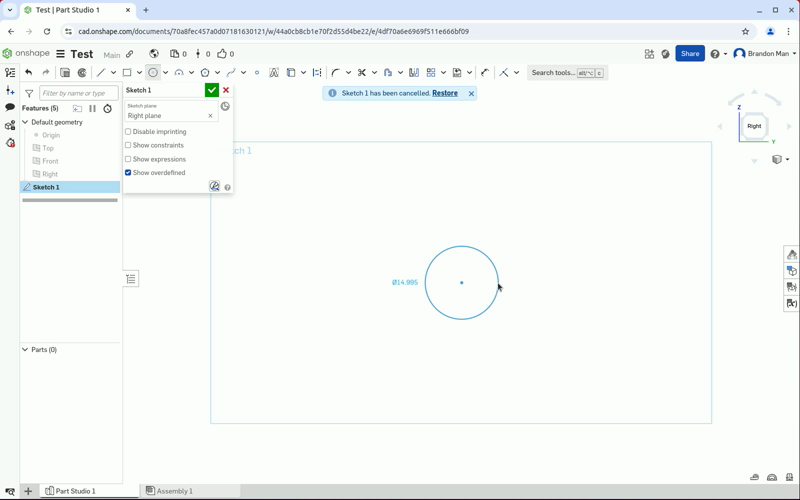
key(c)
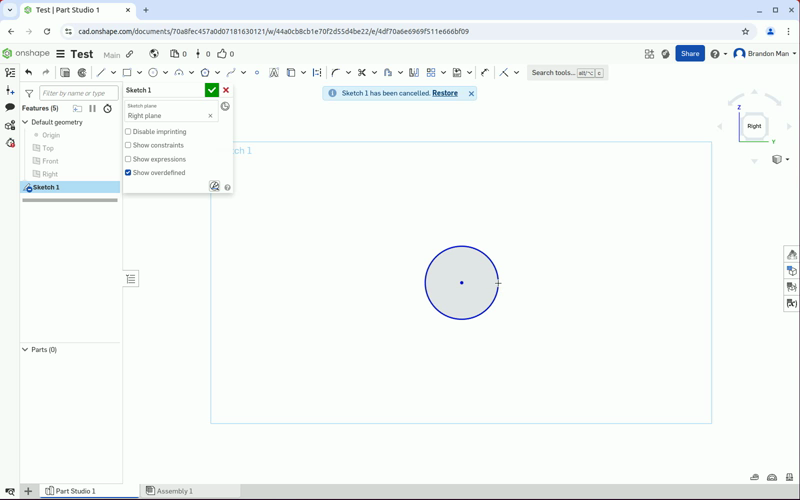
key_down(shift)
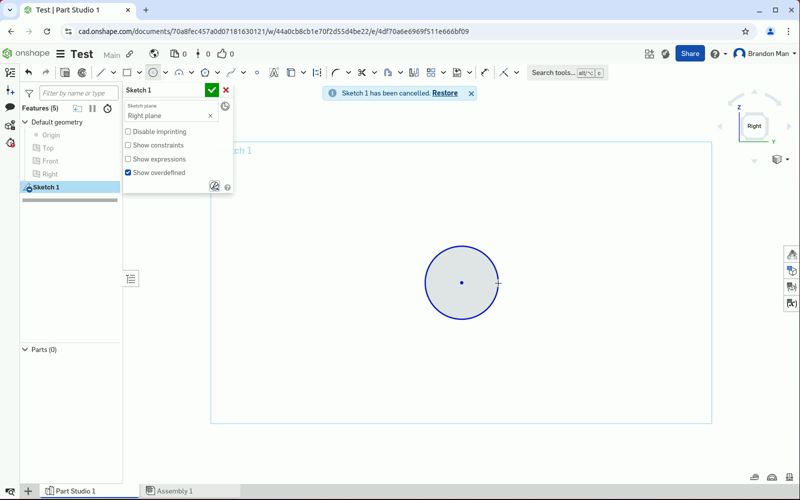
mouse_move(461, 282)
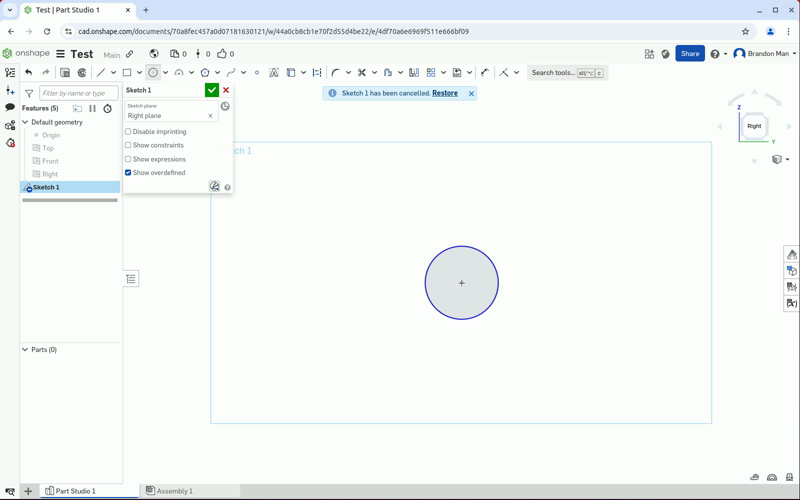
click(461, 282)
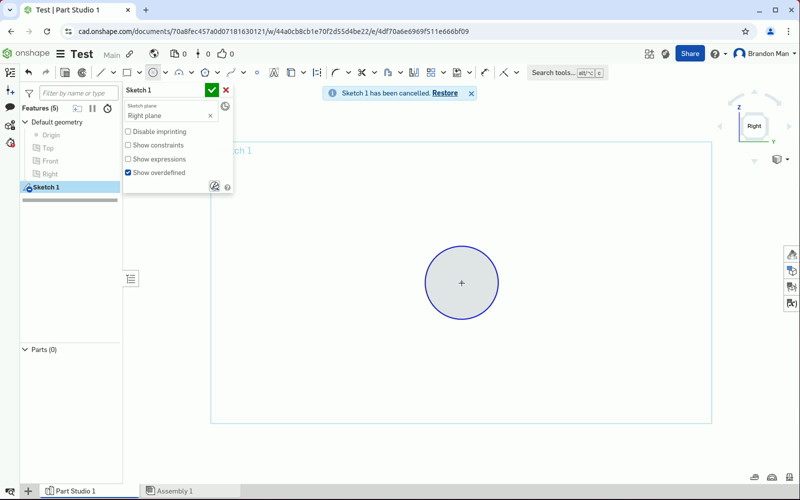
key_up(shift)
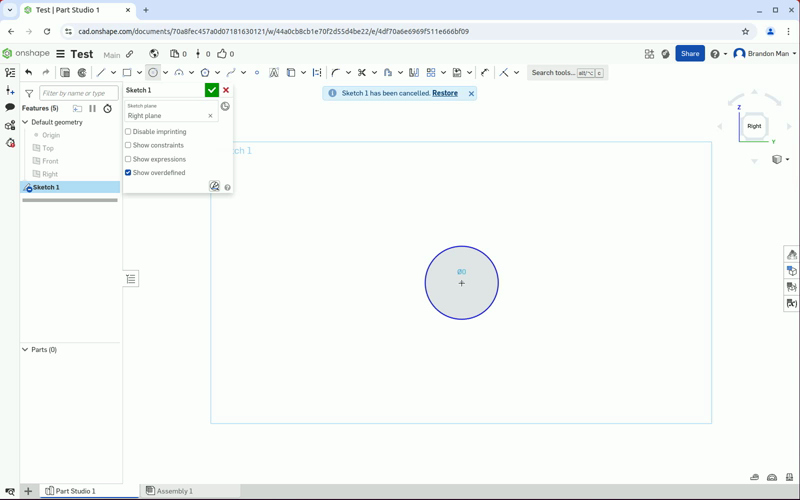
mouse_move(485, 282)
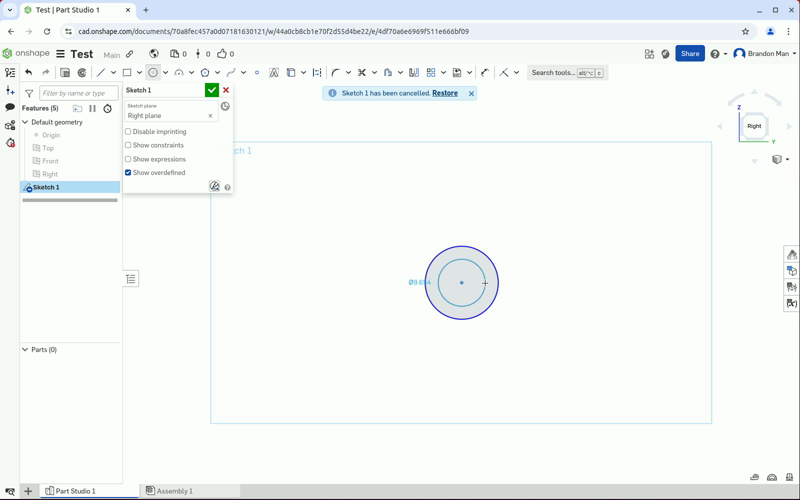
click(485, 282)
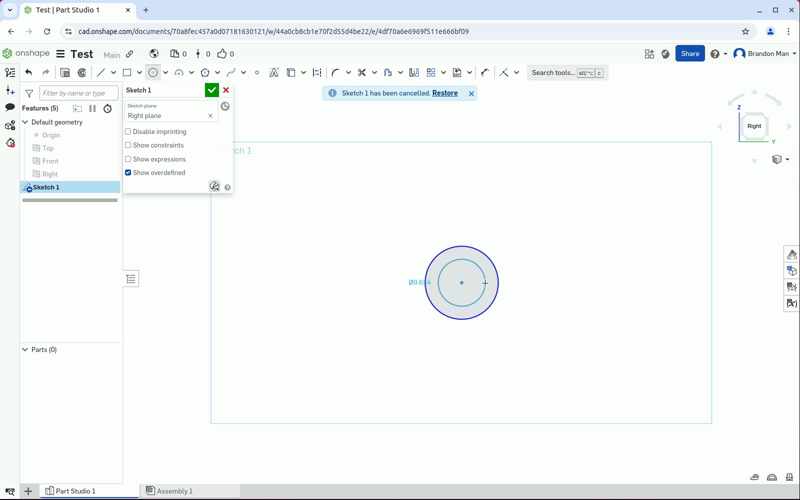
key(esc)
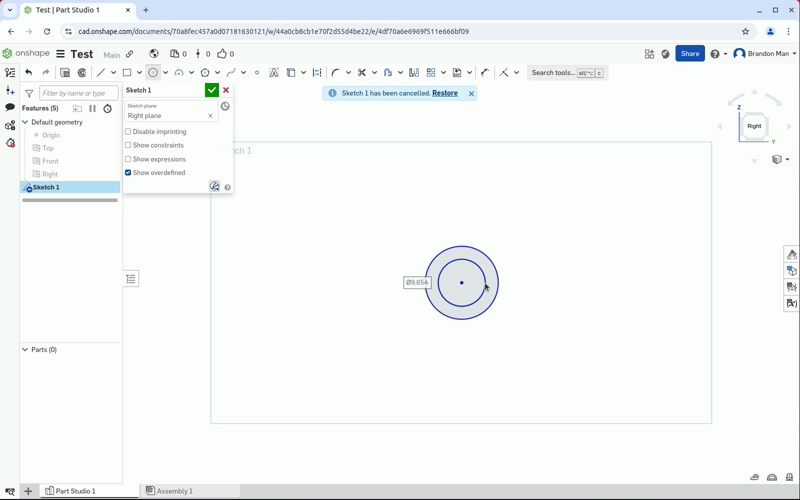
mouse_move(448, 260)
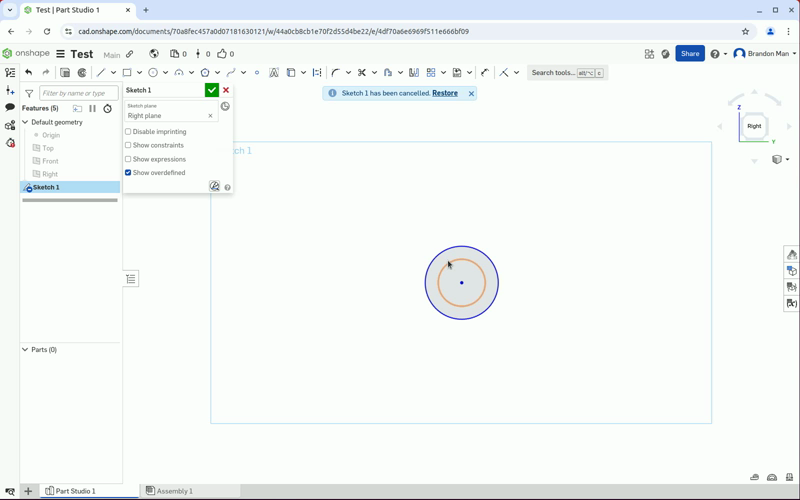
click(448, 260)
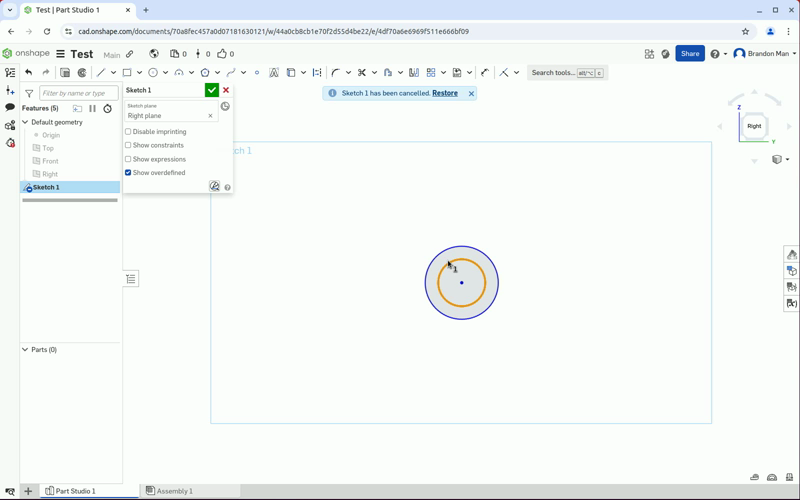
mouse_move(73, 352)
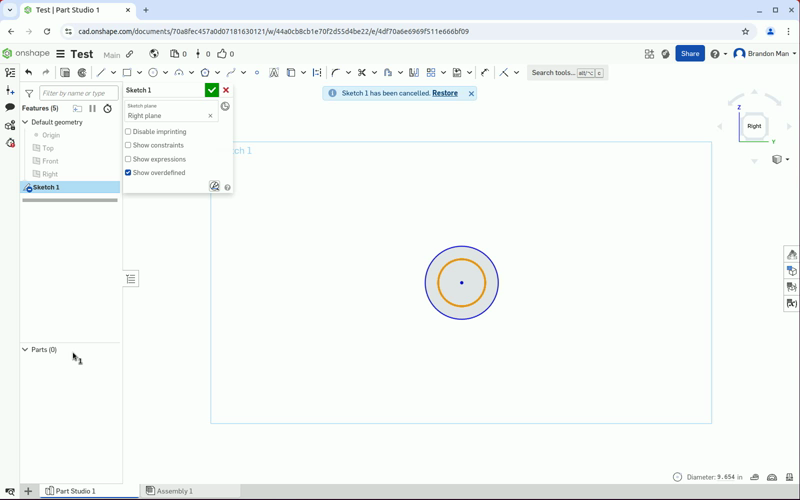
key(shift+y)
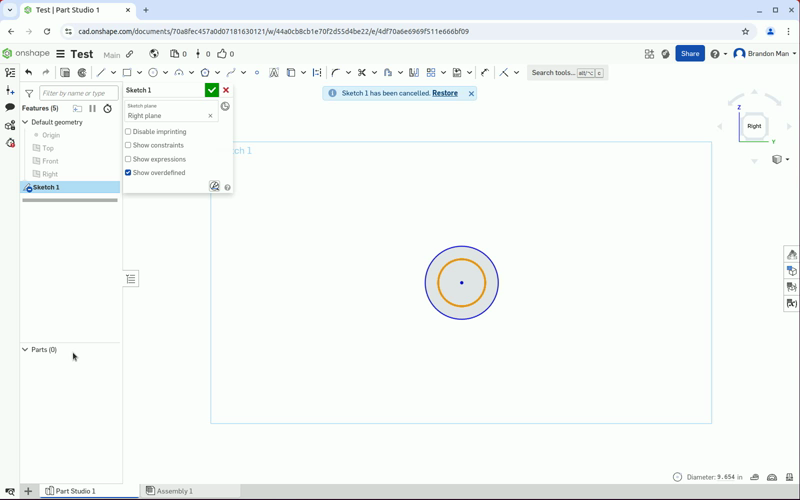
key(shift+e)
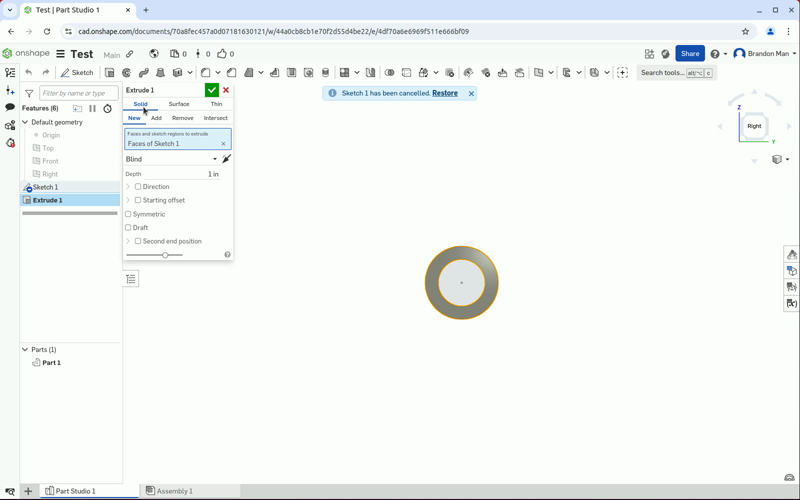
mouse_move(143, 106)
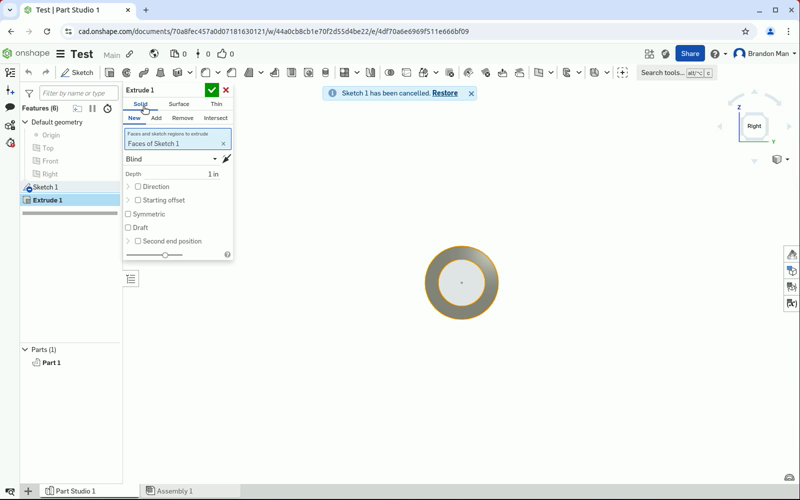
click(143, 106)
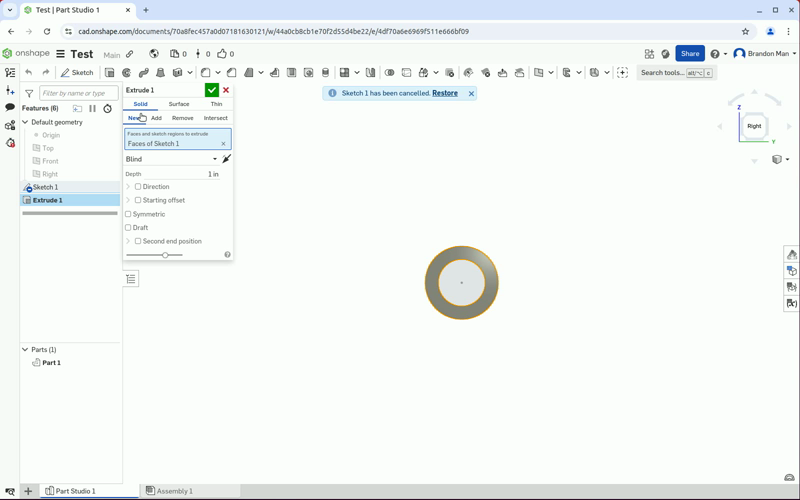
mouse_move(137, 120)
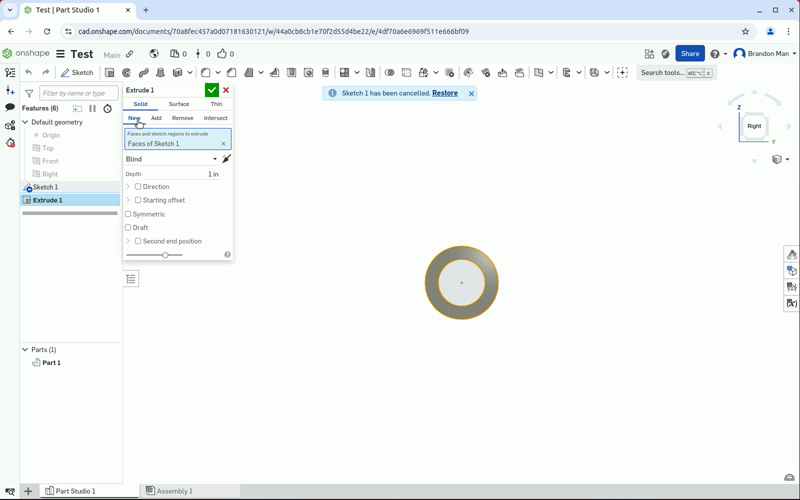
click(137, 120)
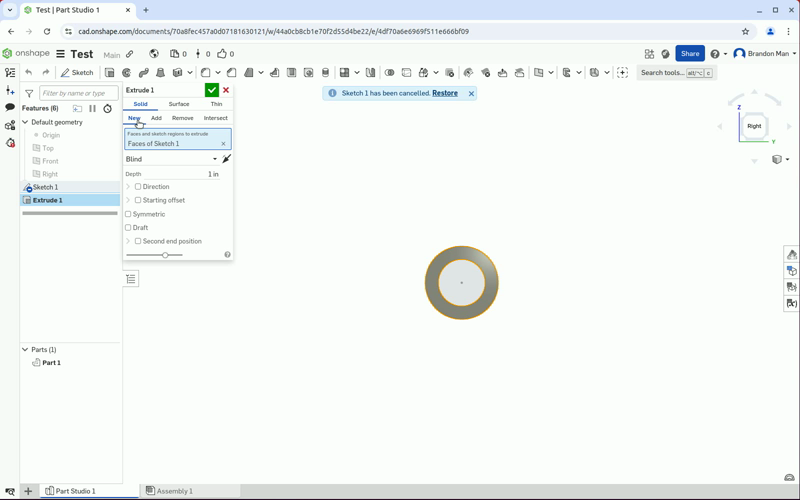
key(tab, 4)
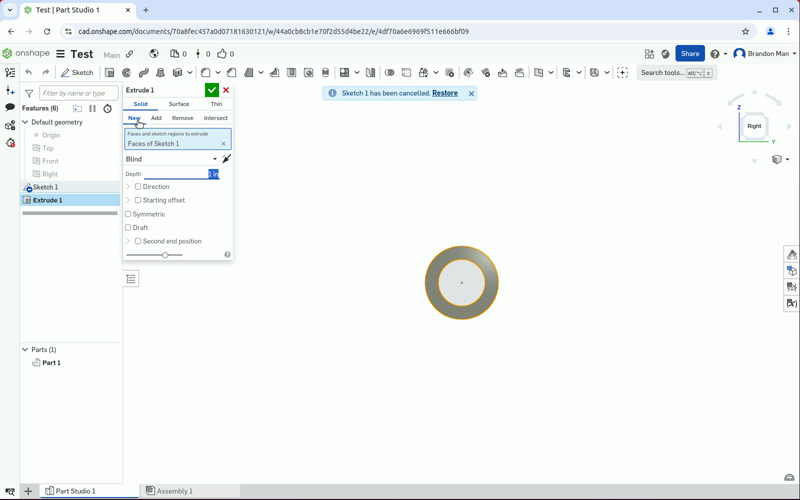
text(9.388)
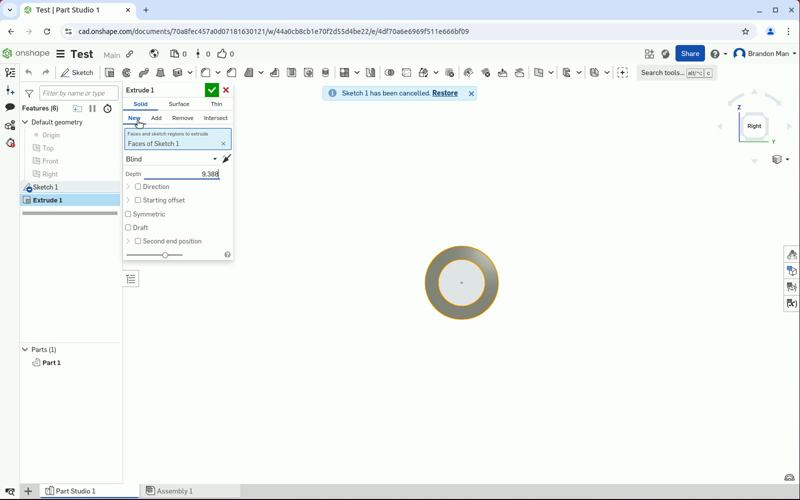
key(enter)
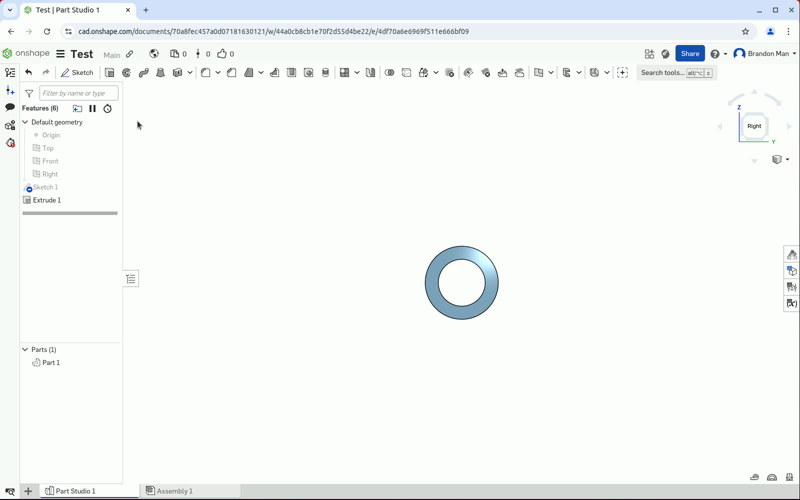
key(shift+h)
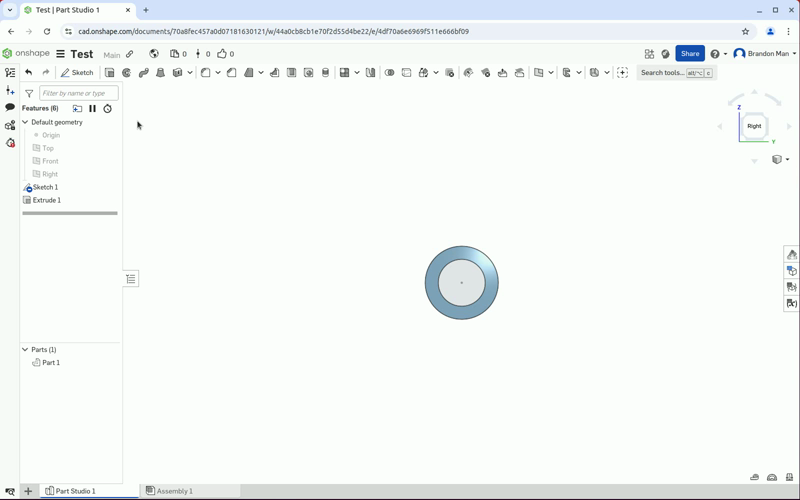
key(shift+h)
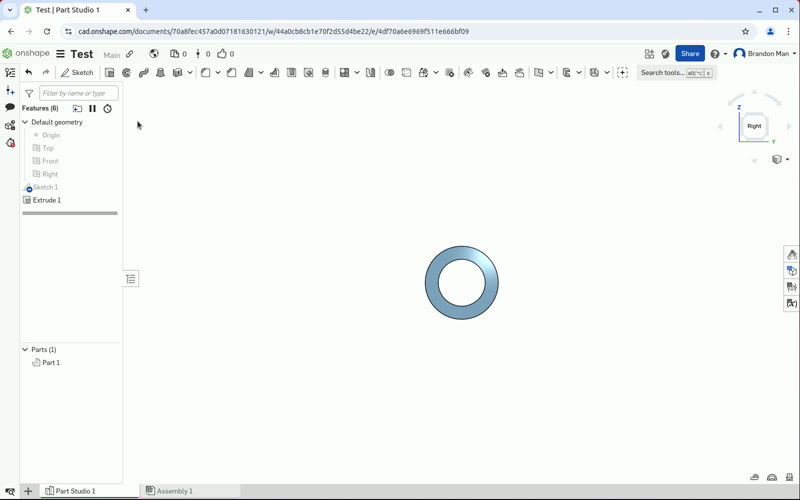
mouse_move(73, 189)
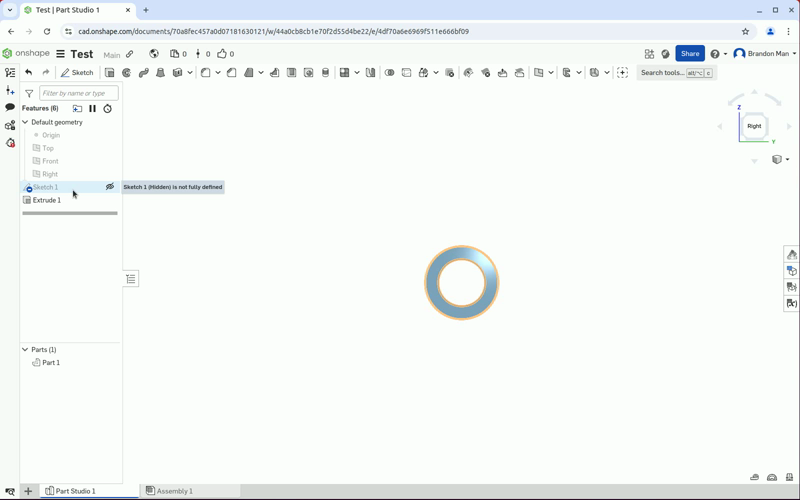
click(73, 189)
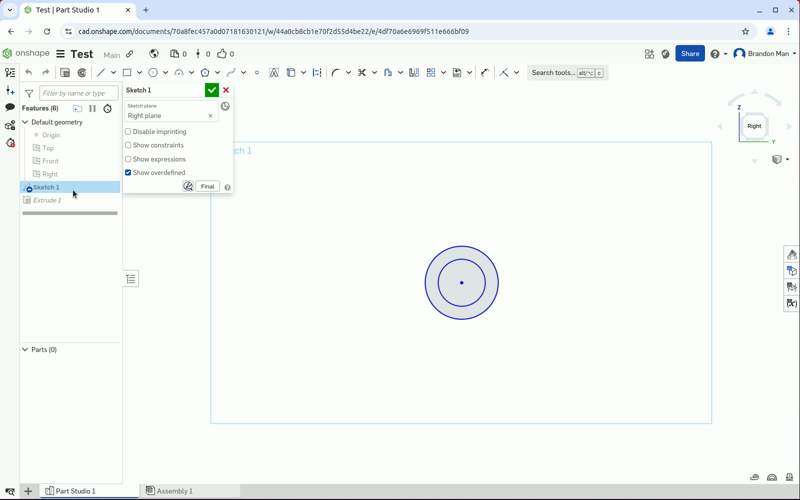
mouse_move(229, 92)
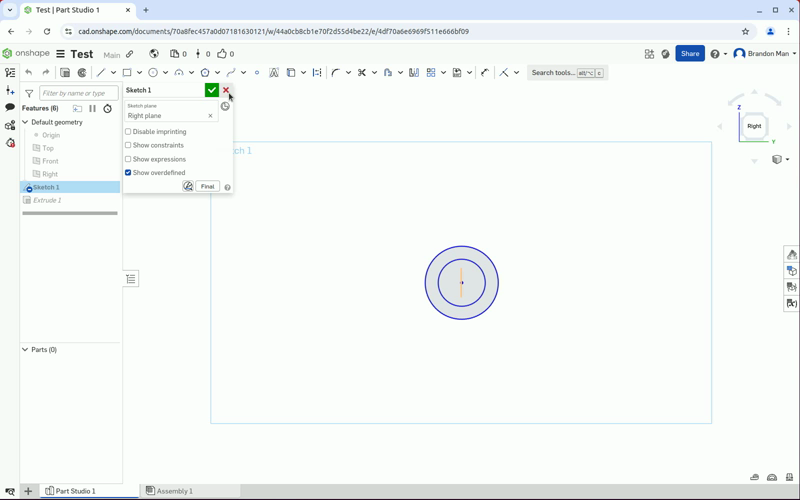
click(229, 92)
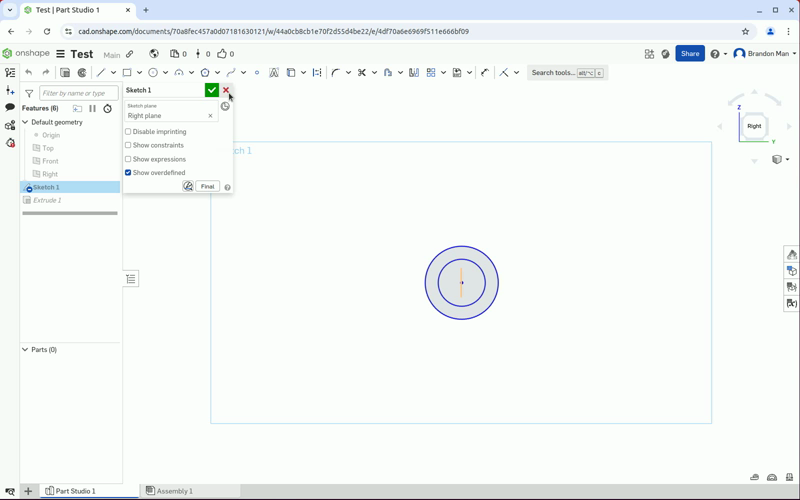
key(shift+s)
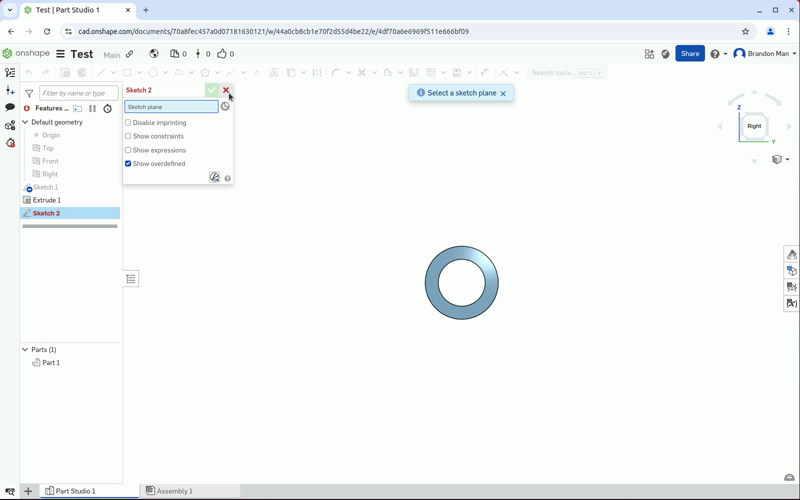
mouse_move(73, 176)
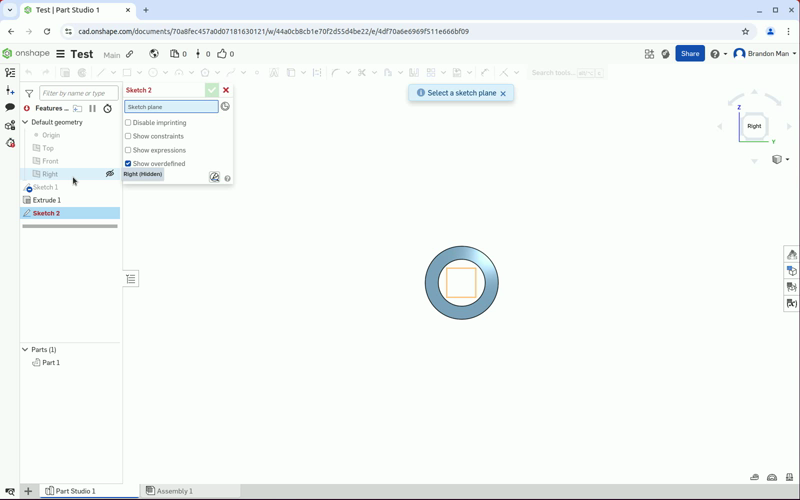
click(73, 176)
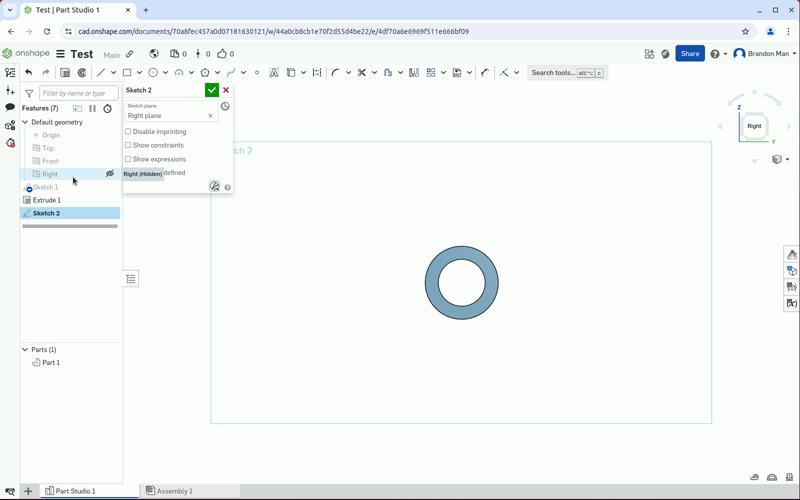
mouse_move(73, 352)
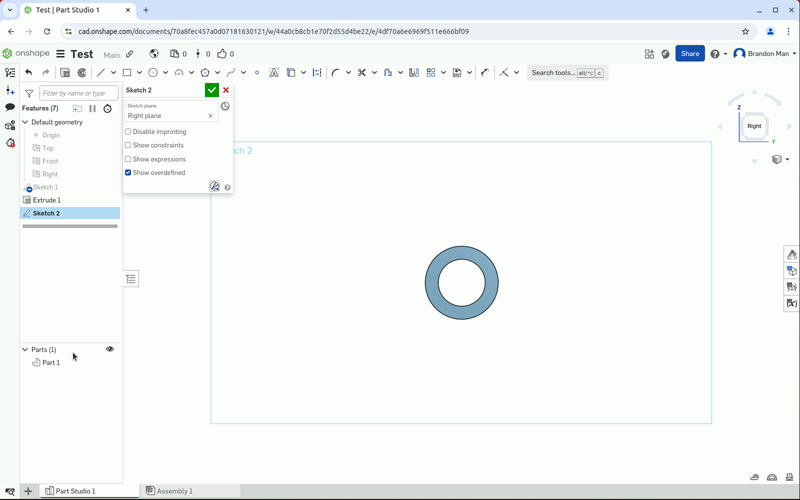
key(y)
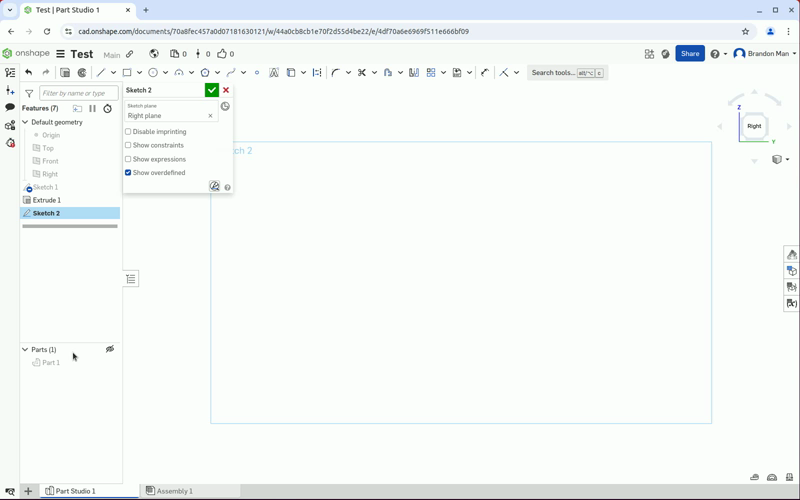
key(c)
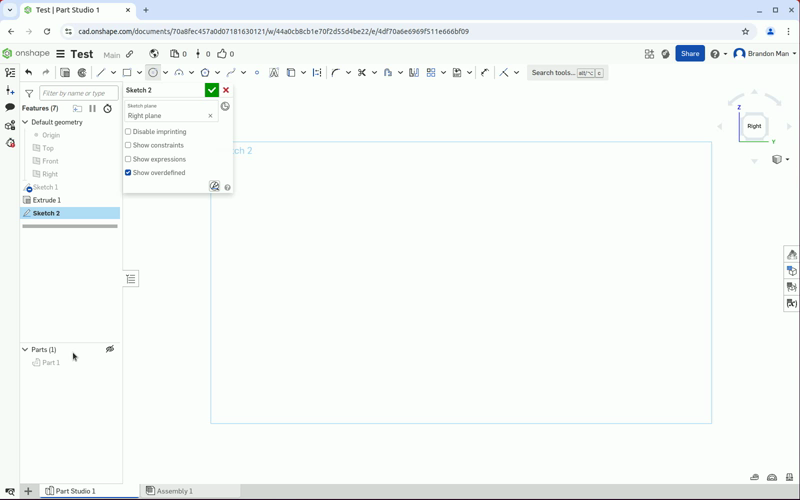
key_down(shift)
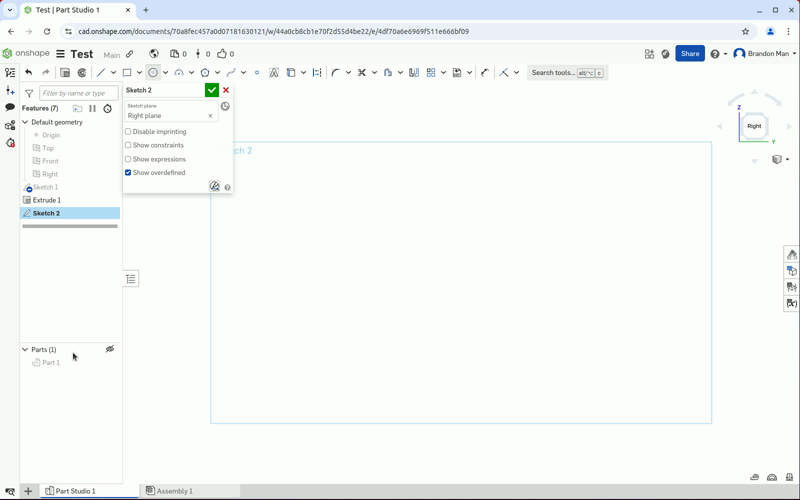
mouse_move(460, 282)
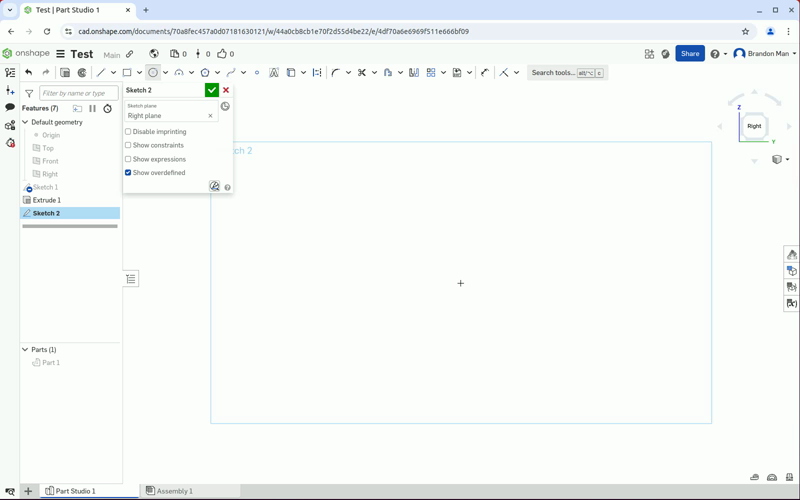
click(460, 282)
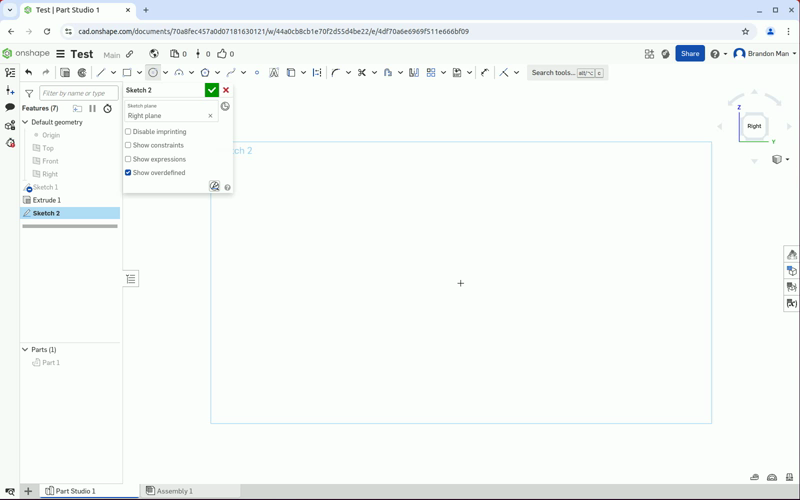
key_up(shift)
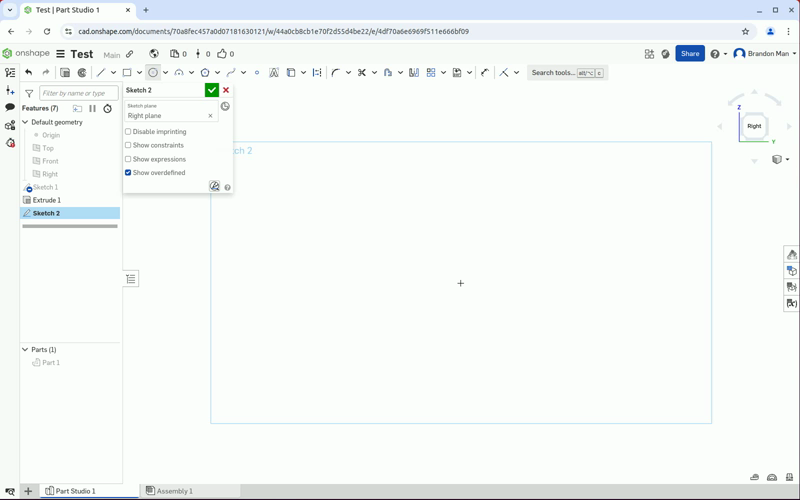
mouse_move(467, 282)
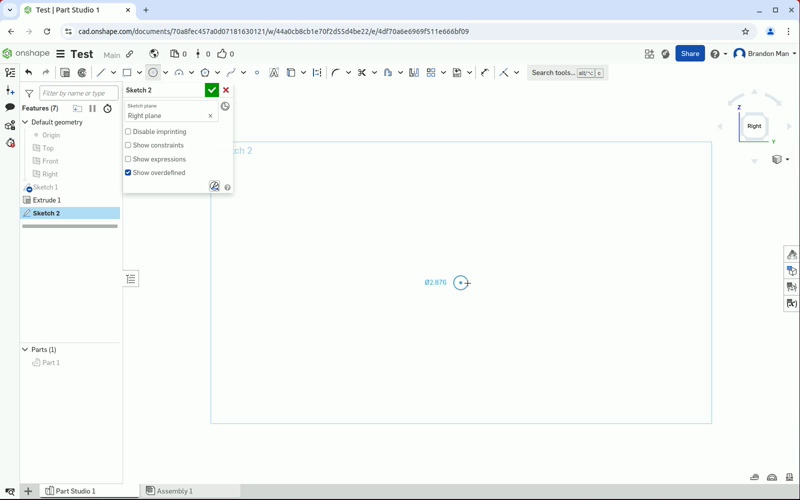
click(467, 282)
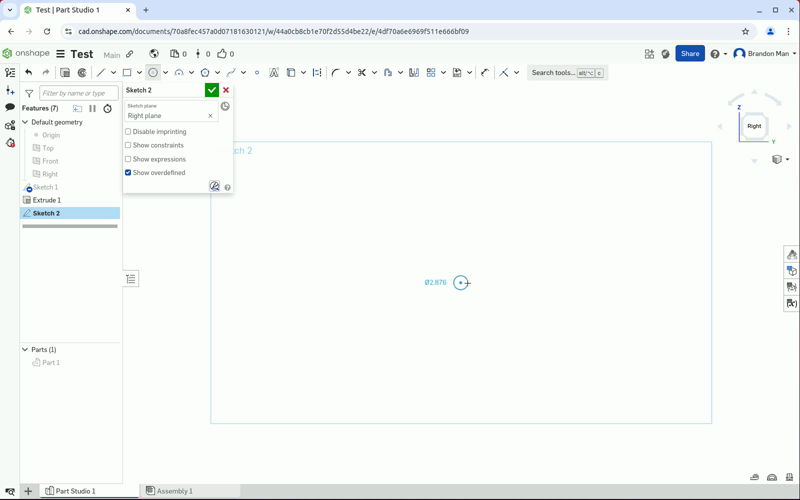
key(esc)
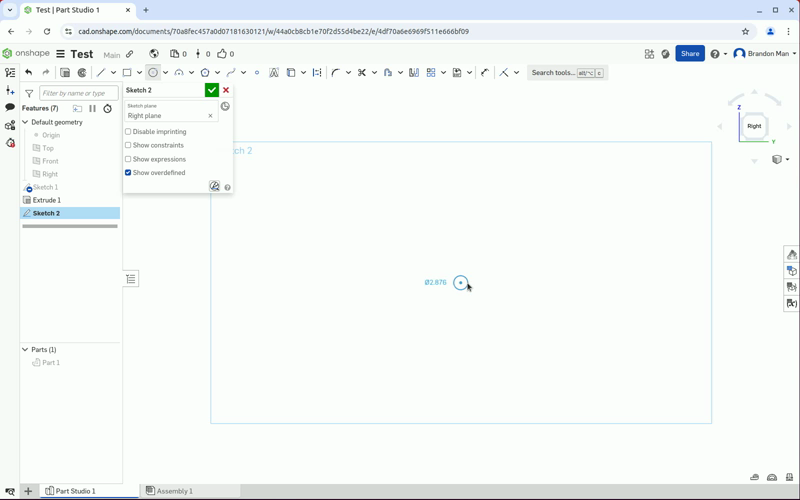
mouse_move(459, 287)
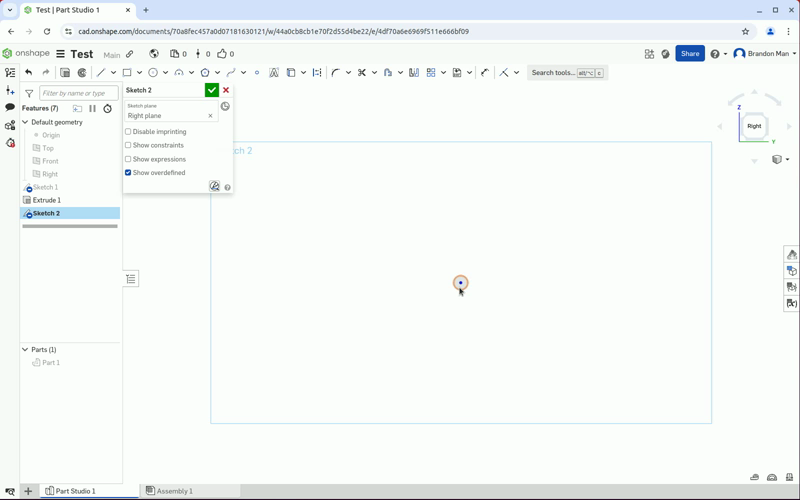
scroll(6)
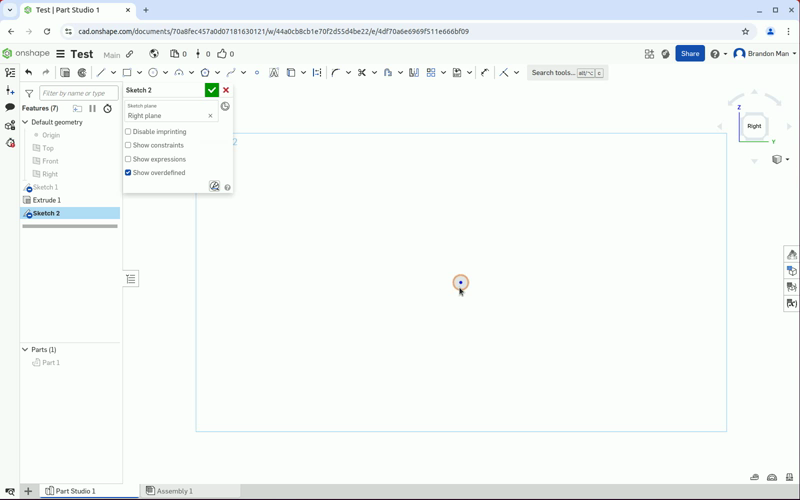
scroll(6)
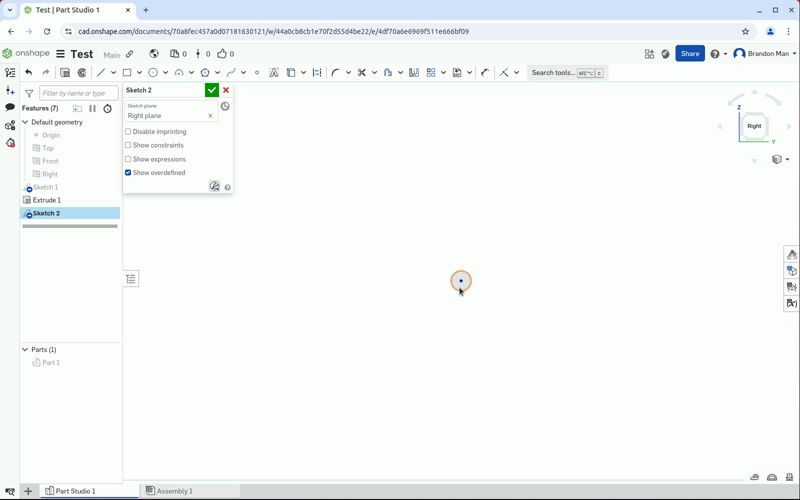
scroll(6)
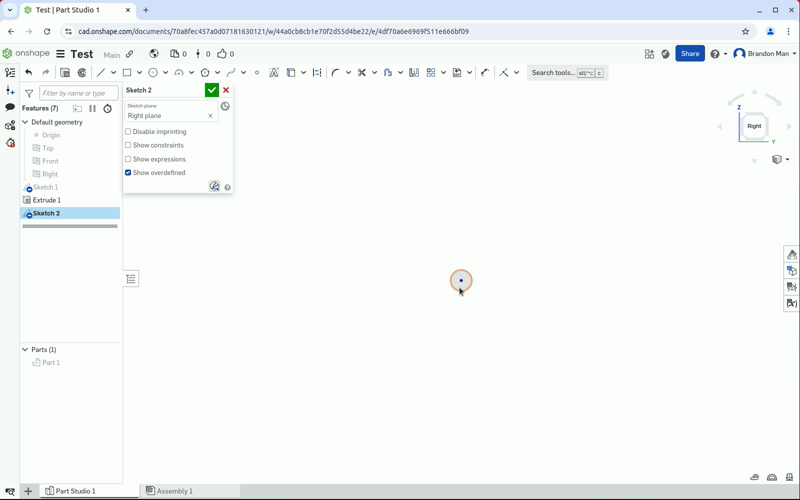
scroll(6)
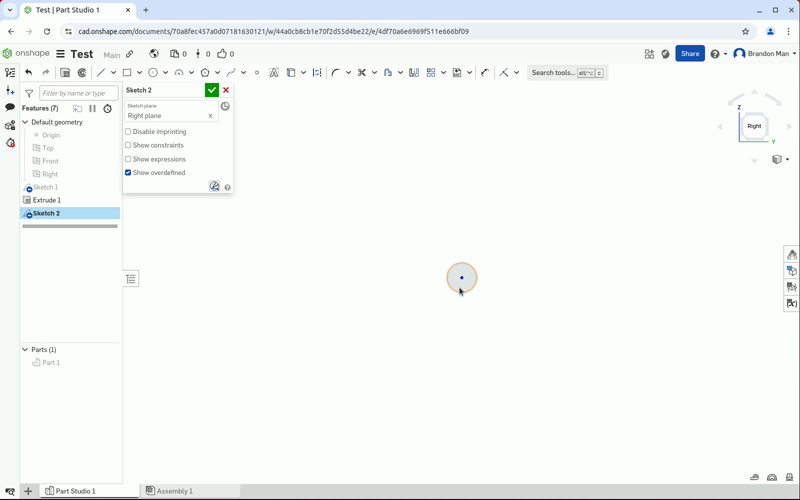
scroll(6)
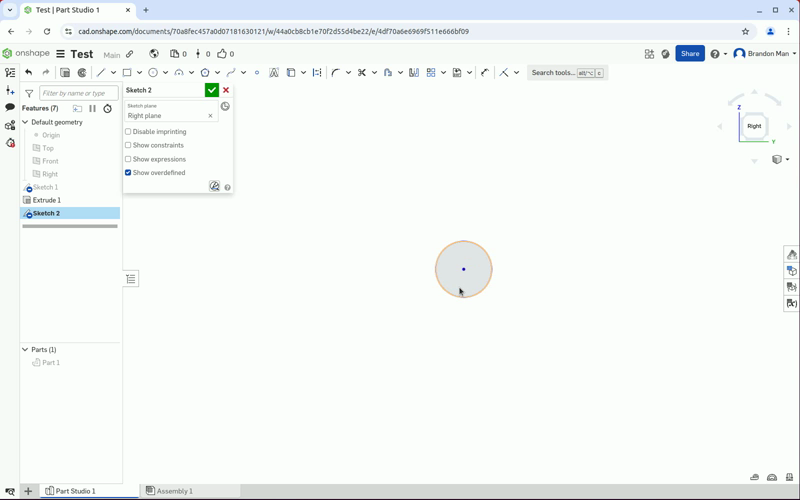
scroll(6)
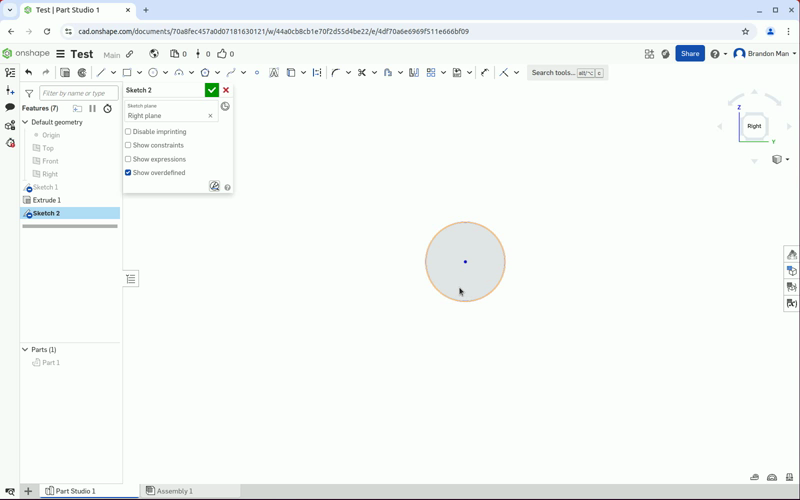
scroll(6)
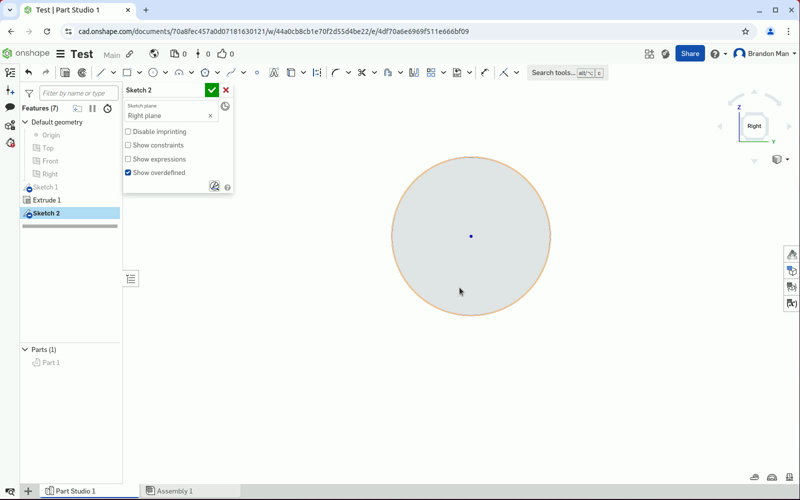
click(459, 287)
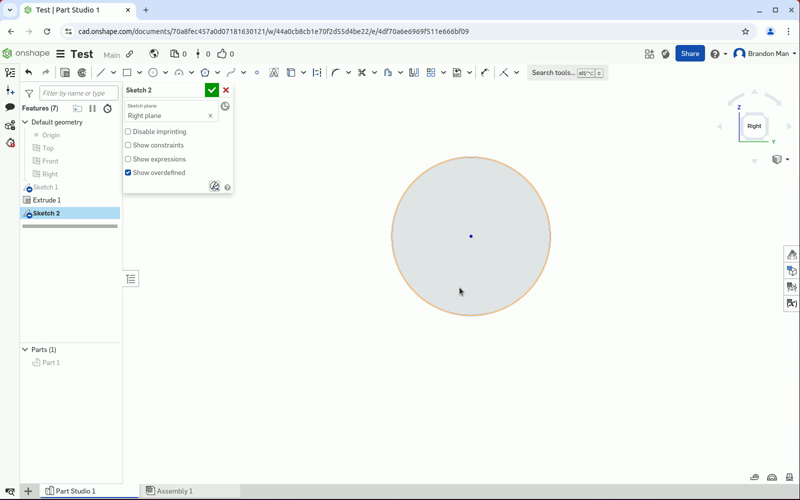
scroll(-6)
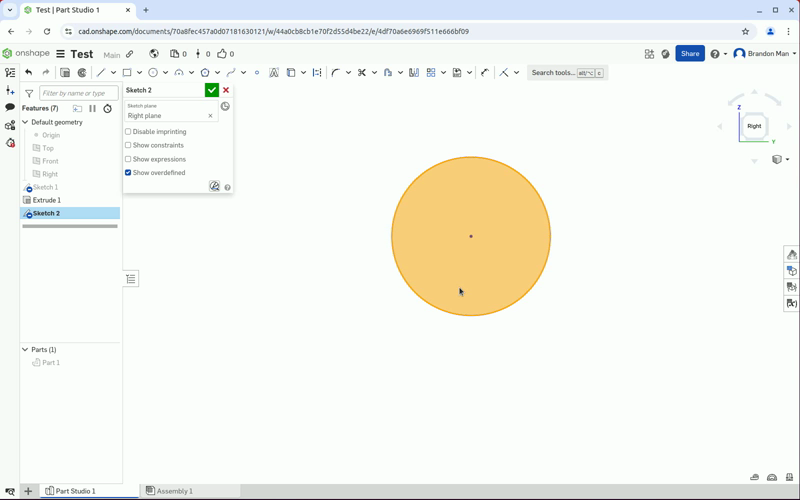
scroll(-6)
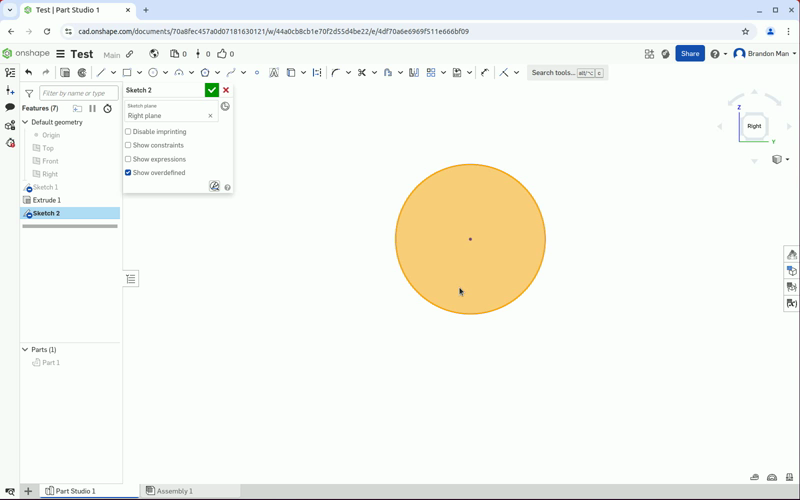
scroll(-6)
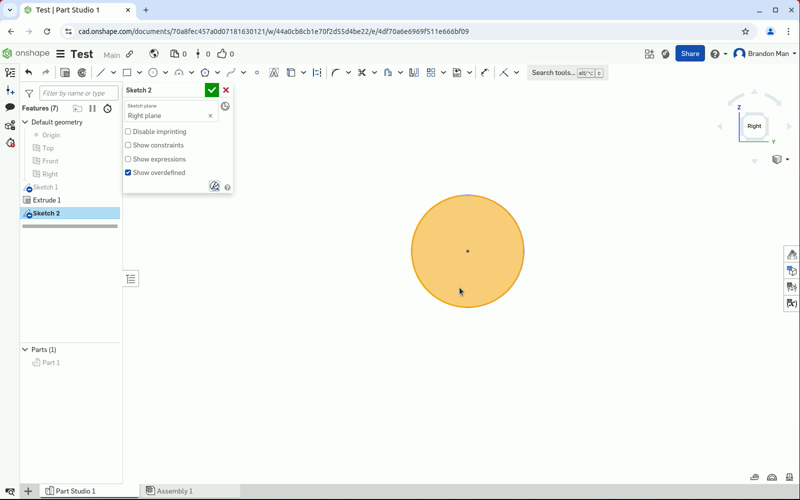
scroll(-6)
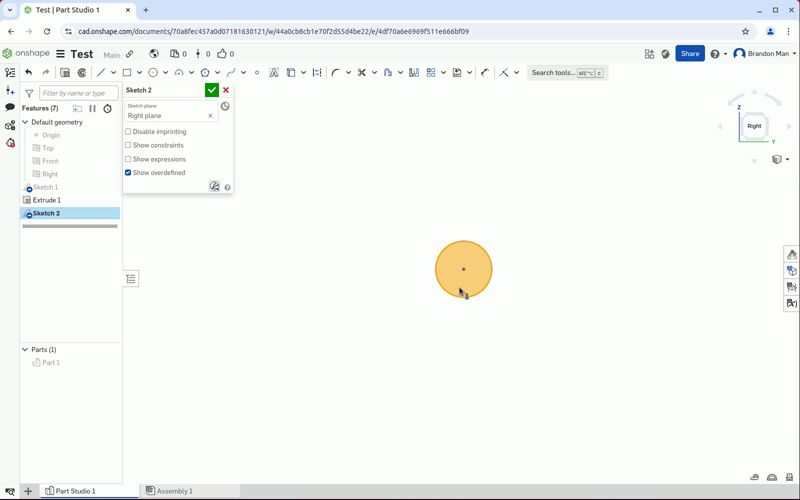
scroll(-6)
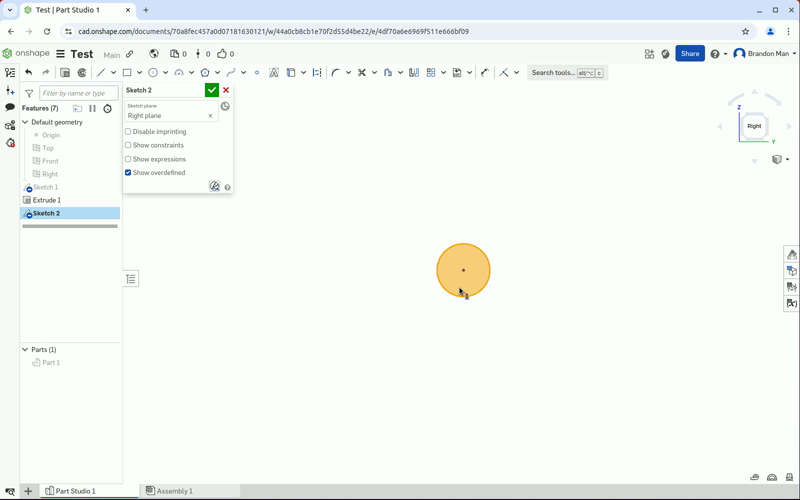
scroll(-6)
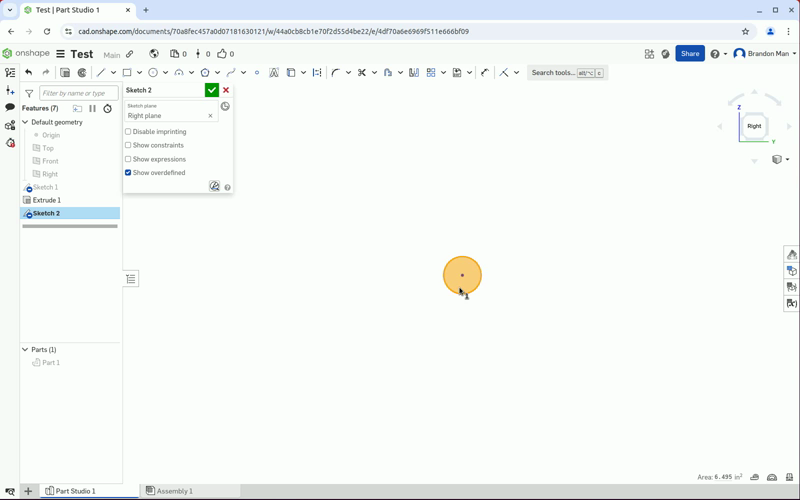
scroll(-6)
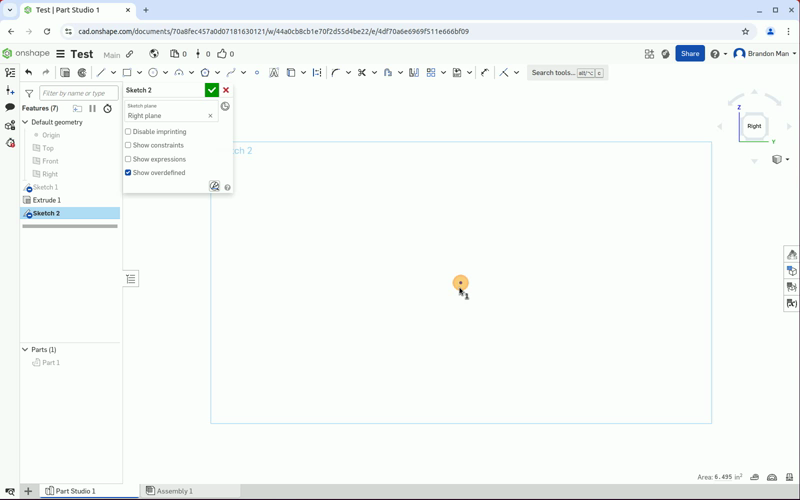
mouse_move(73, 352)
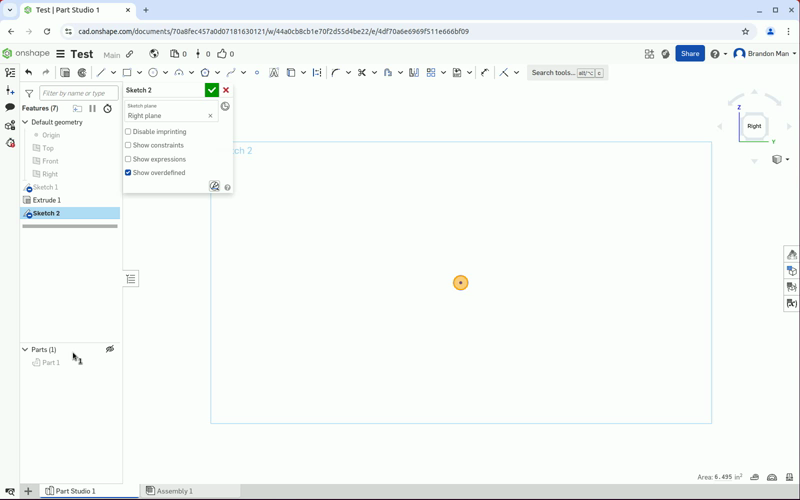
key(shift+y)
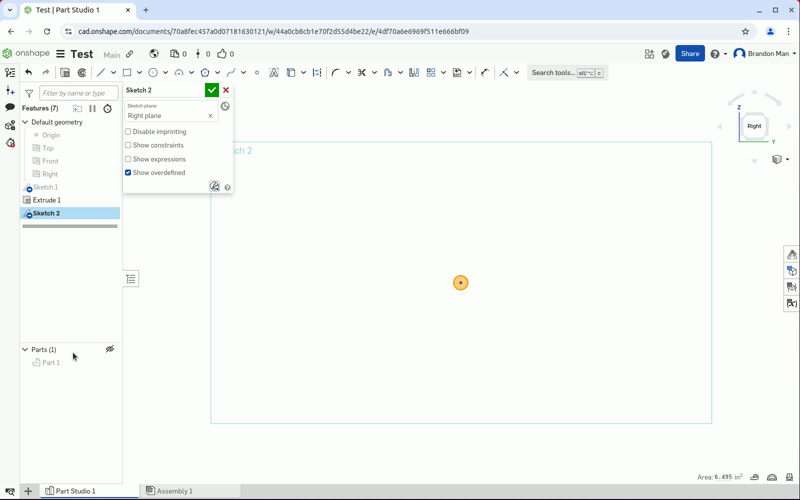
key(shift+e)
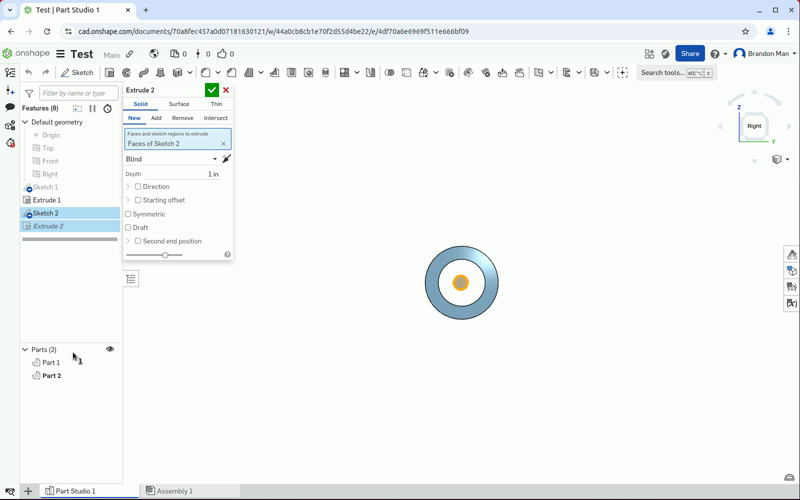
mouse_move(143, 106)
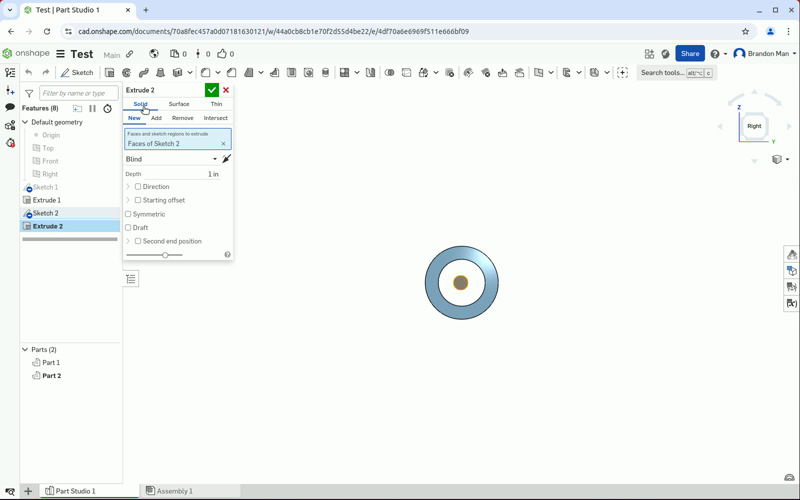
click(143, 106)
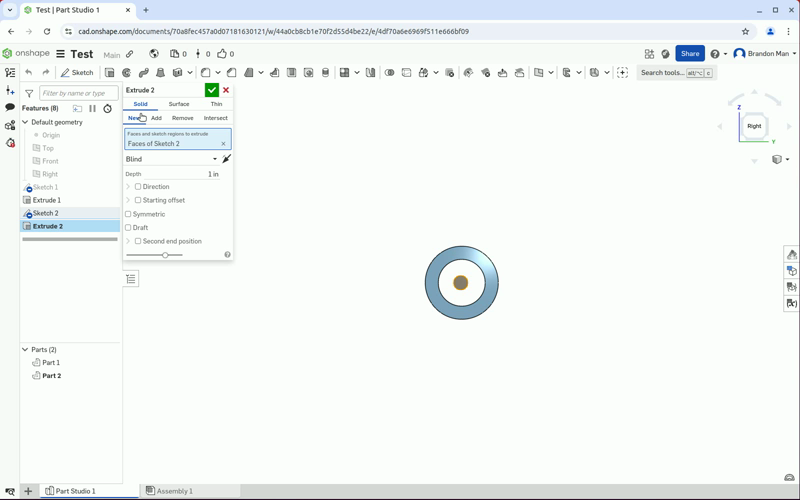
mouse_move(137, 120)
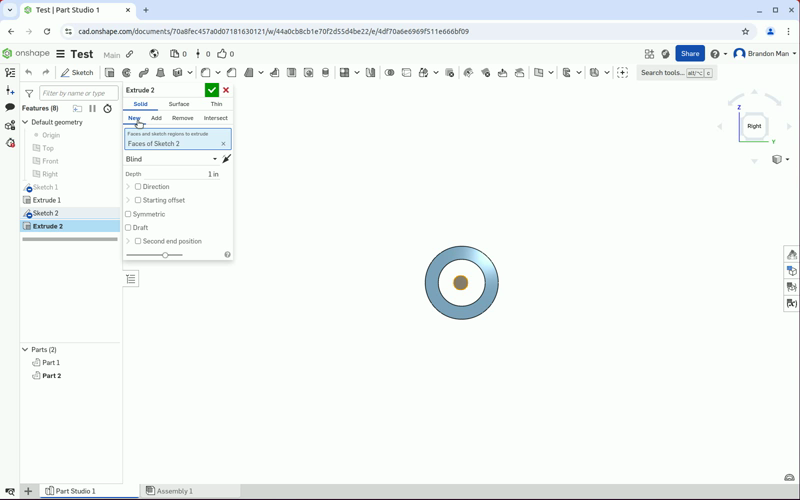
click(137, 120)
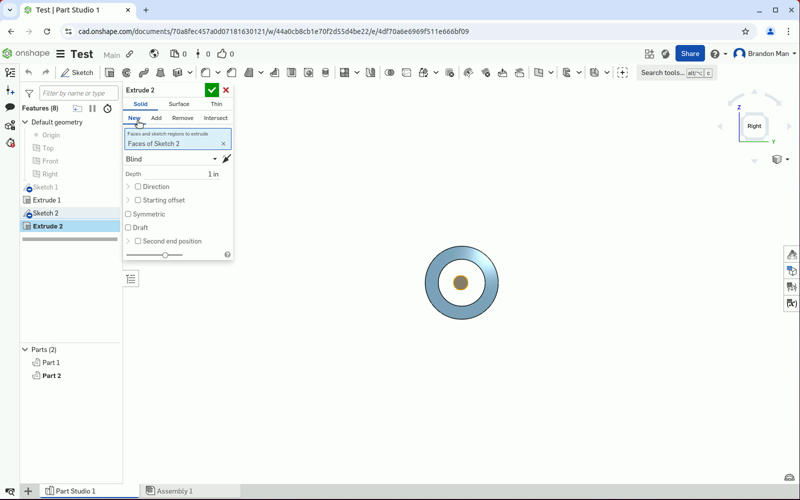
key(tab, 4)
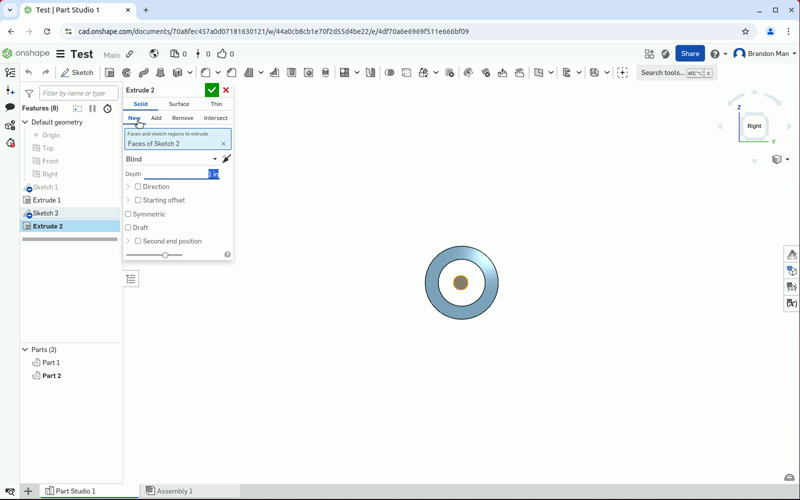
text(12.276)
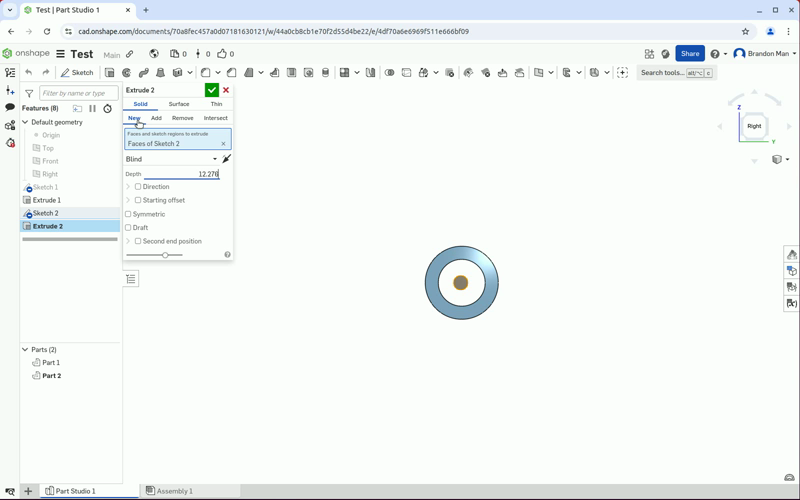
key(enter)
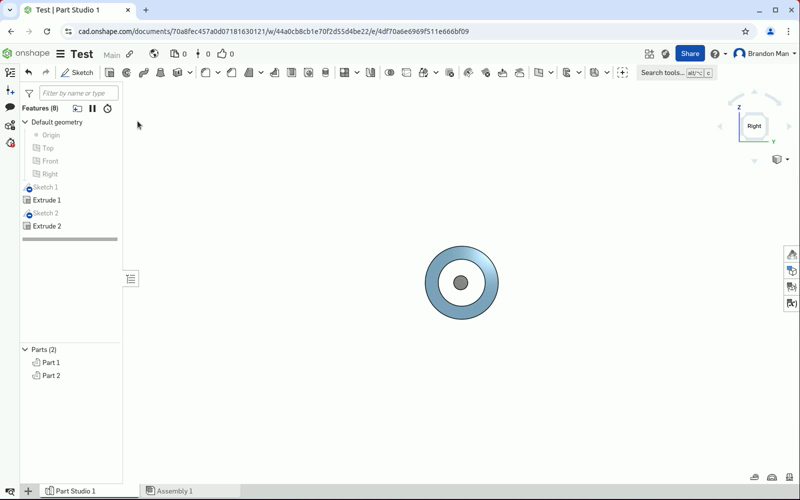
key(shift+h)
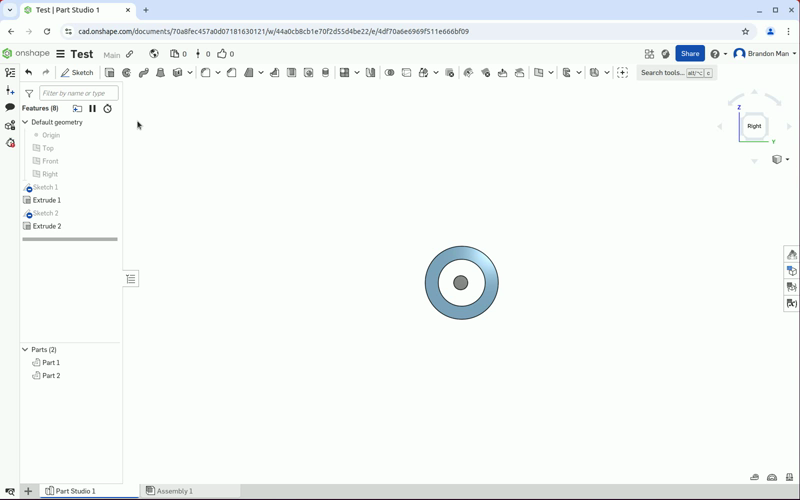
key(shift+h)
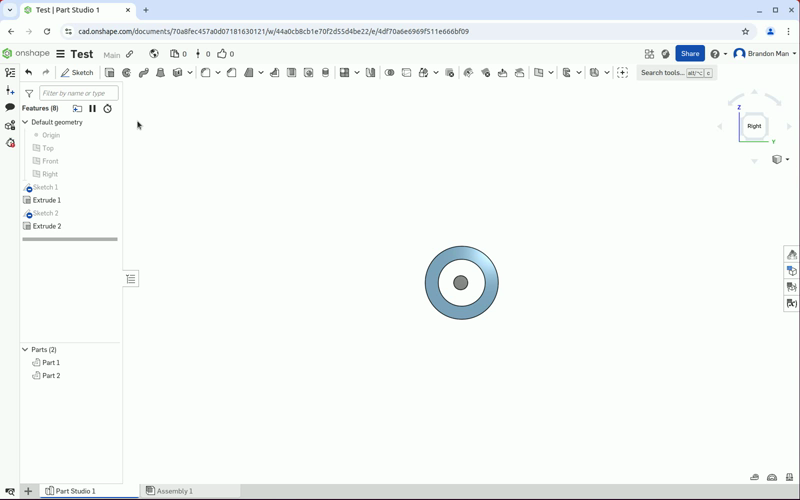
mouse_move(73, 189)
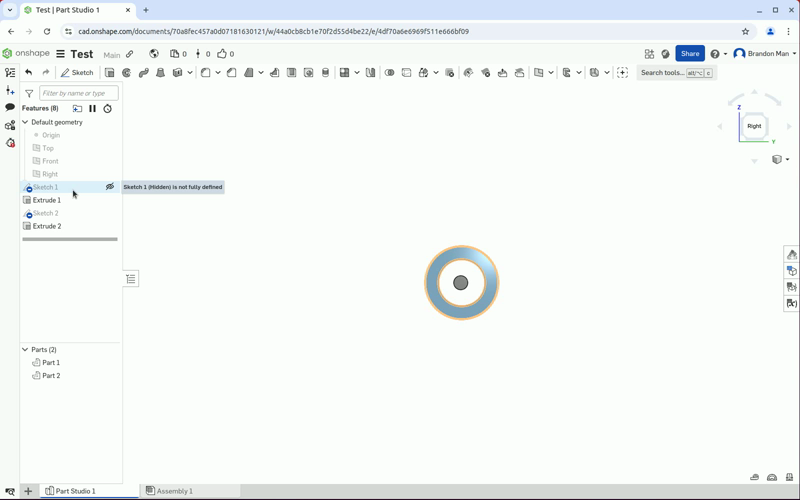
click(73, 189)
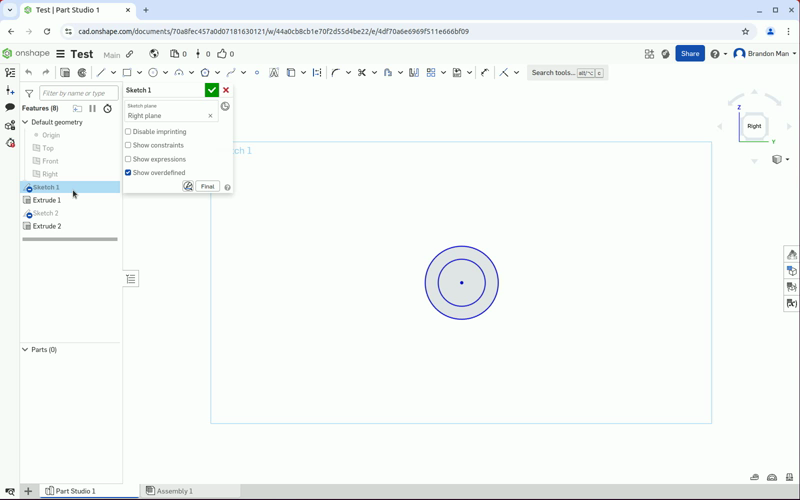
mouse_move(229, 92)
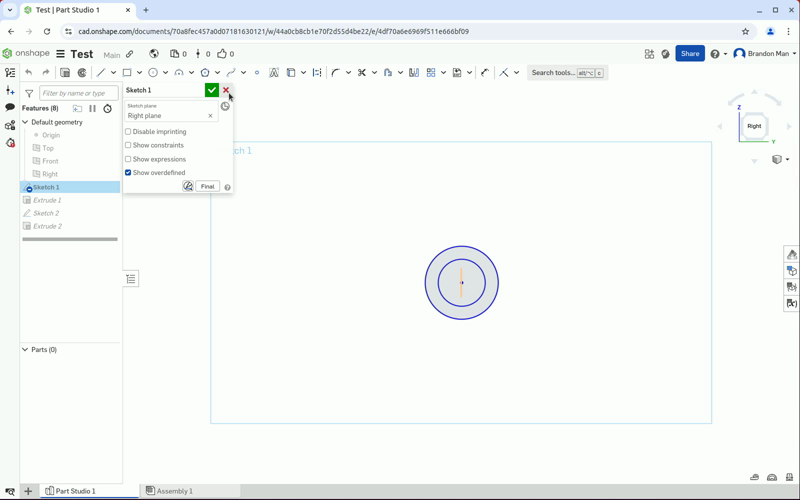
click(229, 92)
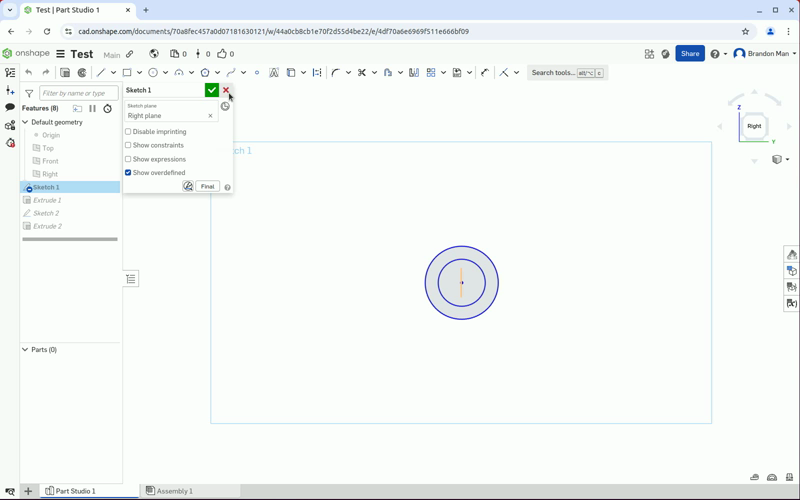
key(shift+s)
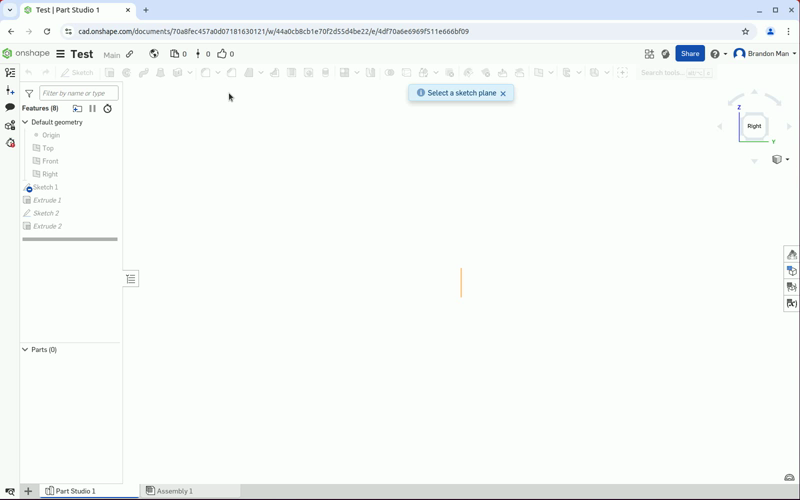
mouse_move(73, 176)
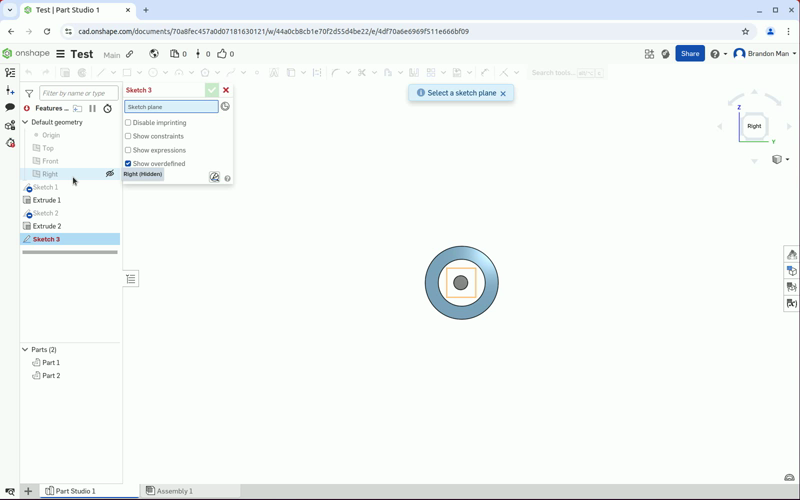
click(73, 176)
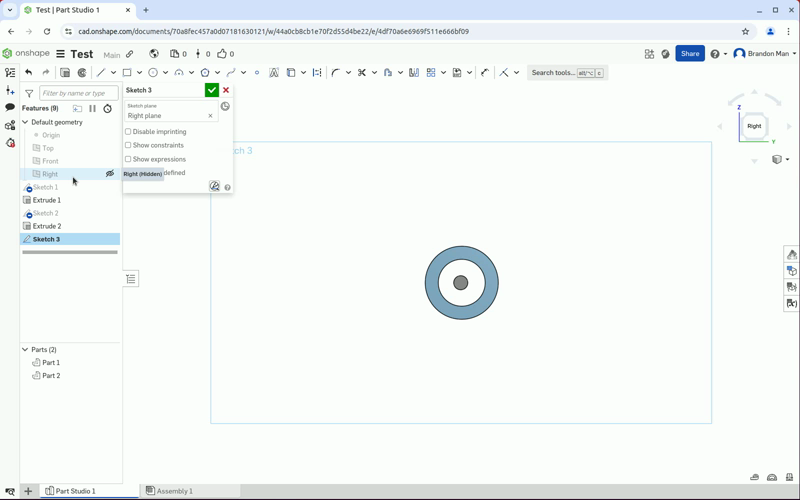
mouse_move(73, 352)
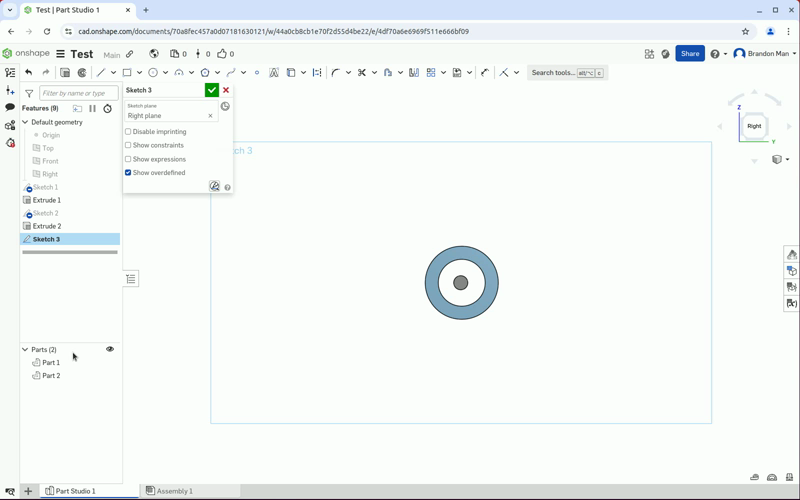
key(y)
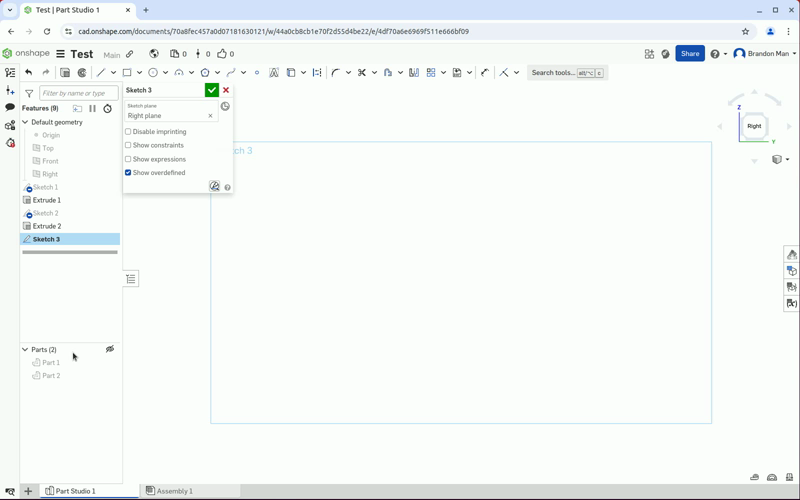
key(c)
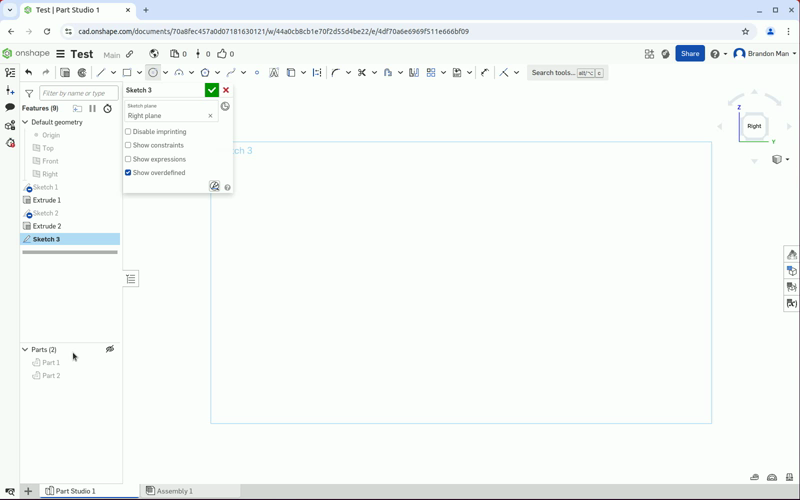
key_down(shift)
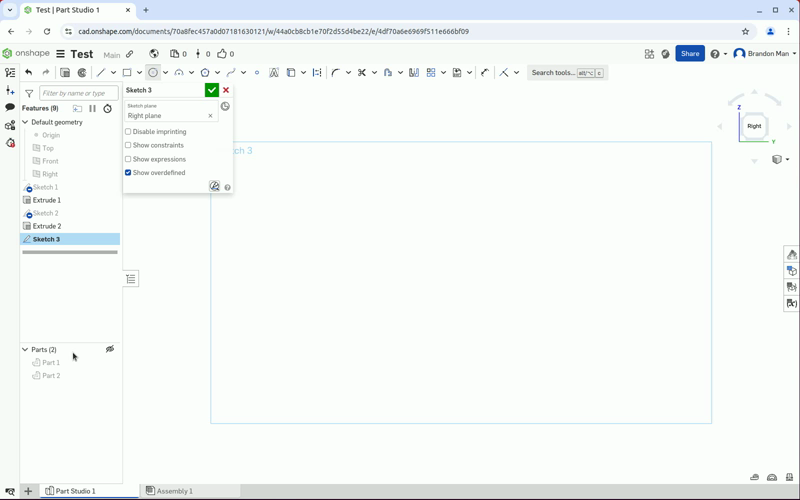
mouse_move(489, 272)
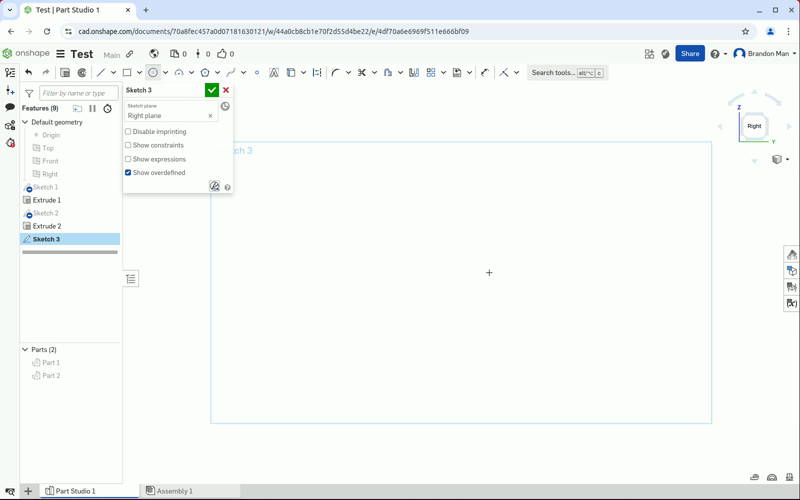
click(489, 272)
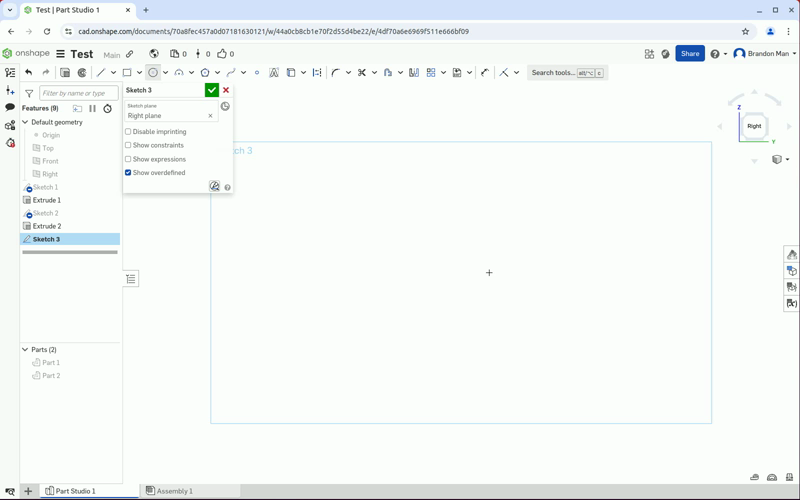
key_up(shift)
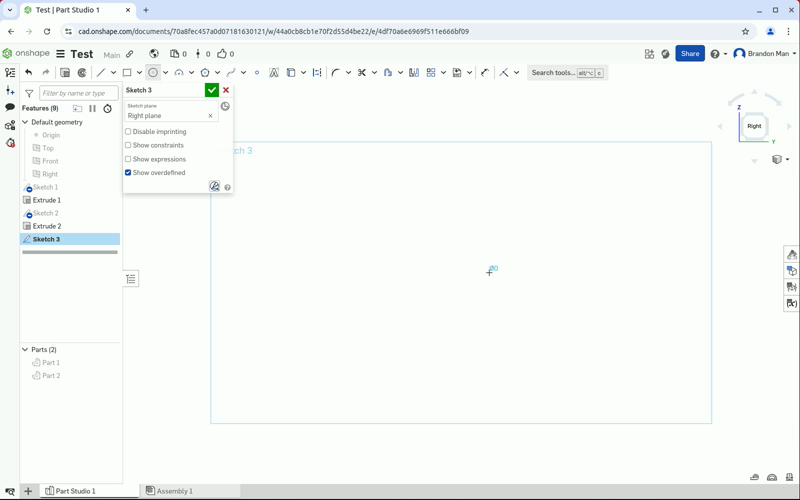
mouse_move(493, 272)
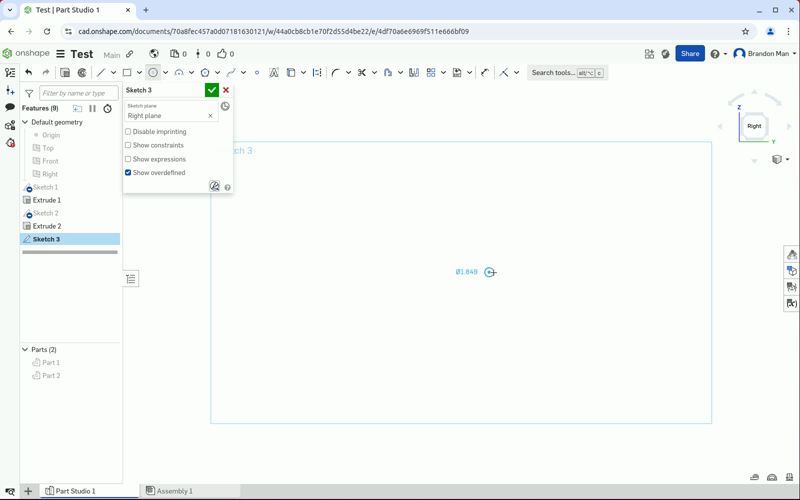
click(493, 272)
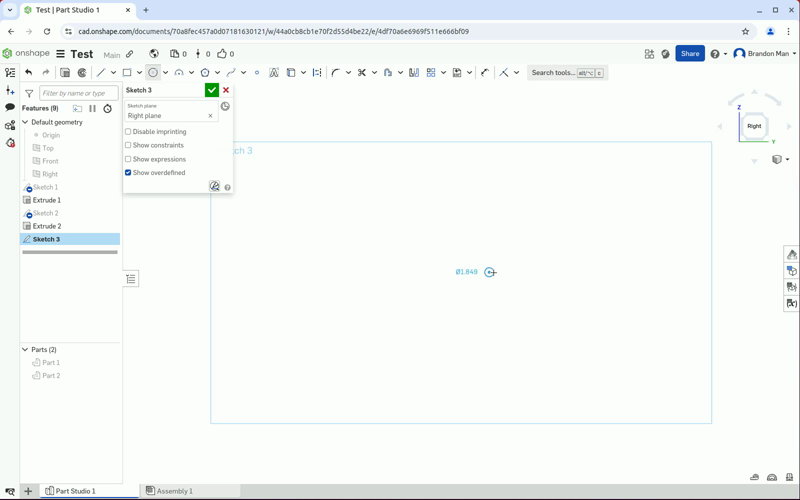
key(esc)
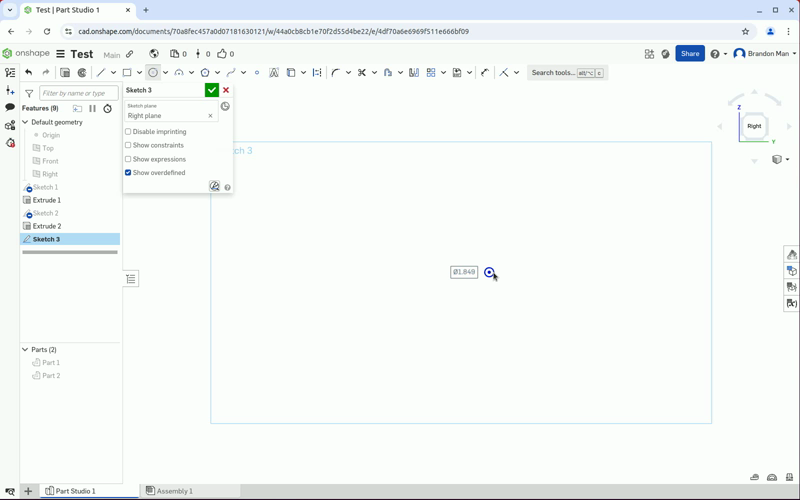
mouse_move(491, 271)
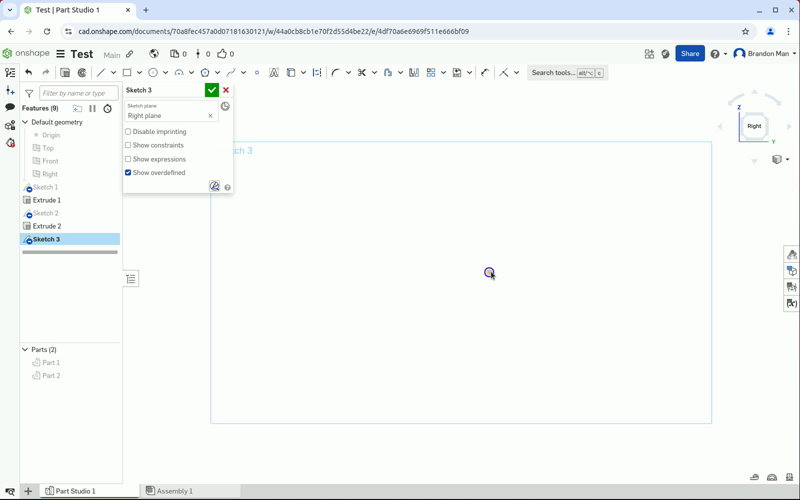
scroll(6)
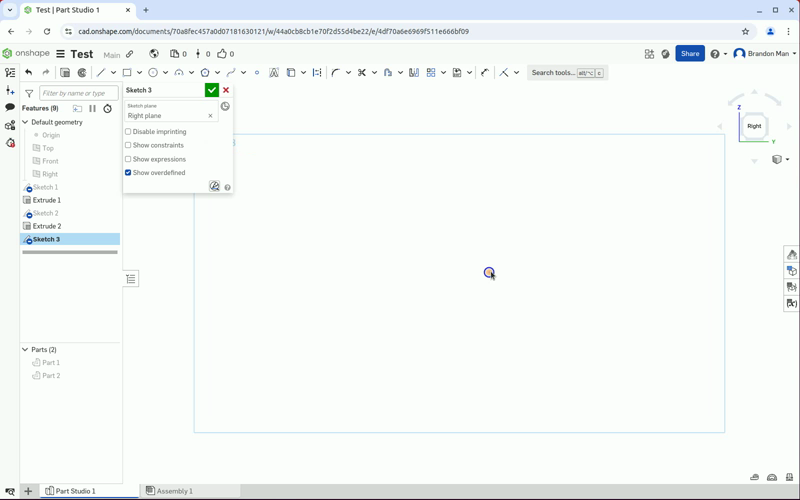
scroll(6)
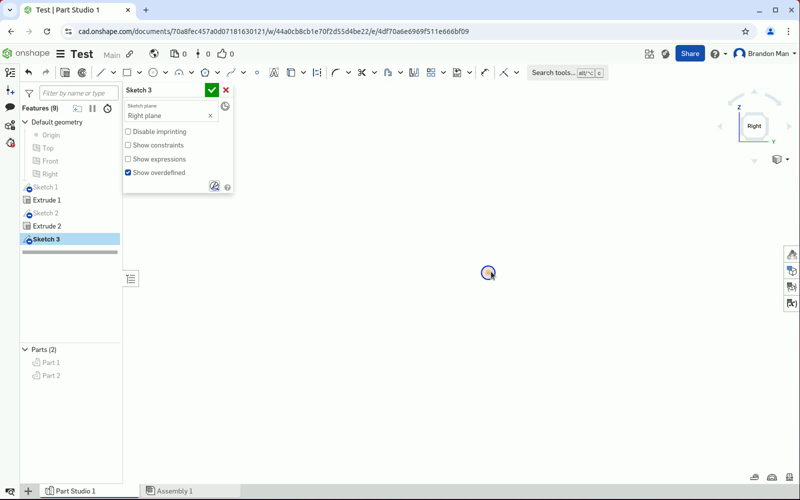
scroll(6)
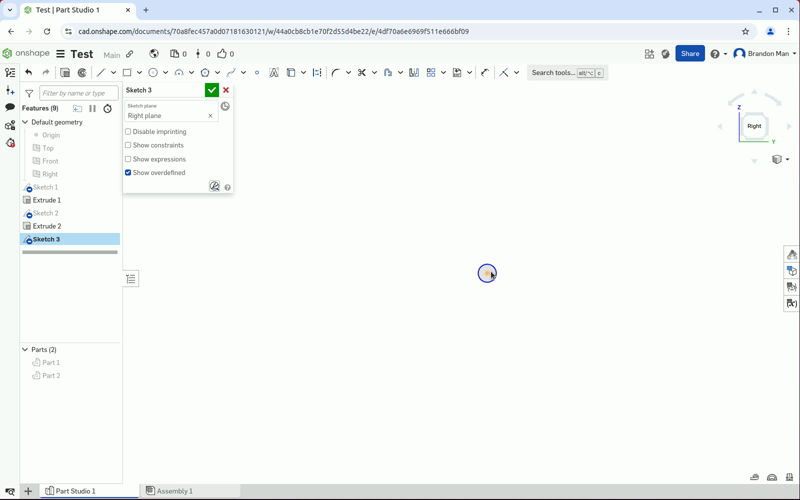
scroll(6)
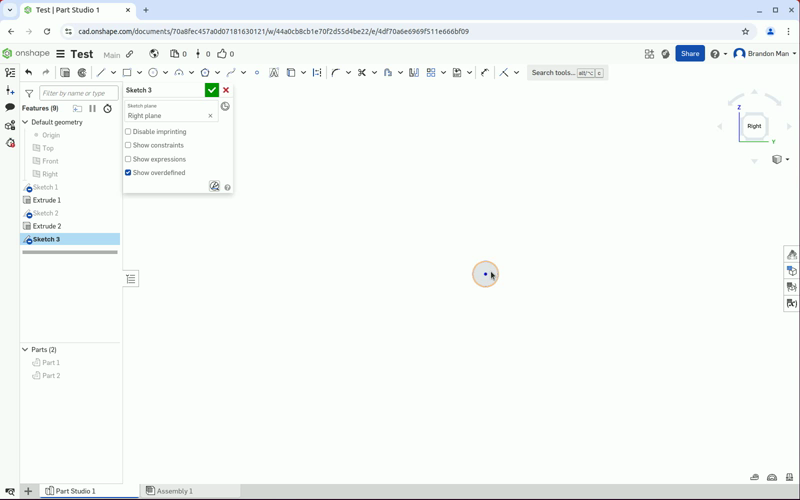
scroll(6)
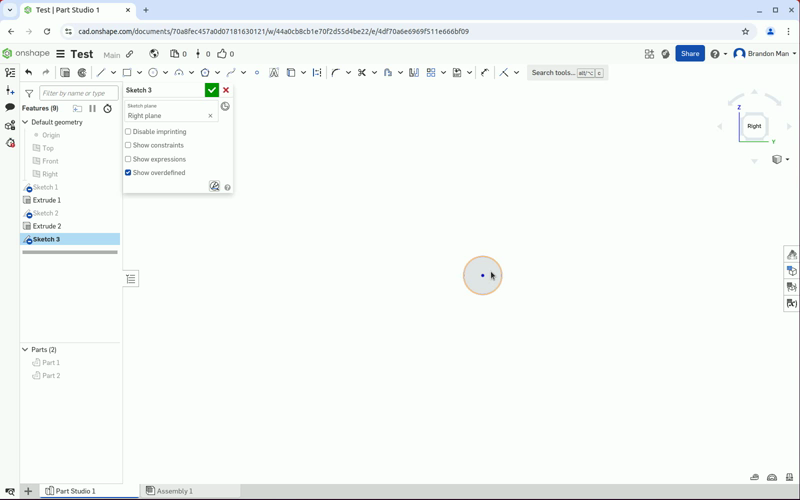
scroll(6)
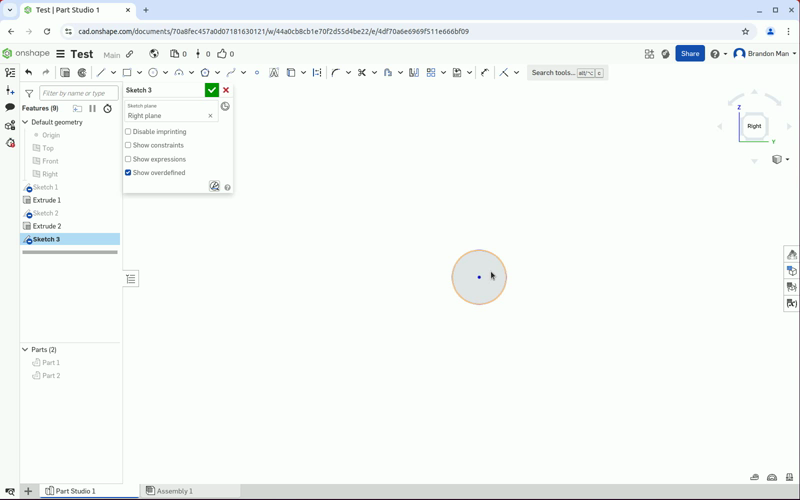
scroll(6)
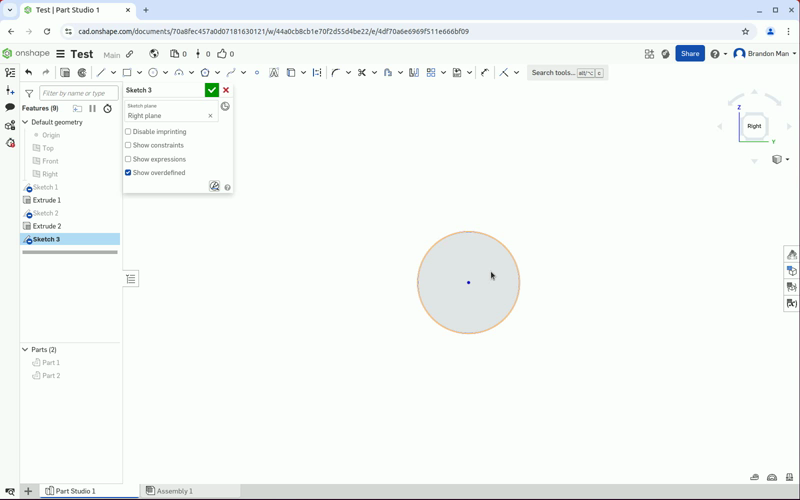
click(491, 271)
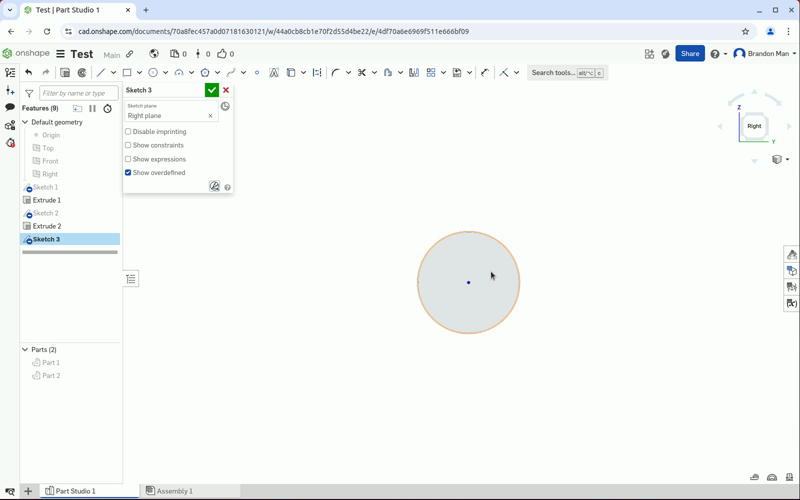
scroll(-6)
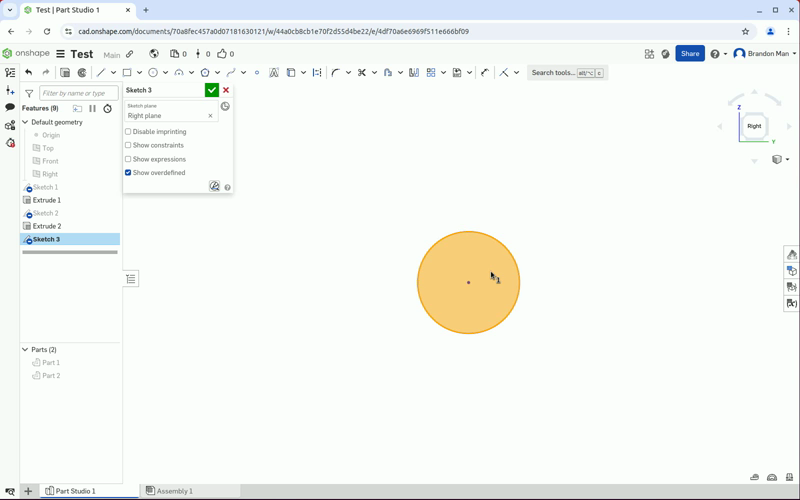
scroll(-6)
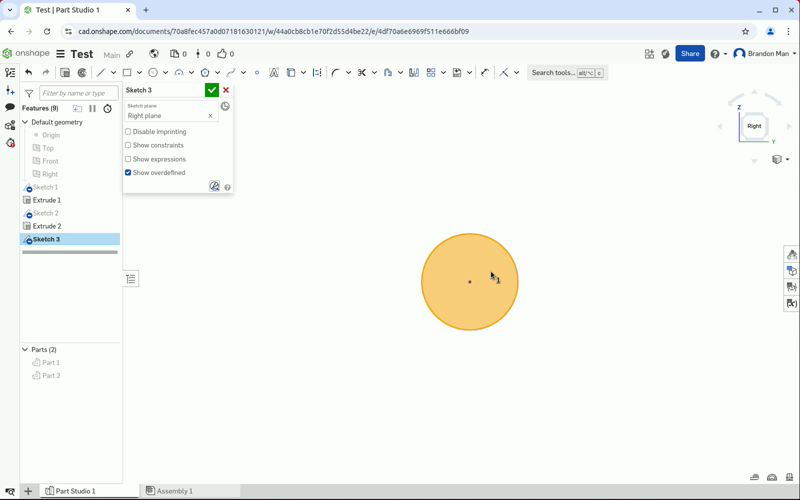
scroll(-6)
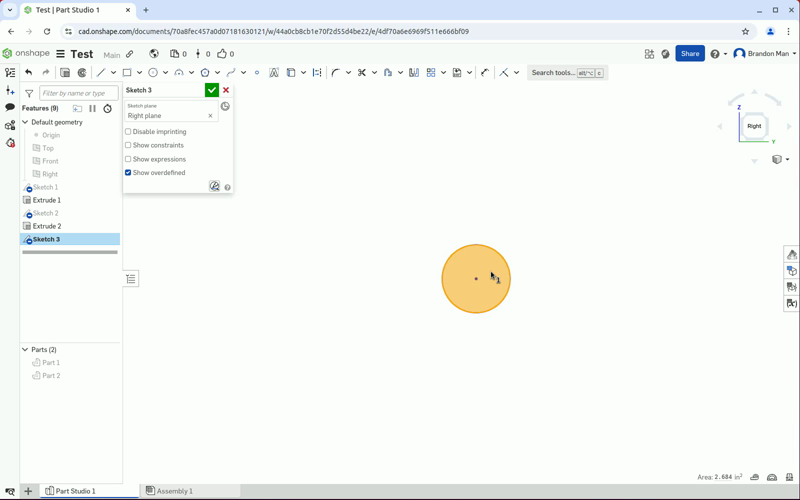
scroll(-6)
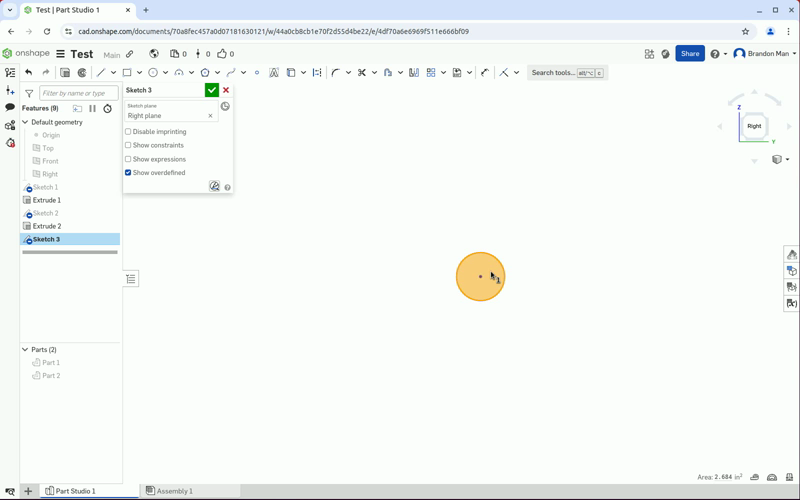
scroll(-6)
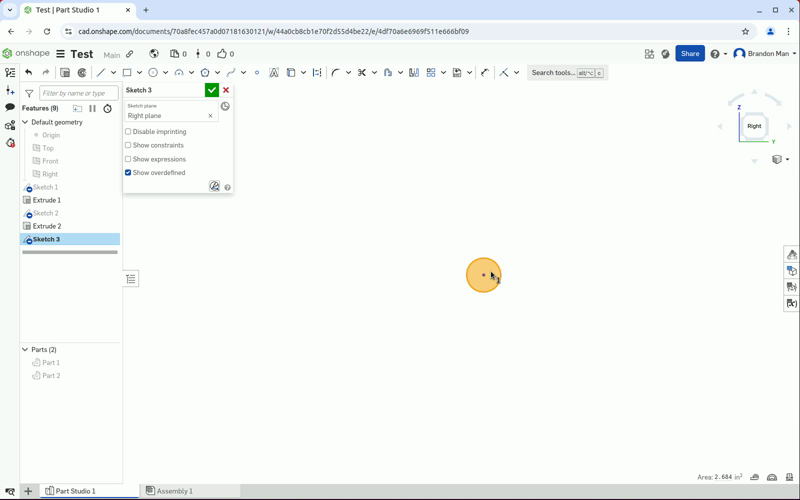
scroll(-6)
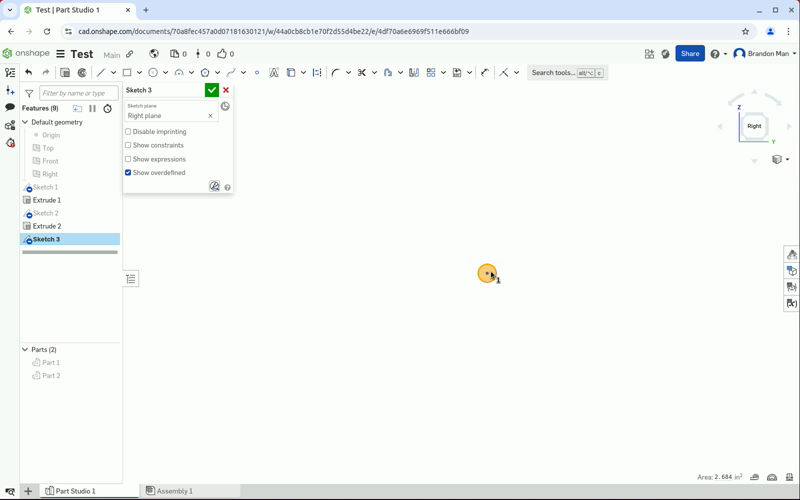
scroll(-6)
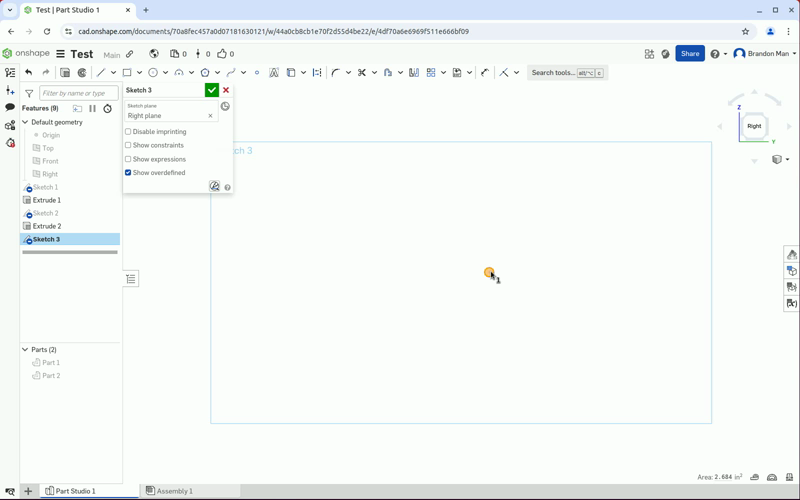
mouse_move(73, 352)
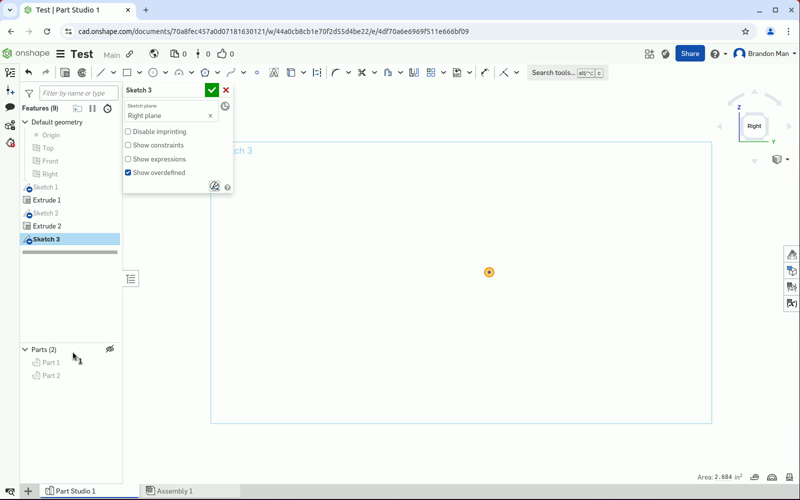
key(shift+y)
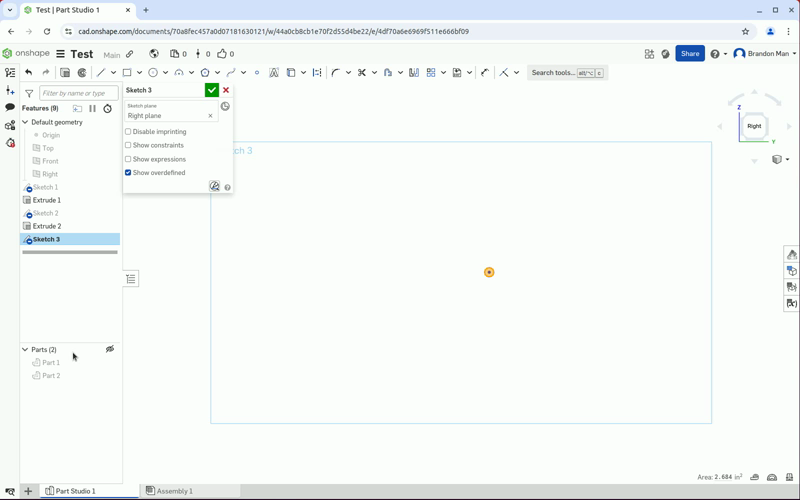
key(shift+e)
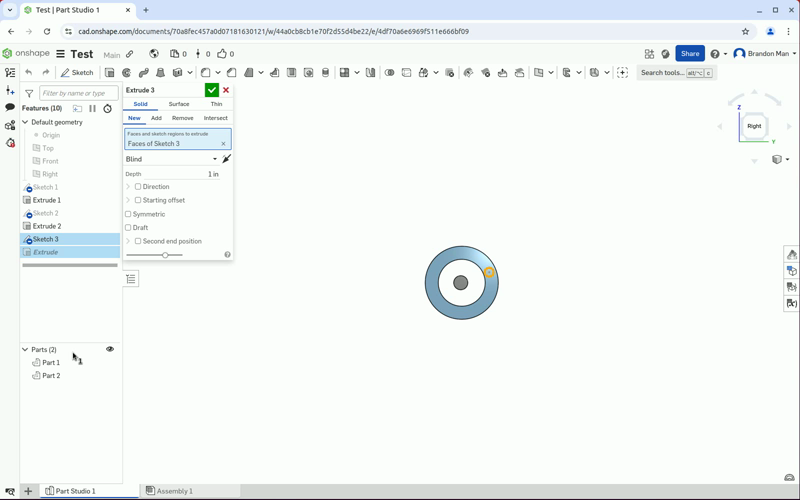
mouse_move(143, 106)
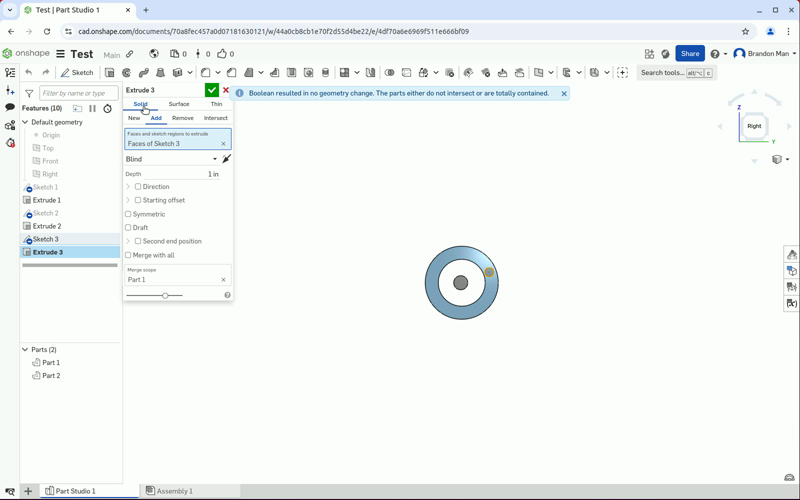
click(143, 106)
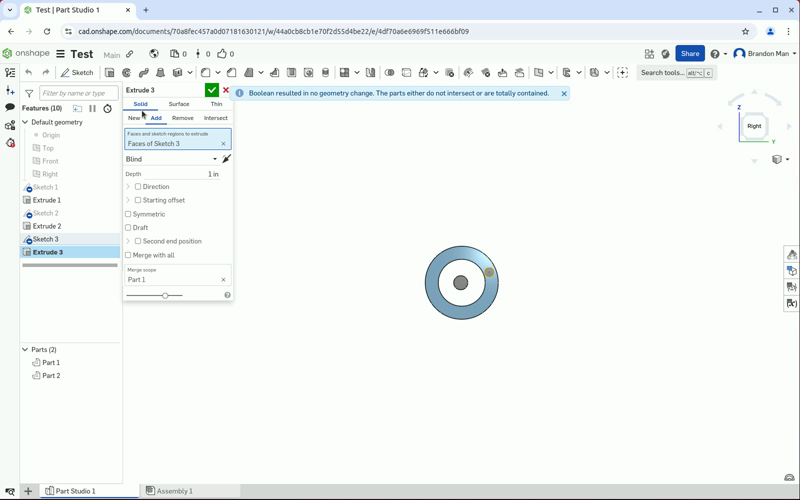
mouse_move(137, 120)
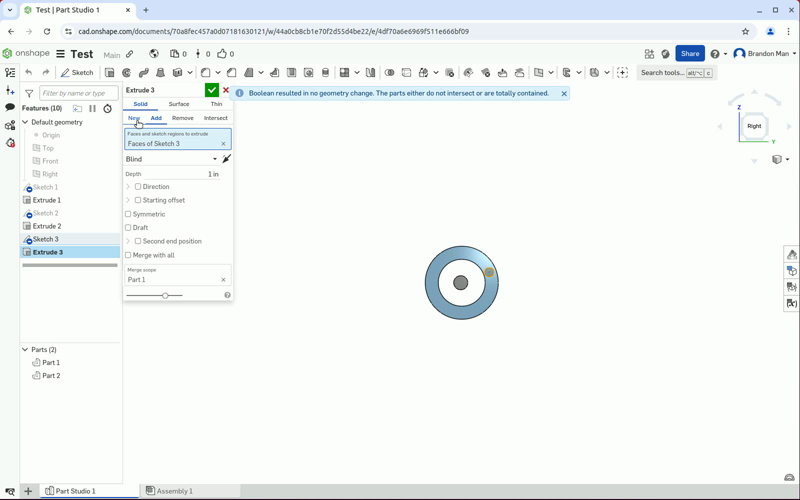
click(137, 120)
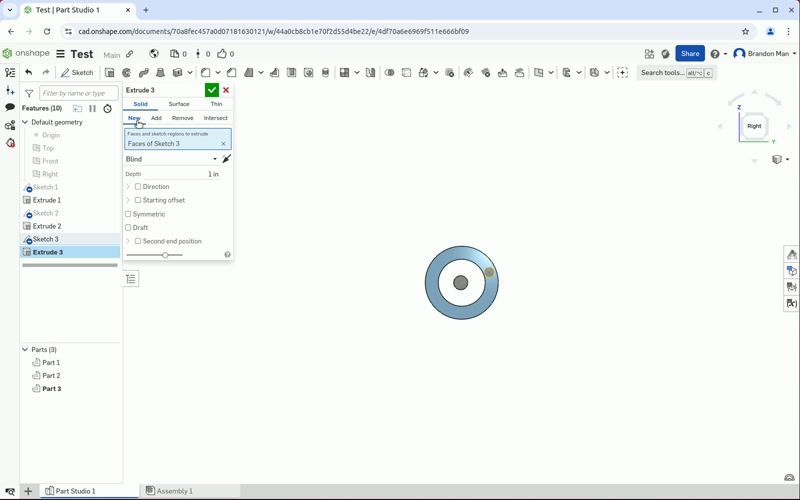
key(tab, 4)
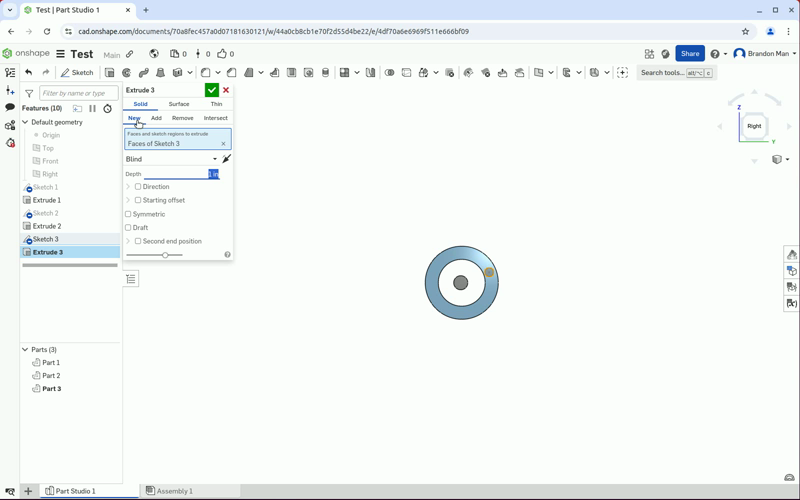
text(23.108)
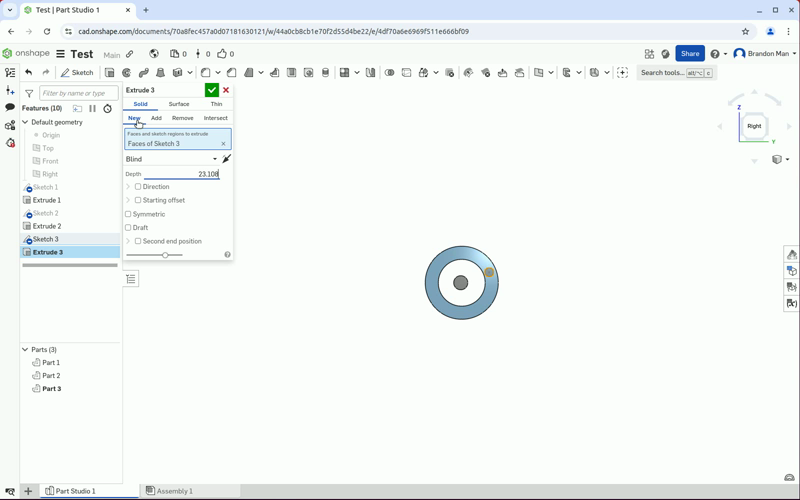
key(enter)
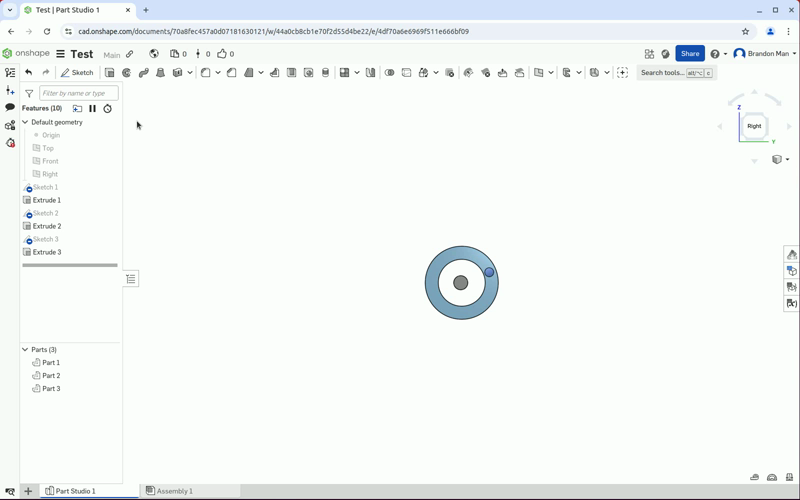
key(shift+h)
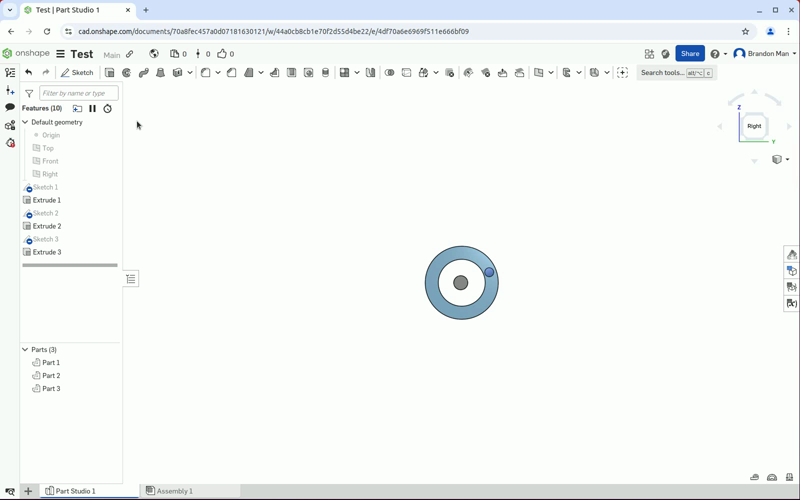
key(shift+h)
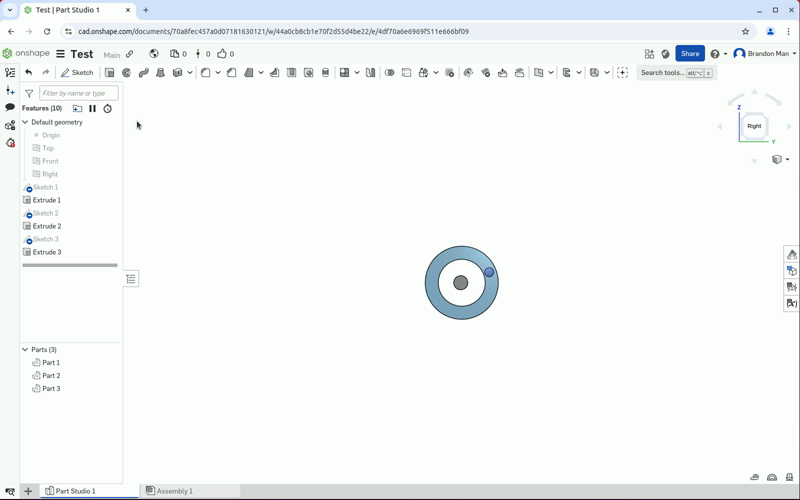
mouse_move(73, 189)
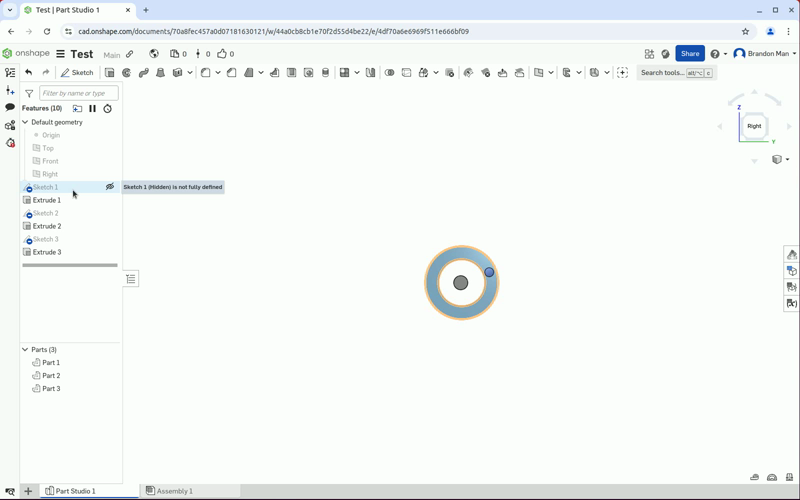
click(73, 189)
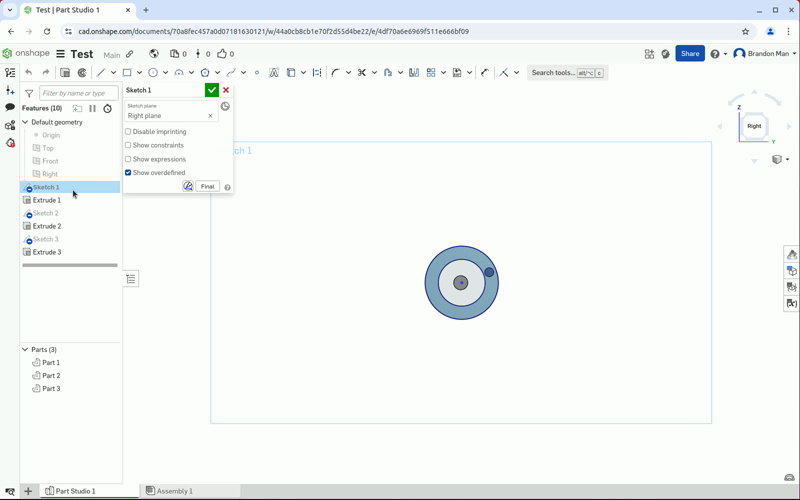
mouse_move(229, 92)
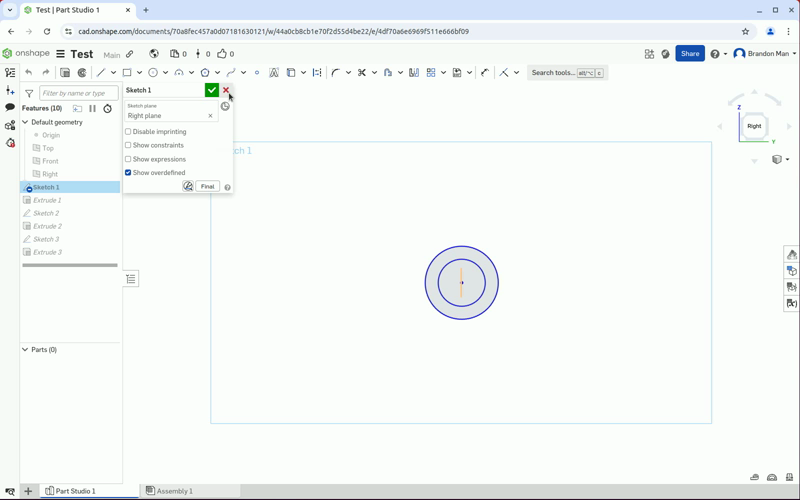
click(229, 92)
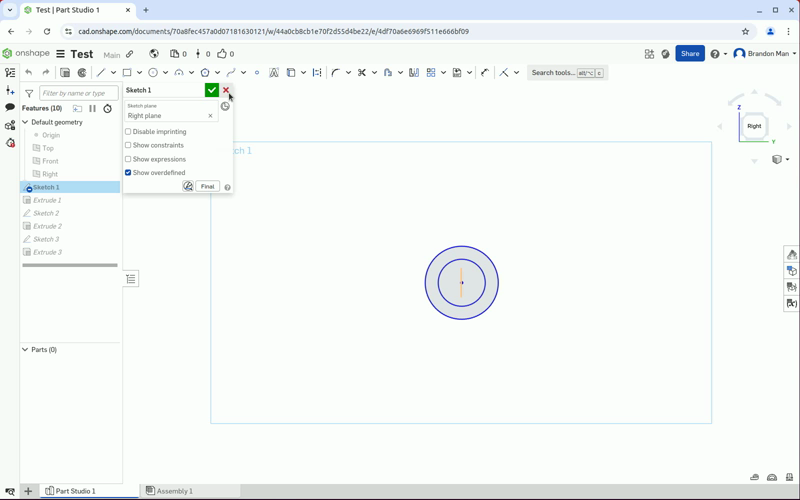
key(shift+s)
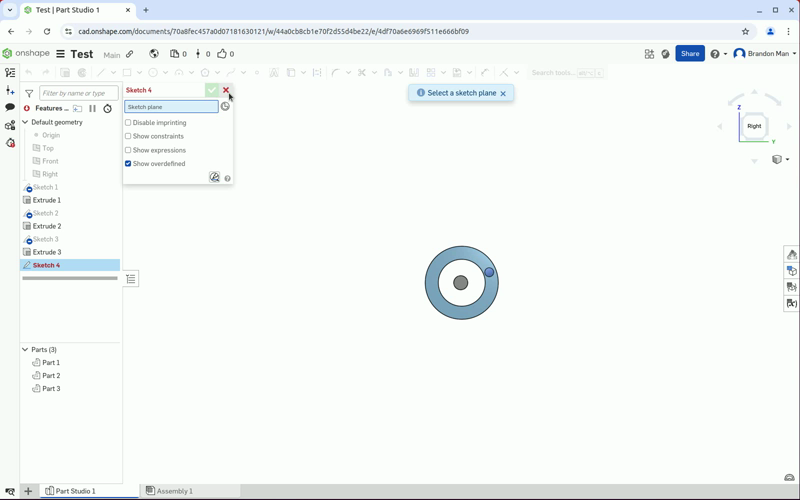
mouse_move(73, 176)
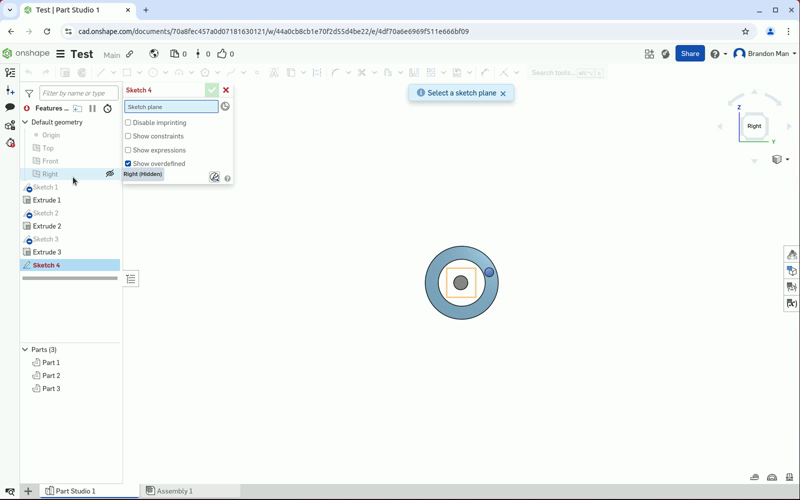
click(73, 176)
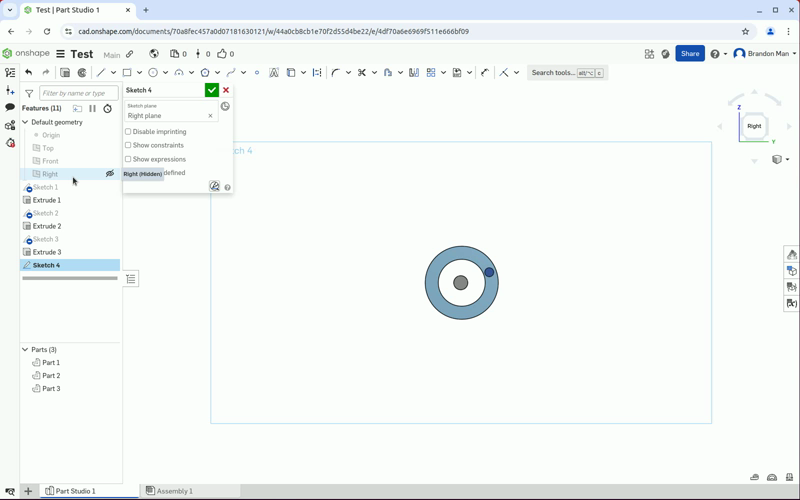
mouse_move(73, 352)
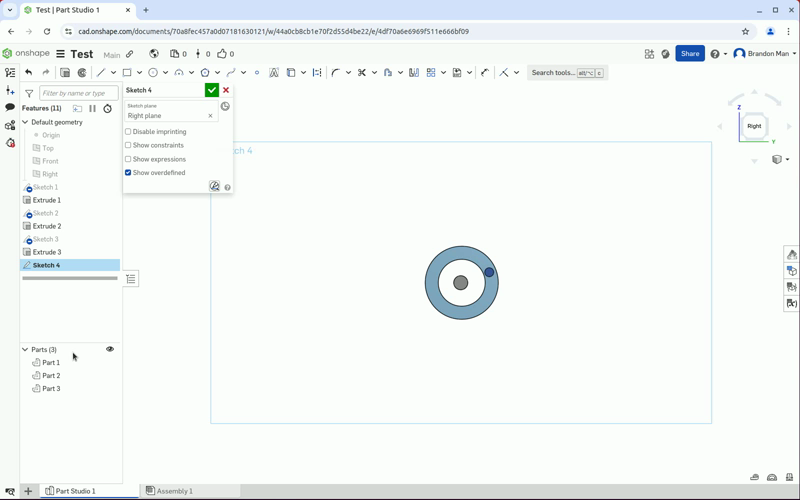
key(y)
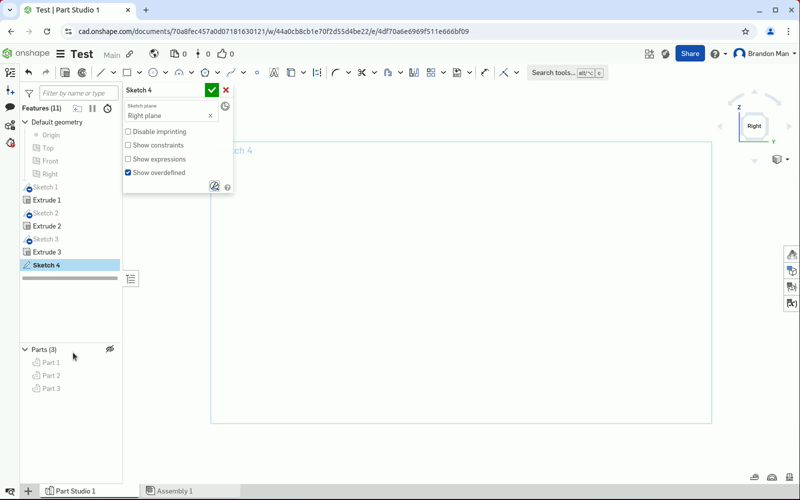
key(c)
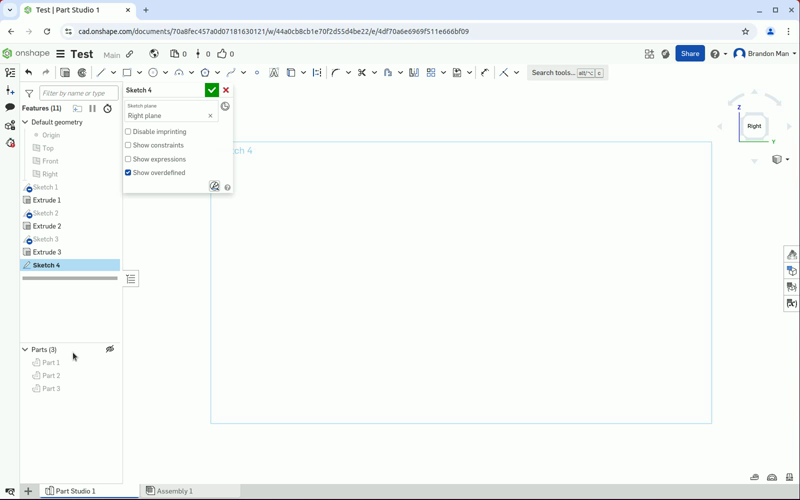
key_down(shift)
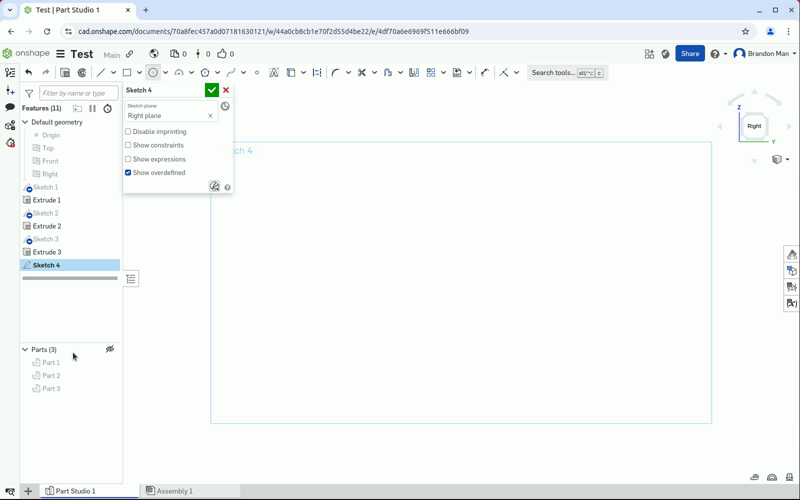
mouse_move(477, 257)
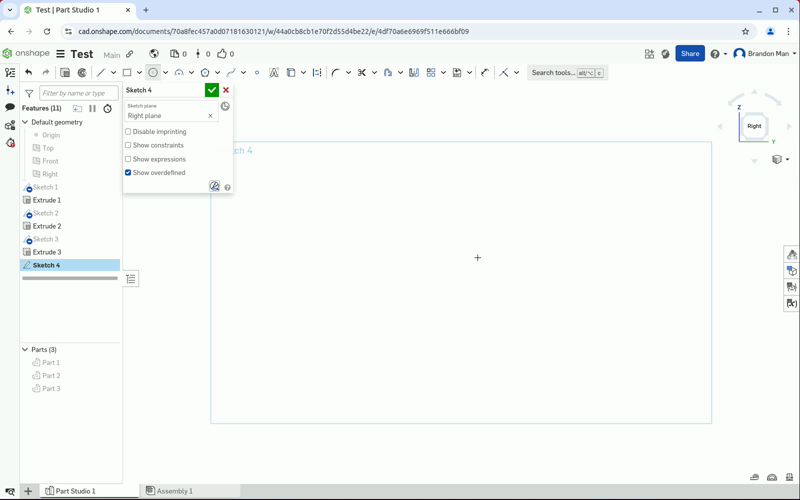
click(477, 257)
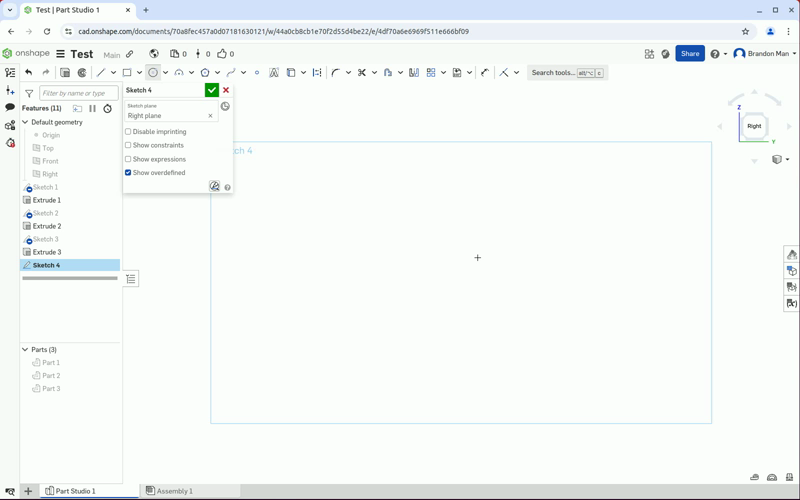
key_up(shift)
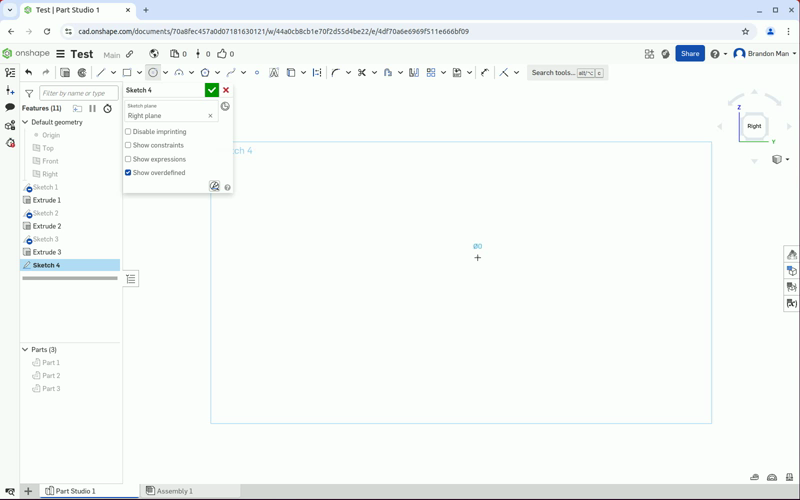
mouse_move(482, 257)
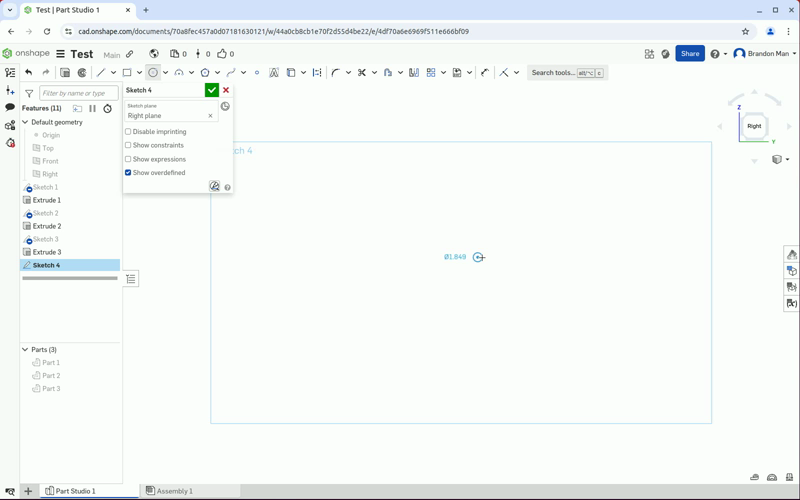
click(482, 257)
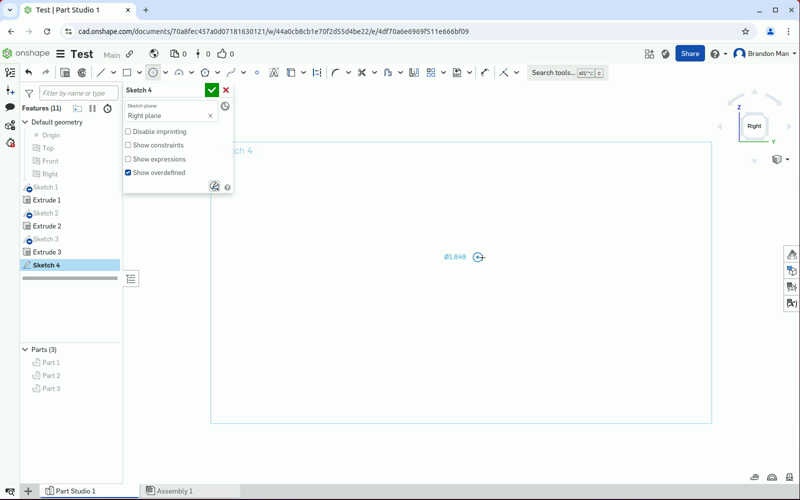
key(esc)
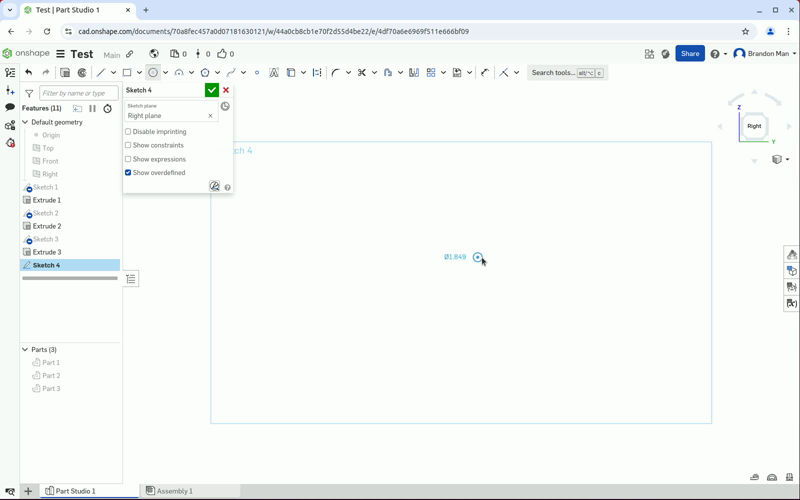
mouse_move(480, 255)
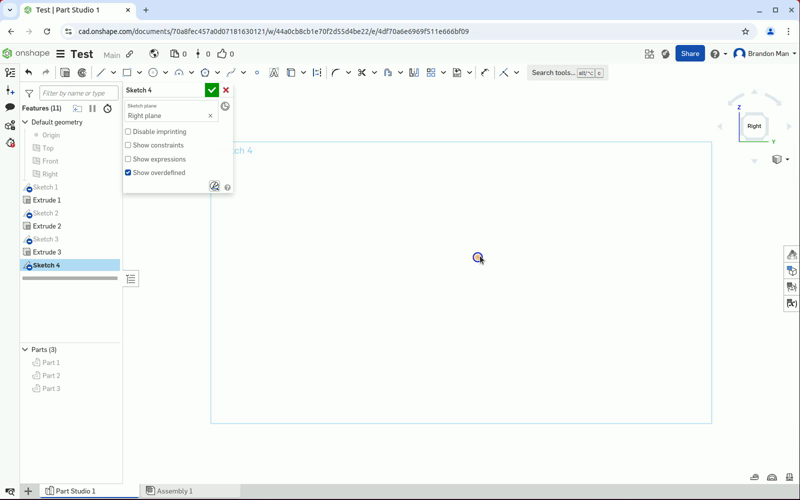
scroll(6)
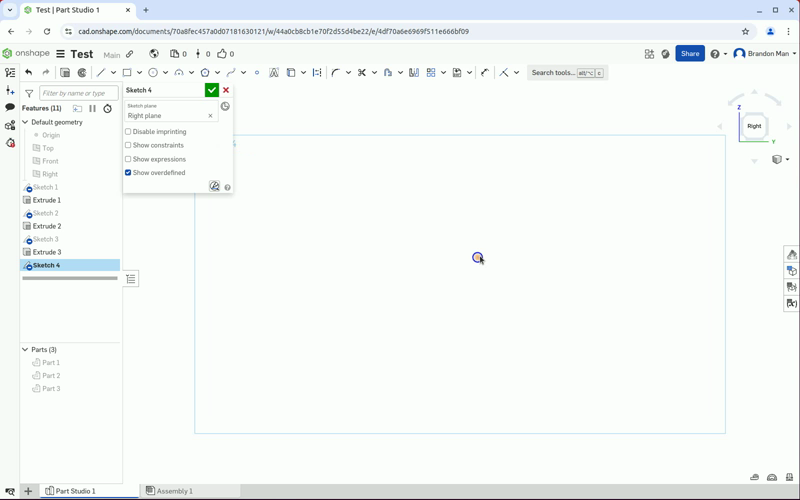
scroll(6)
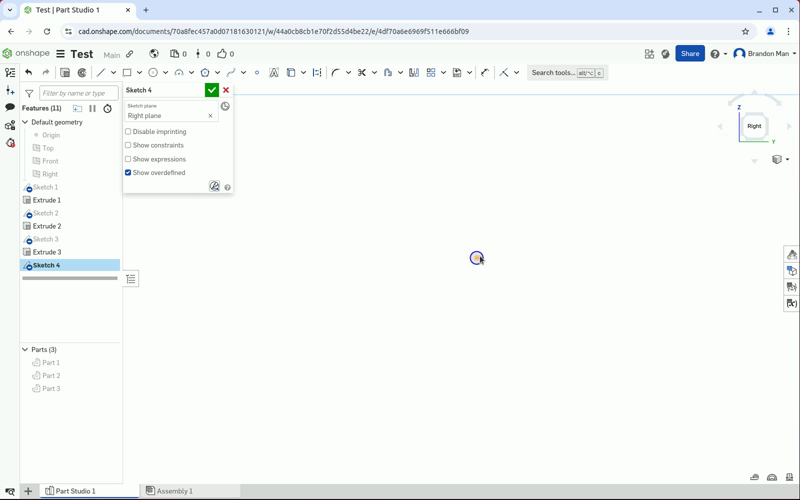
scroll(6)
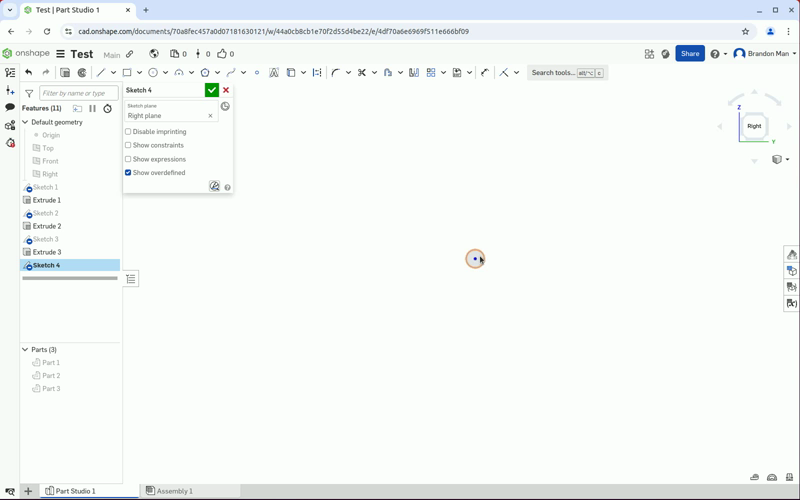
scroll(6)
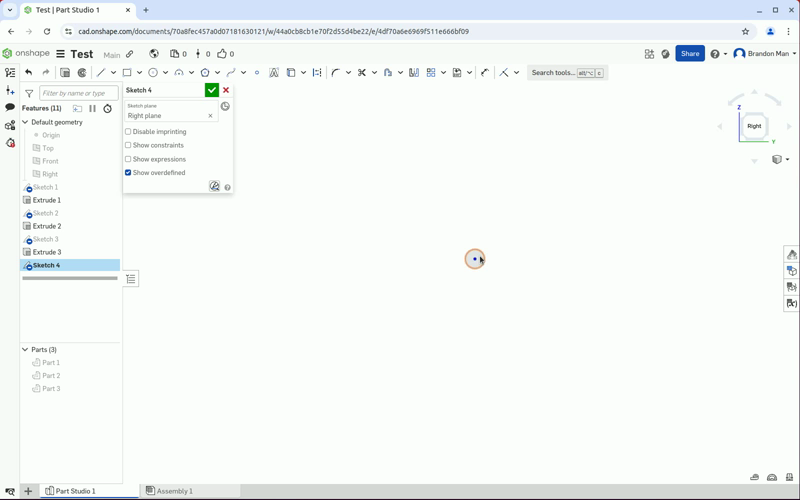
scroll(6)
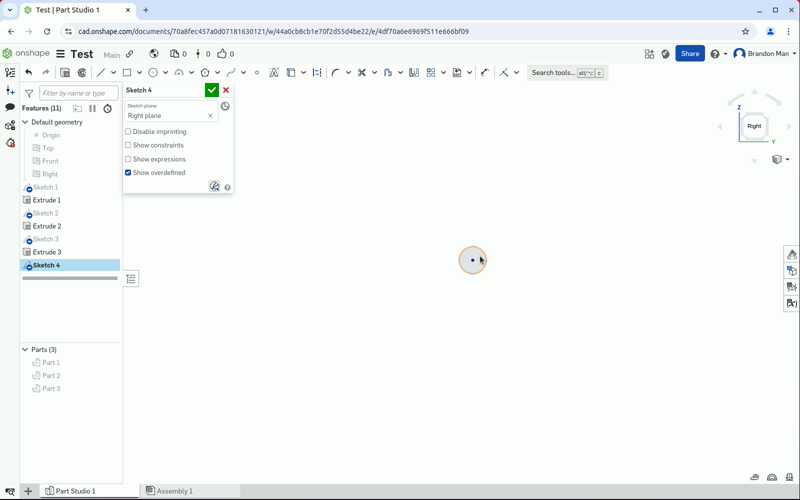
scroll(6)
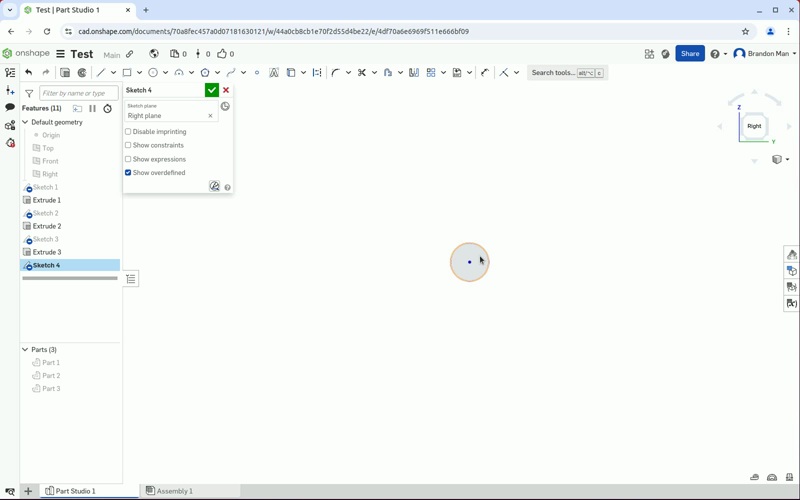
scroll(6)
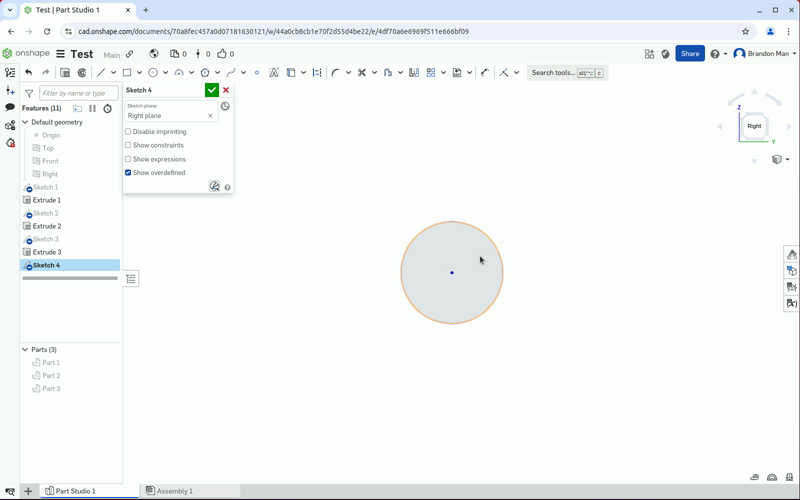
click(480, 255)
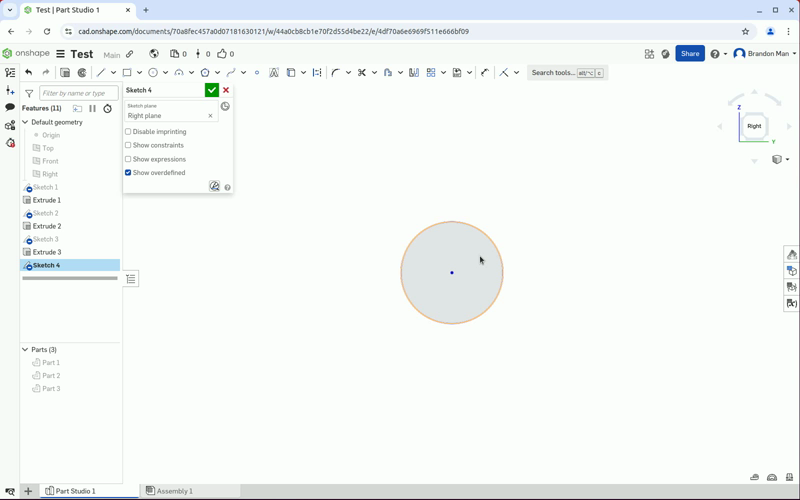
scroll(-6)
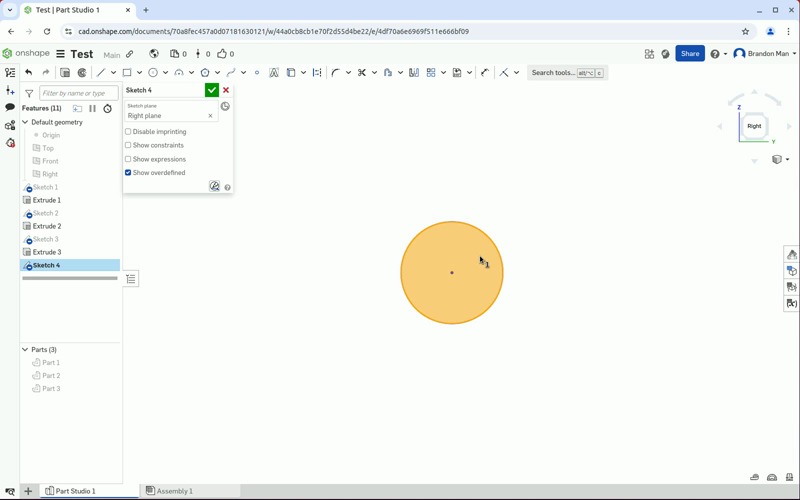
scroll(-6)
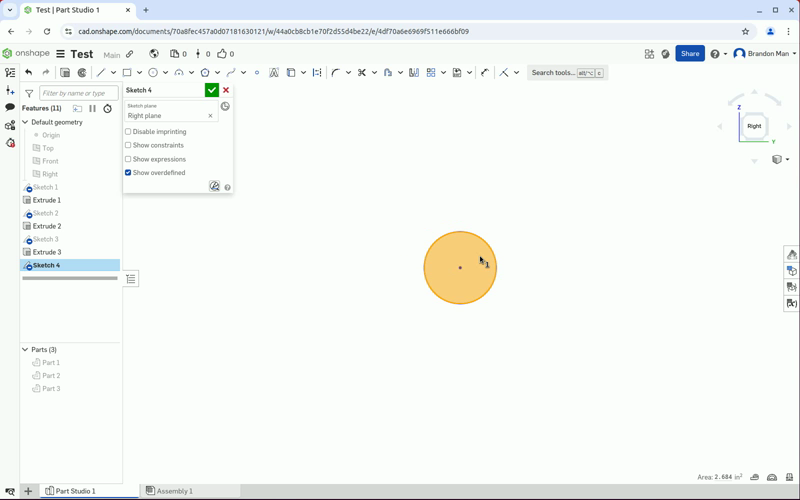
scroll(-6)
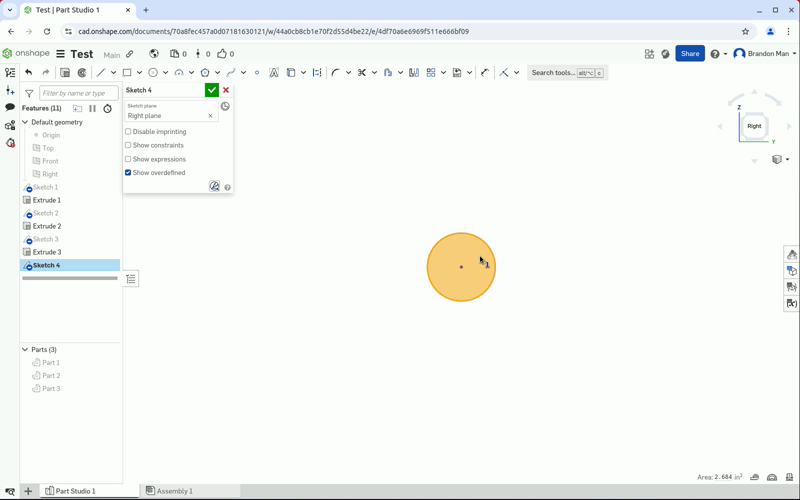
scroll(-6)
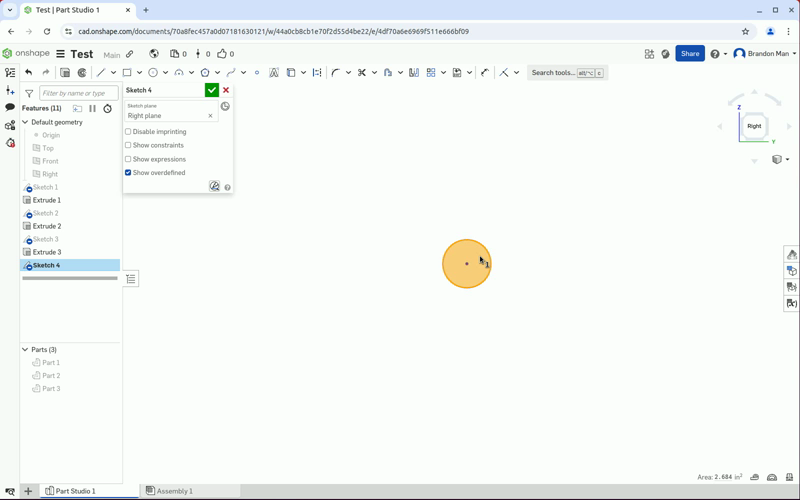
scroll(-6)
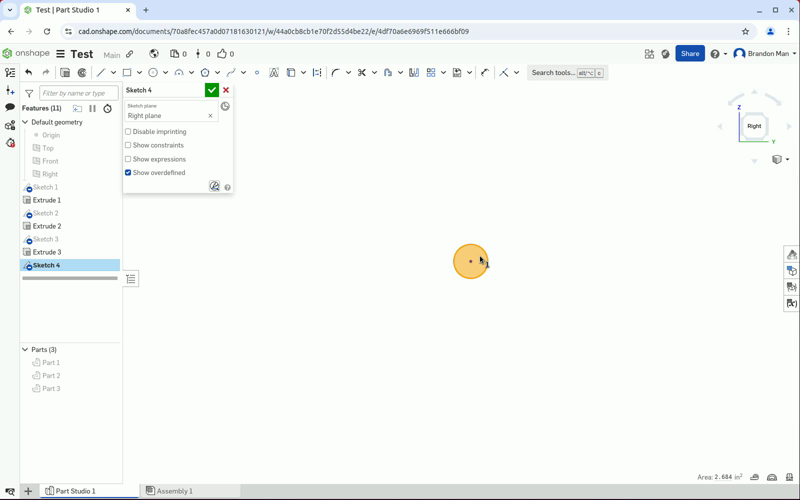
scroll(-6)
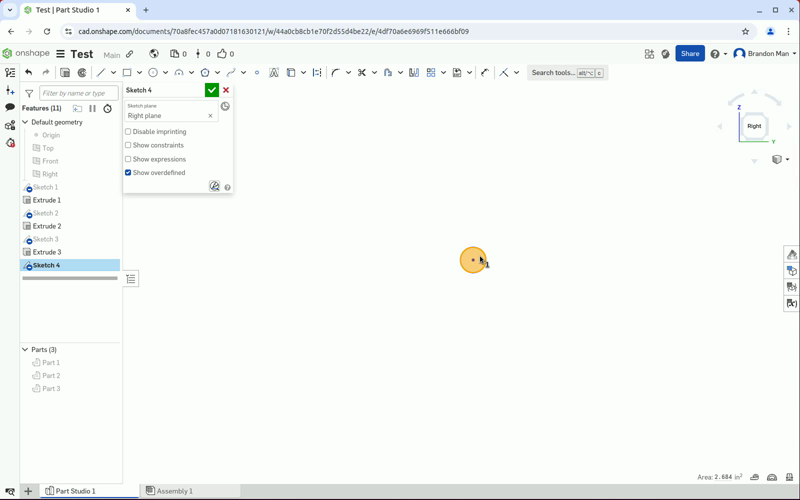
scroll(-6)
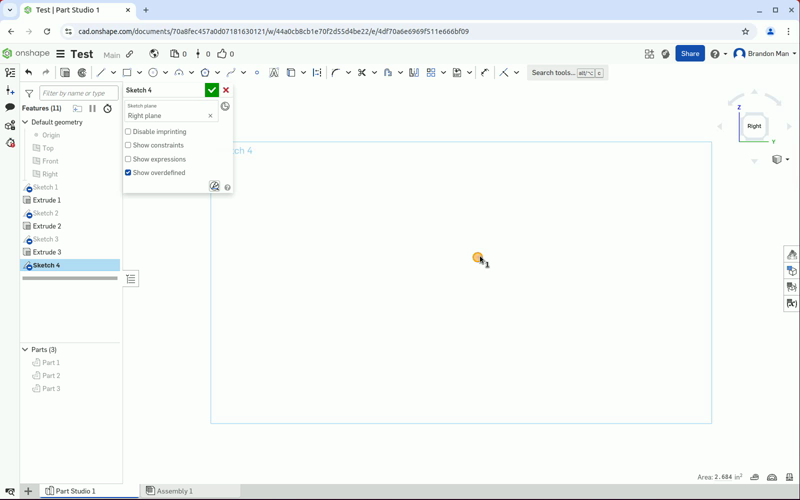
mouse_move(73, 352)
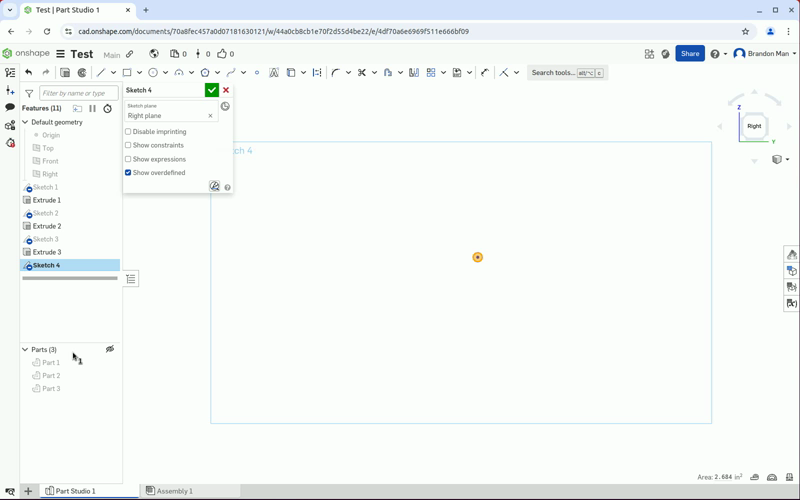
key(shift+y)
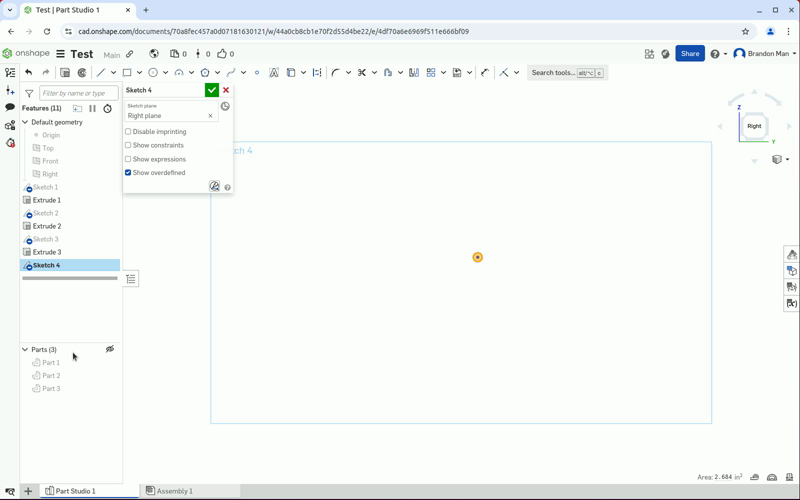
key(shift+e)
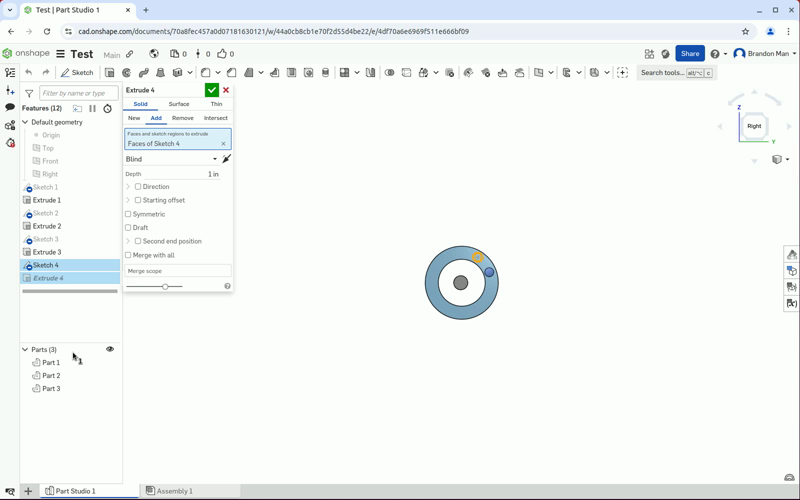
mouse_move(143, 106)
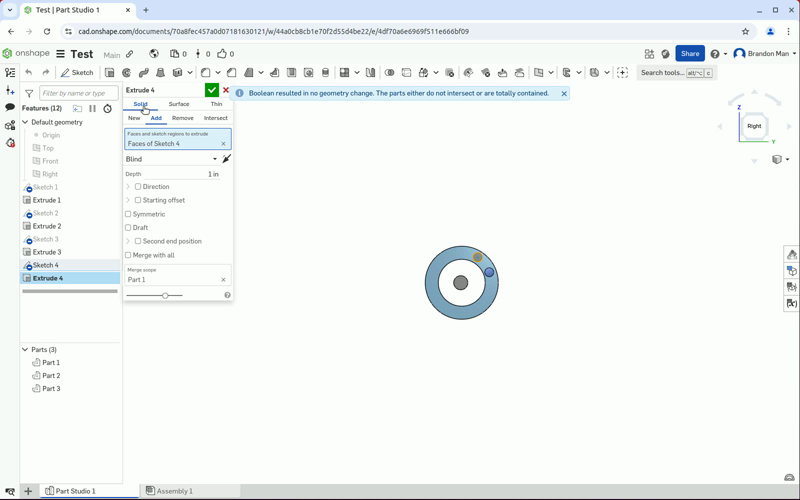
click(143, 106)
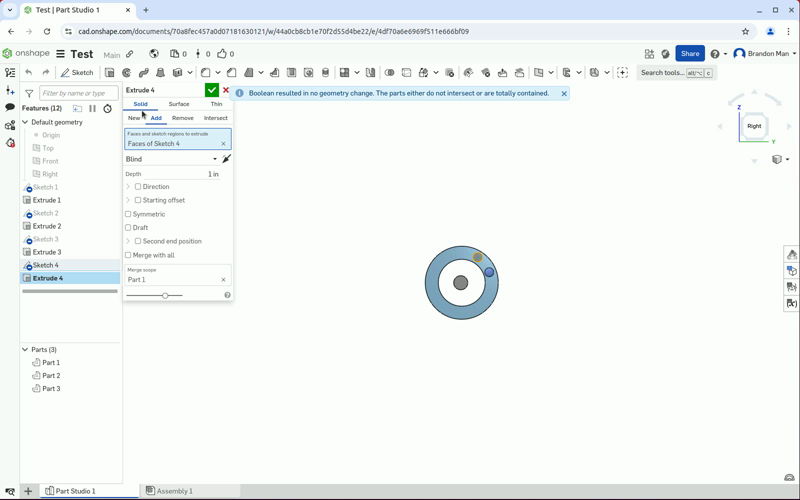
mouse_move(137, 120)
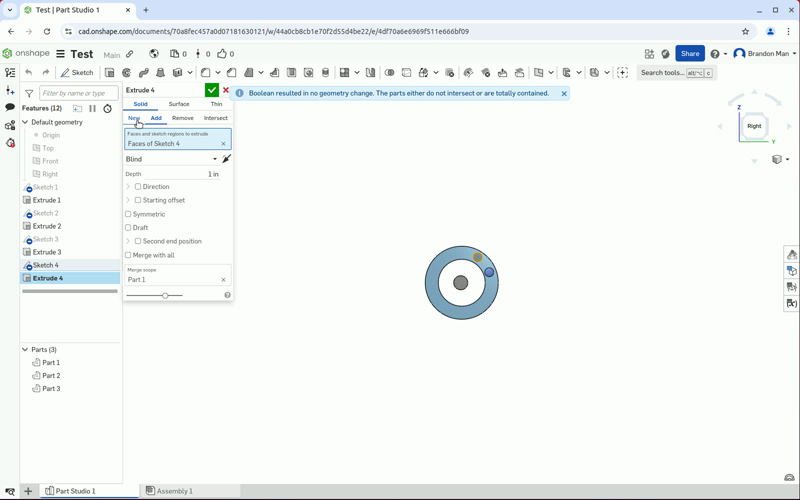
click(137, 120)
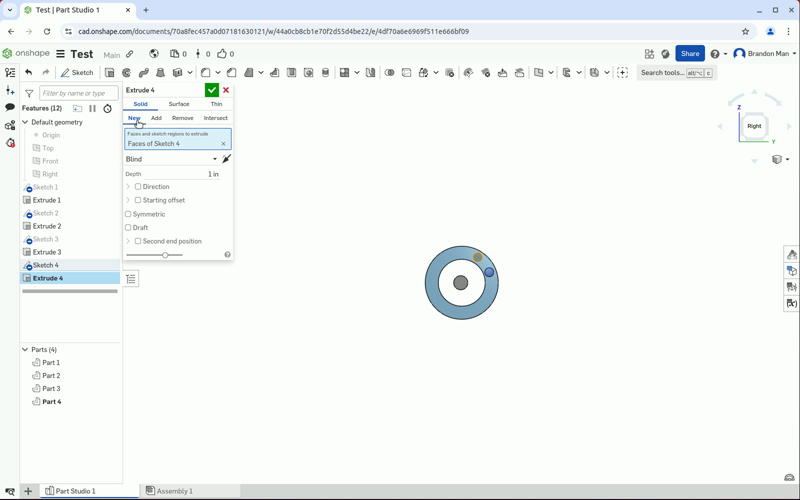
key(tab, 4)
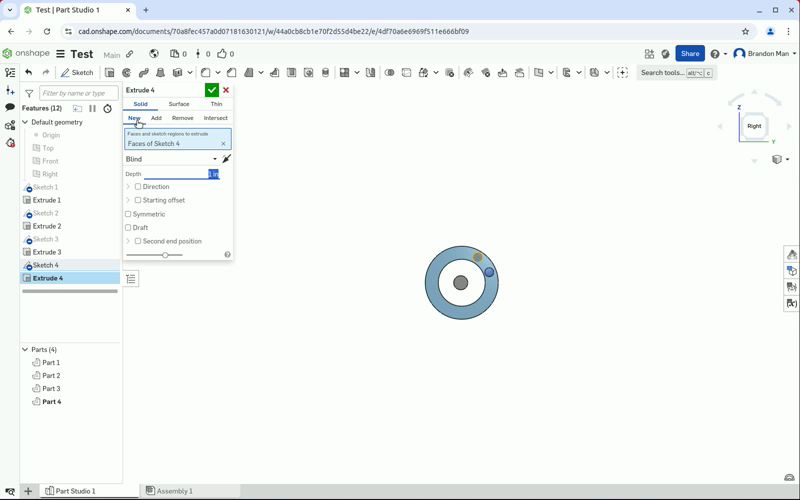
text(23.108)
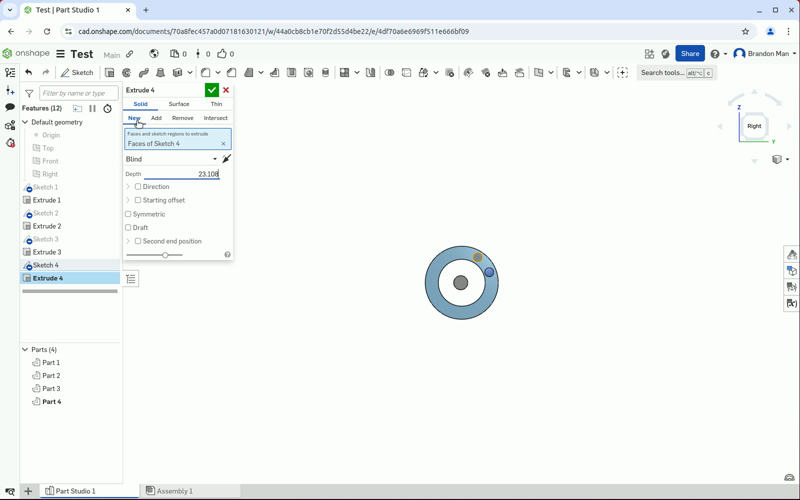
key(enter)
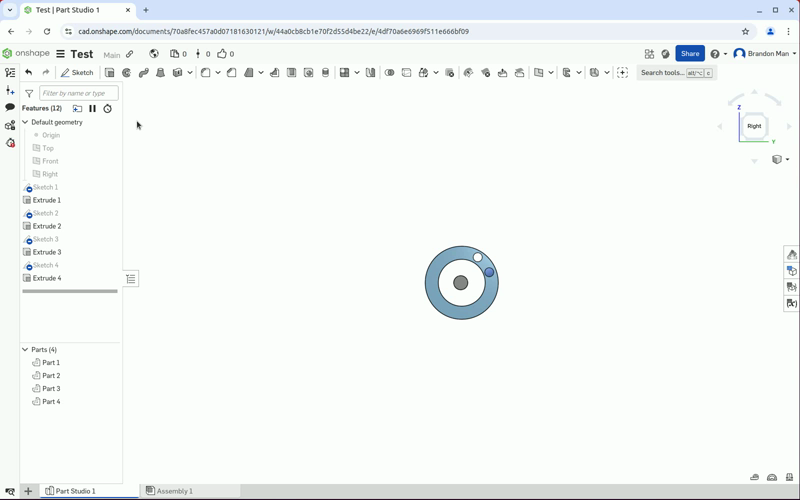
key(shift+h)
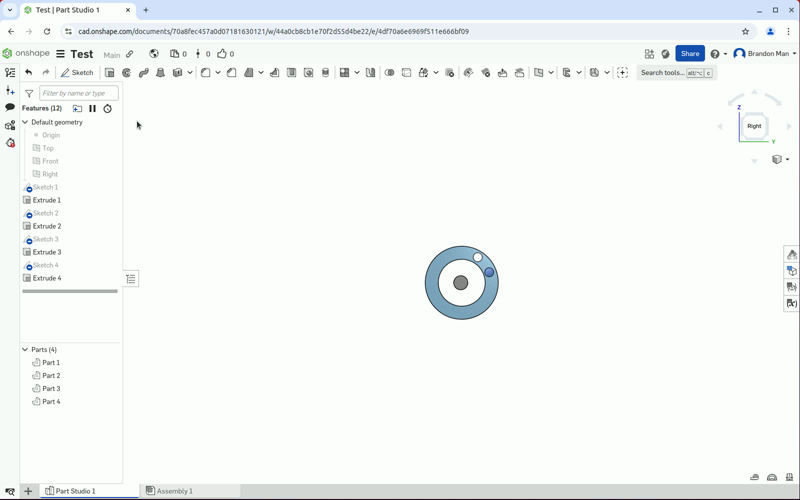
key(shift+h)
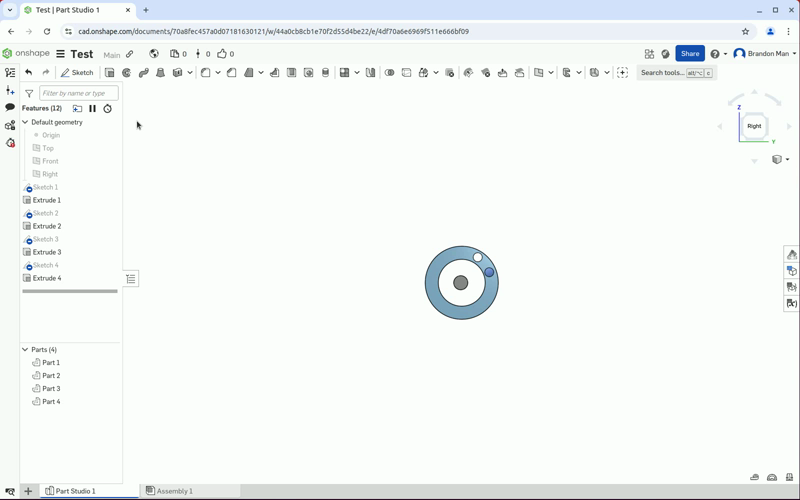
mouse_move(73, 189)
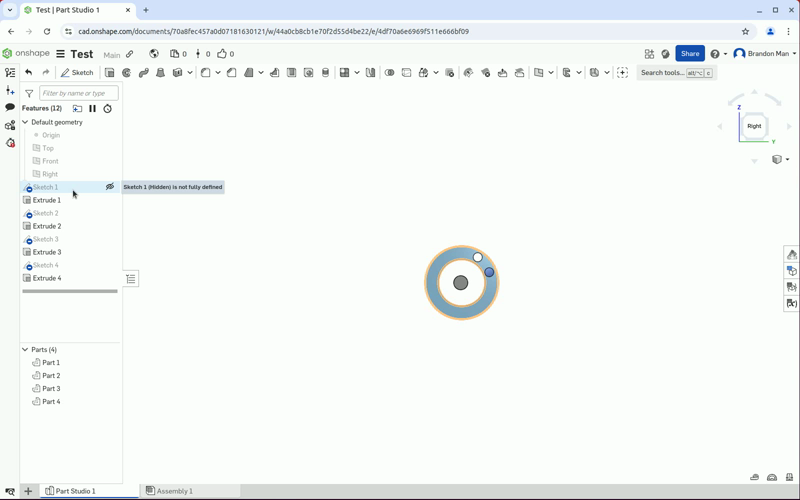
click(73, 189)
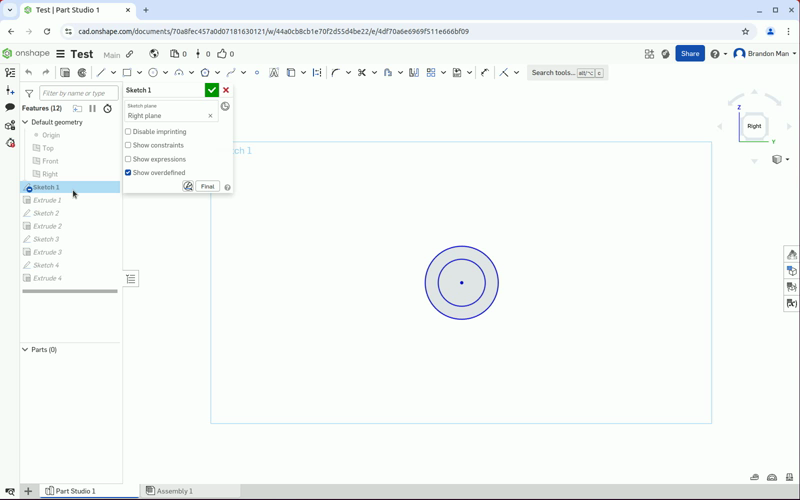
mouse_move(229, 92)
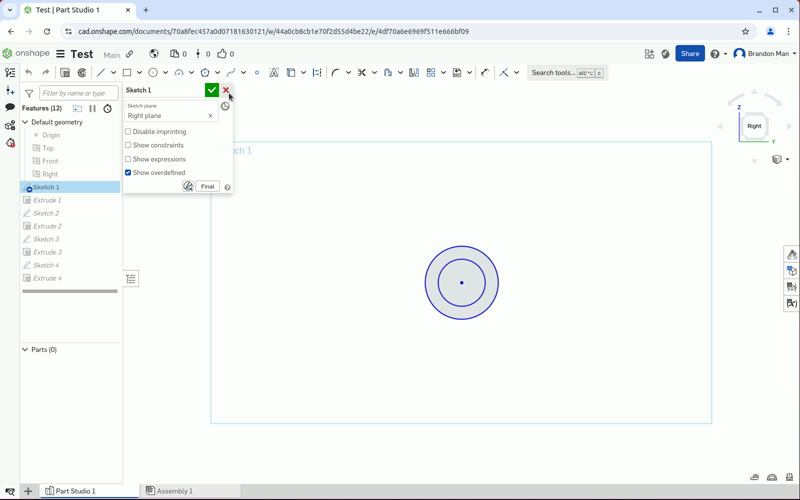
click(229, 92)
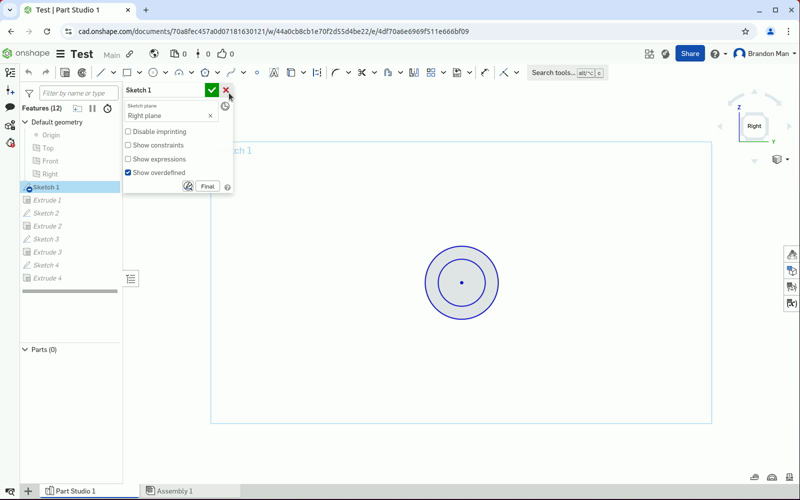
key(shift+s)
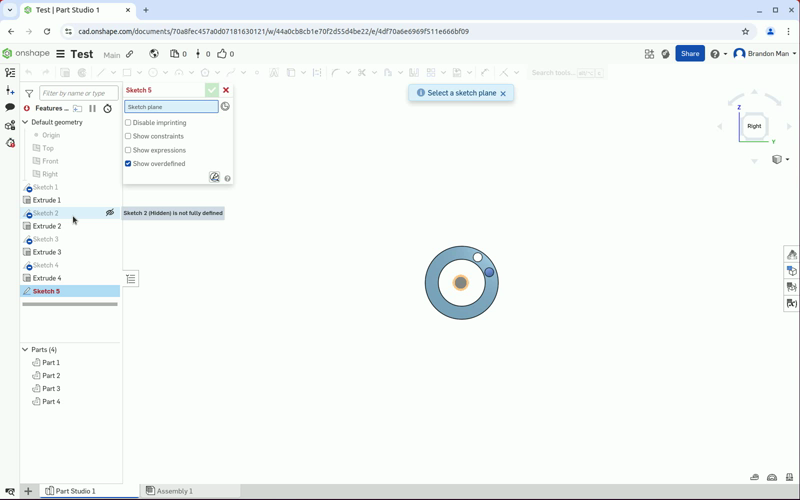
scroll(3)
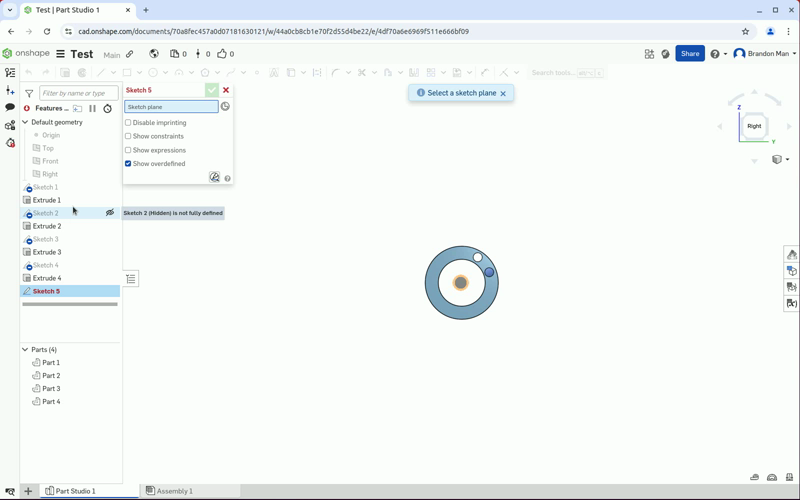
mouse_move(73, 176)
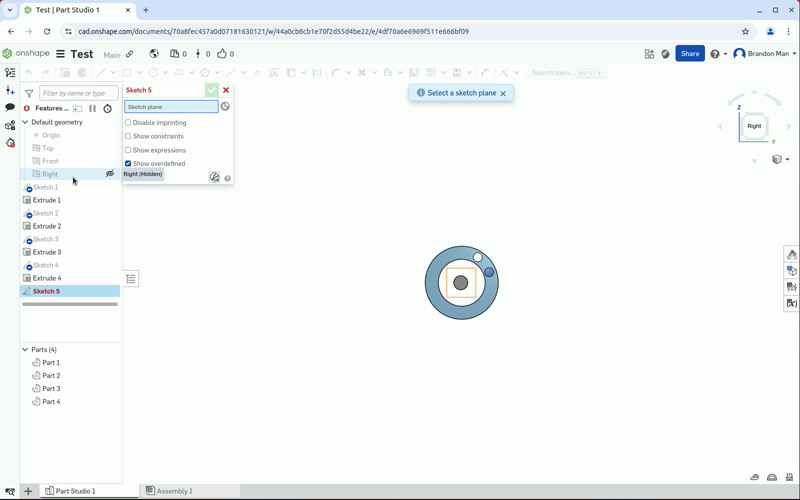
click(73, 176)
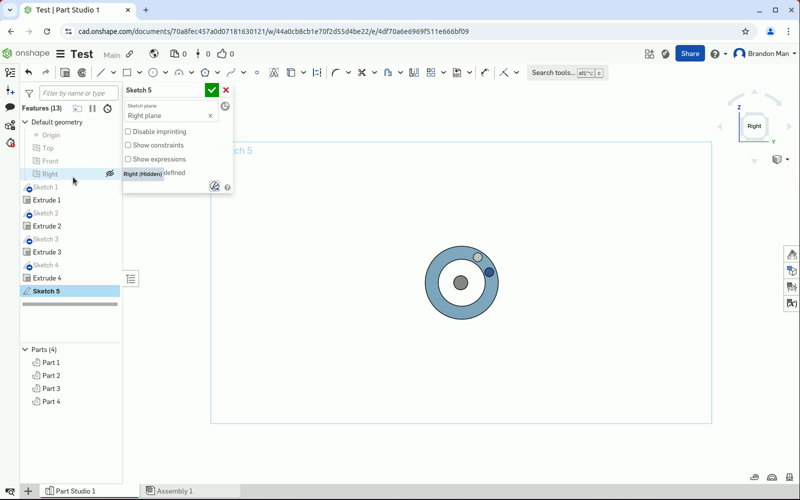
mouse_move(73, 352)
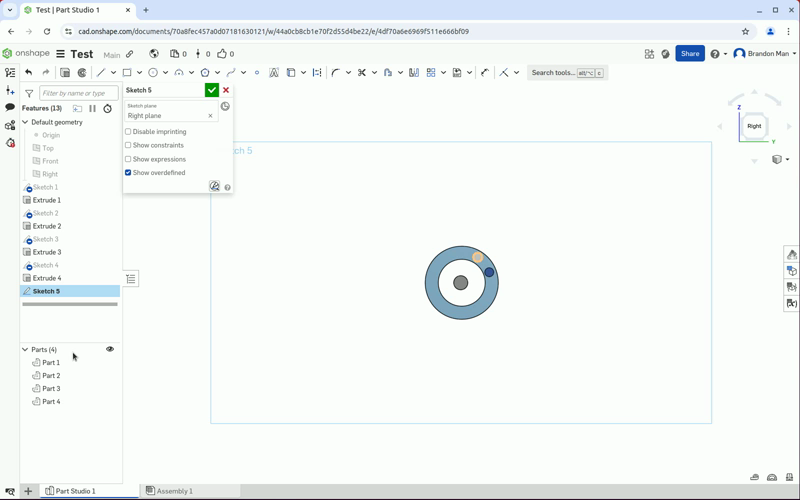
key(y)
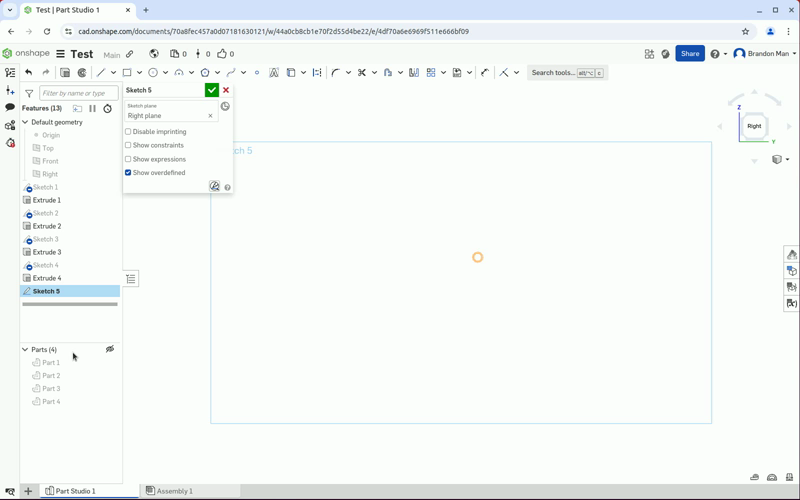
key(c)
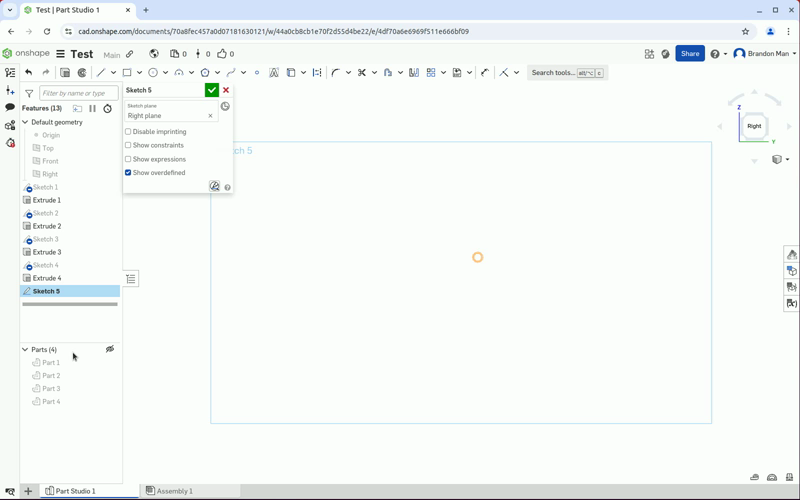
key_down(shift)
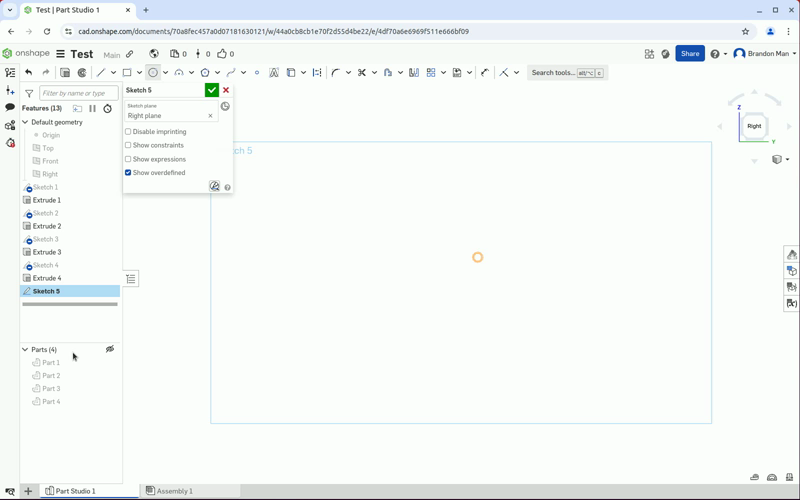
mouse_move(465, 255)
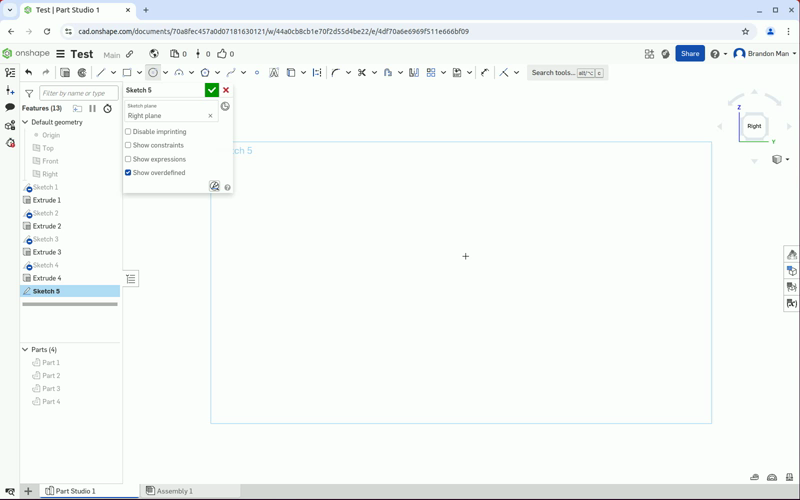
click(465, 255)
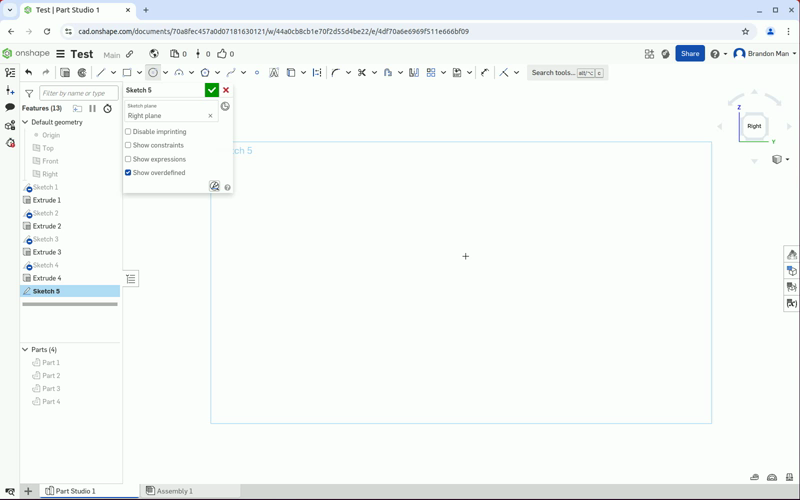
key_up(shift)
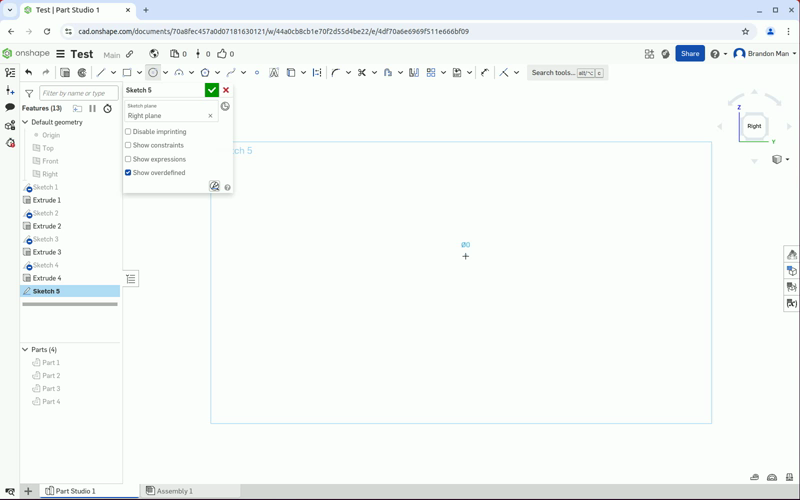
mouse_move(470, 255)
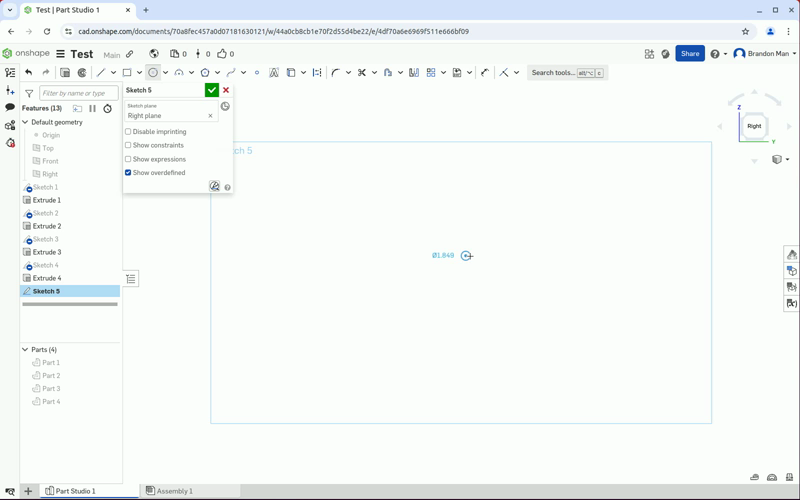
click(470, 255)
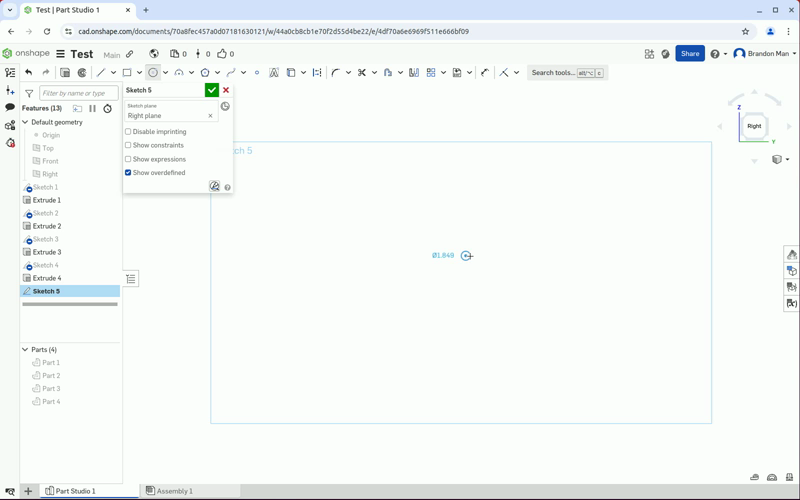
key(esc)
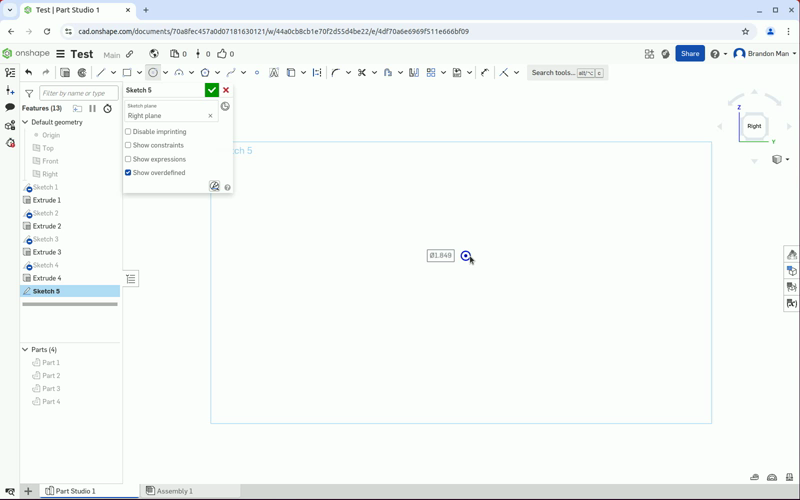
mouse_move(468, 258)
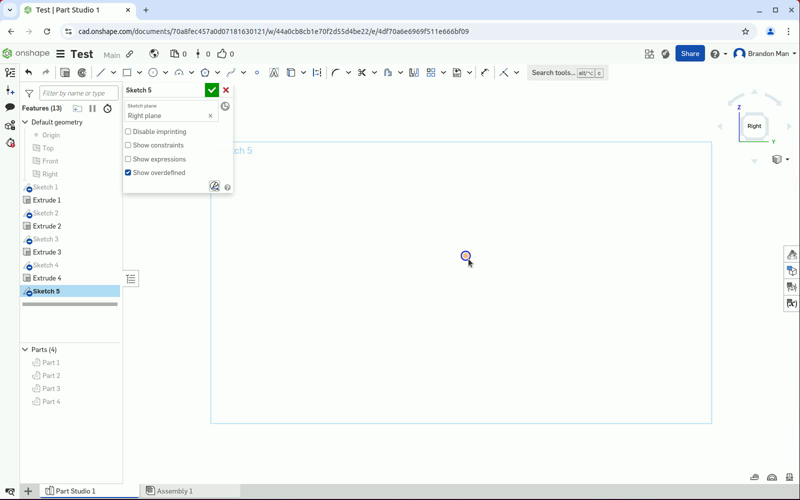
scroll(6)
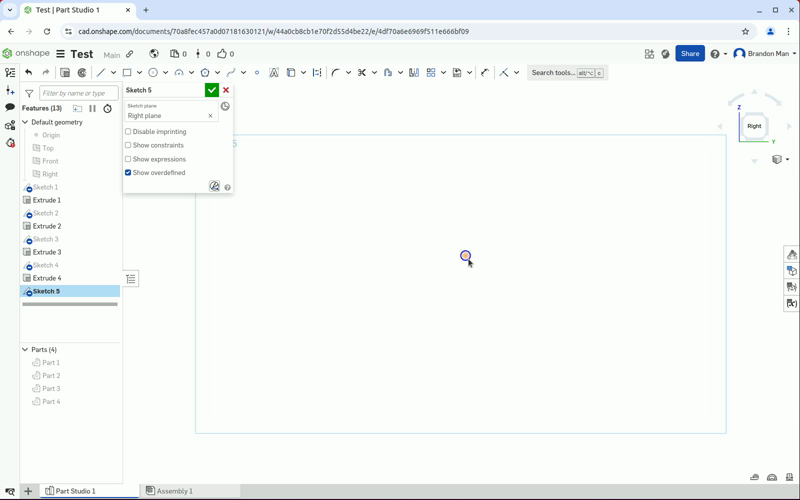
scroll(6)
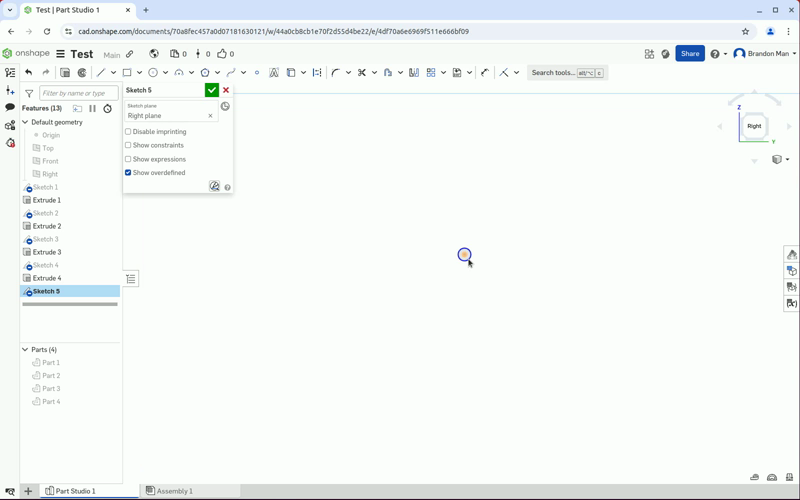
scroll(6)
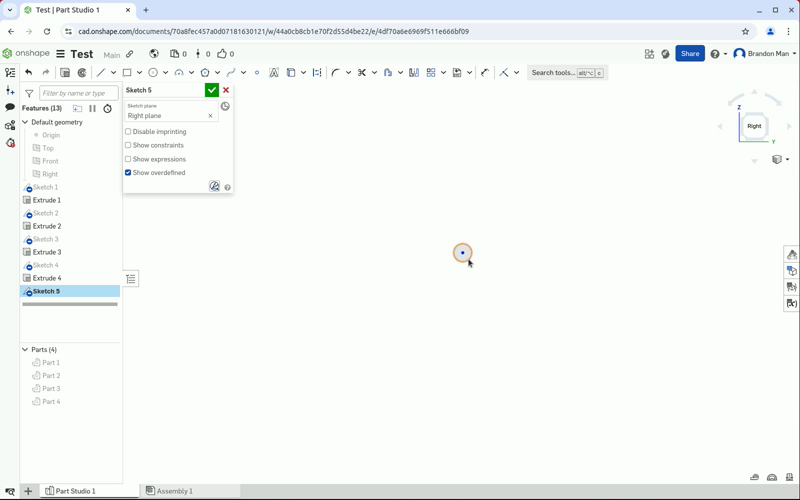
scroll(6)
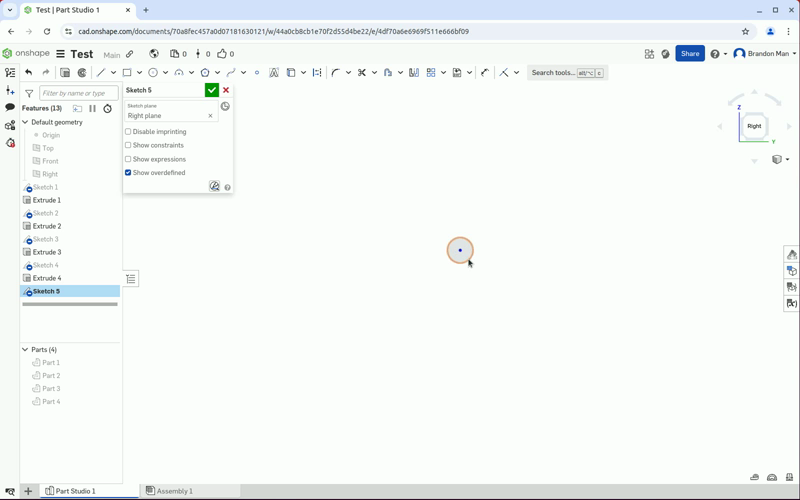
scroll(6)
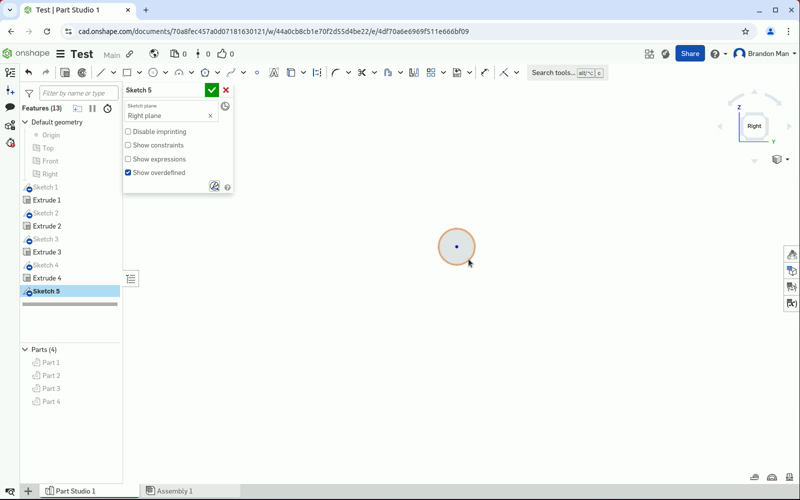
scroll(6)
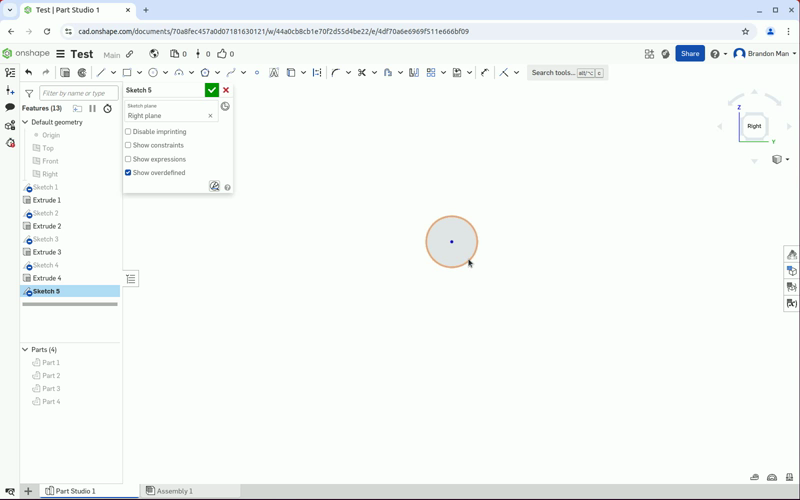
scroll(6)
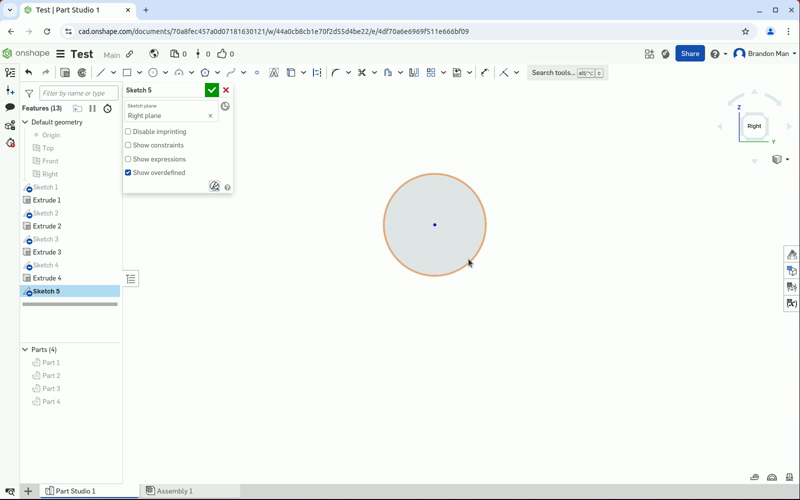
click(468, 258)
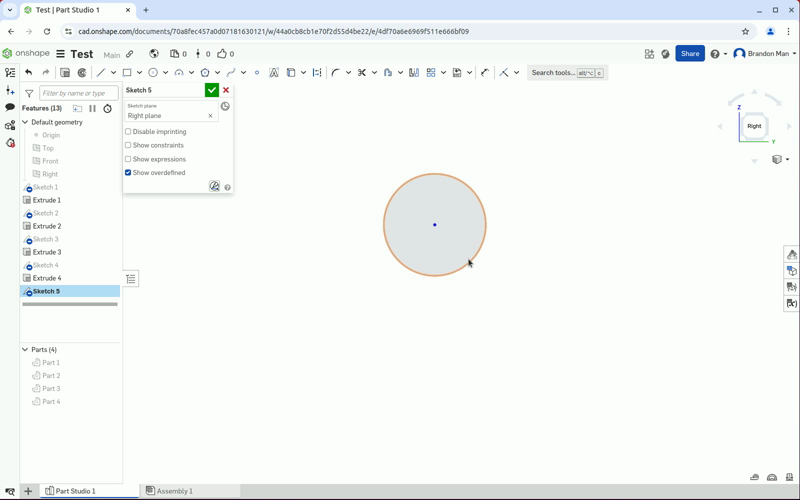
scroll(-6)
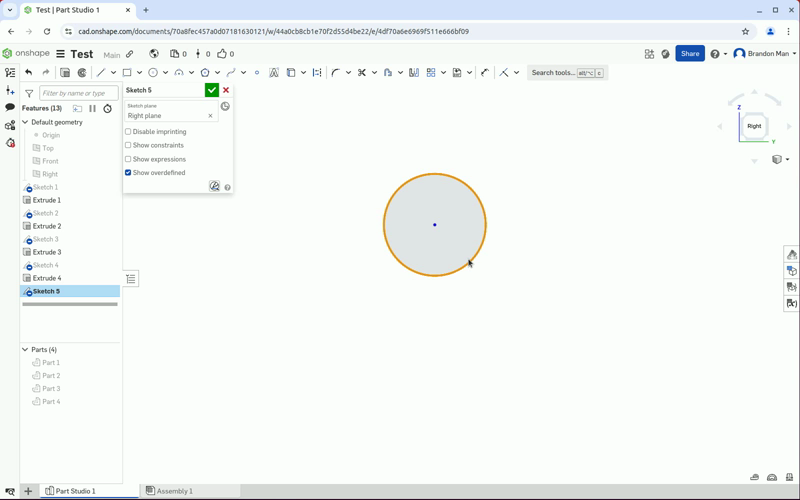
scroll(-6)
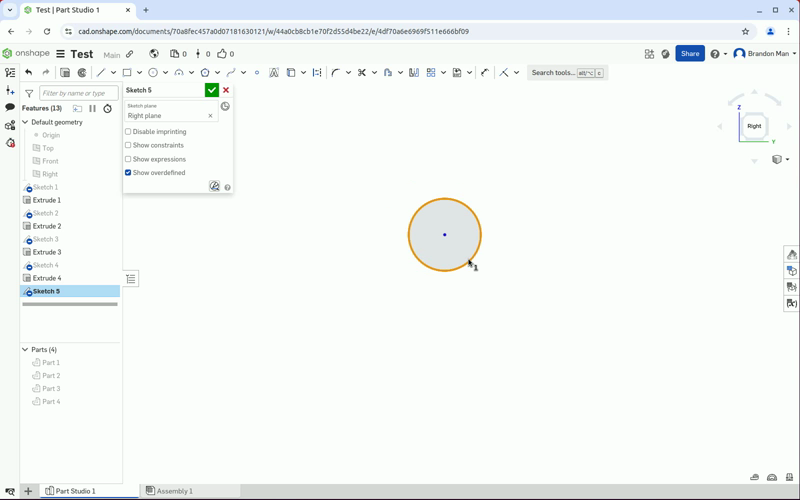
scroll(-6)
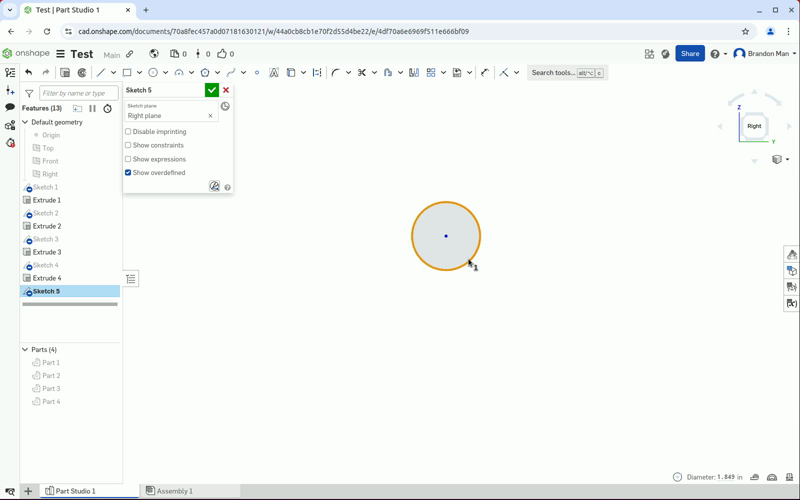
scroll(-6)
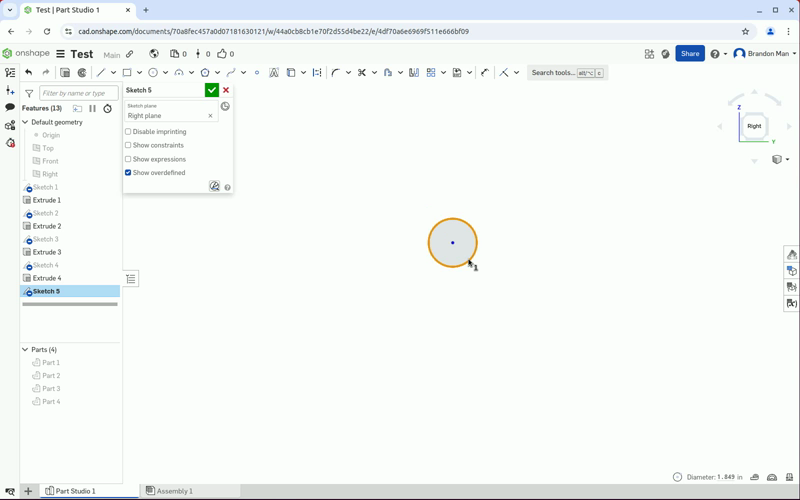
scroll(-6)
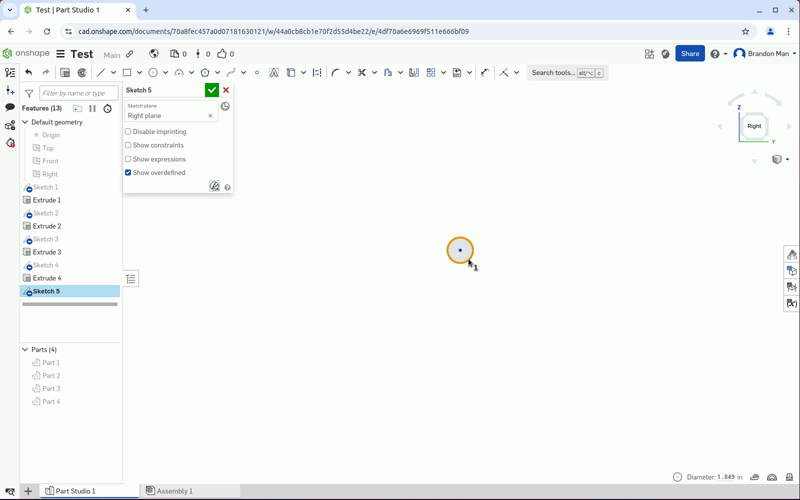
scroll(-6)
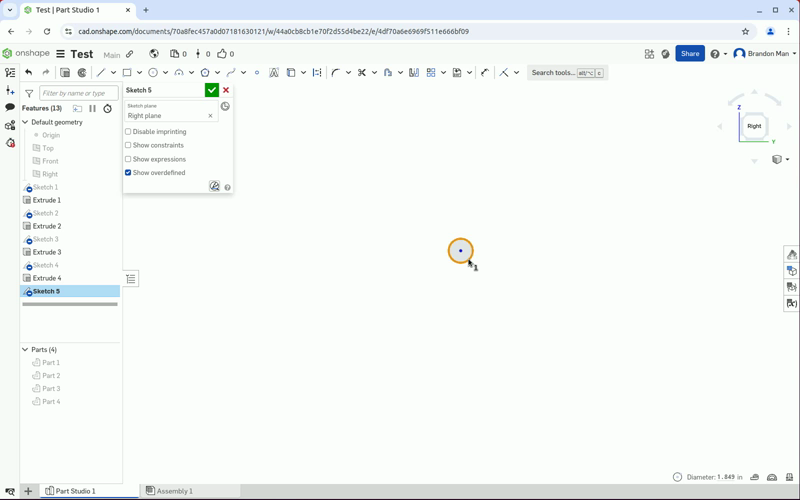
scroll(-6)
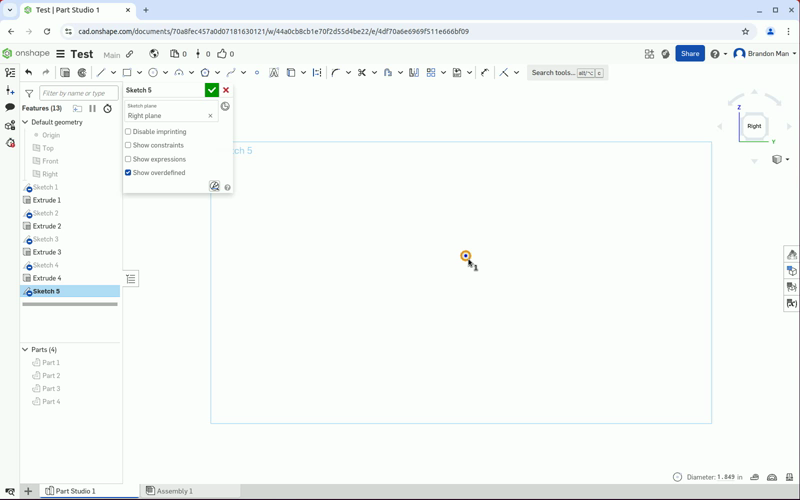
mouse_move(73, 352)
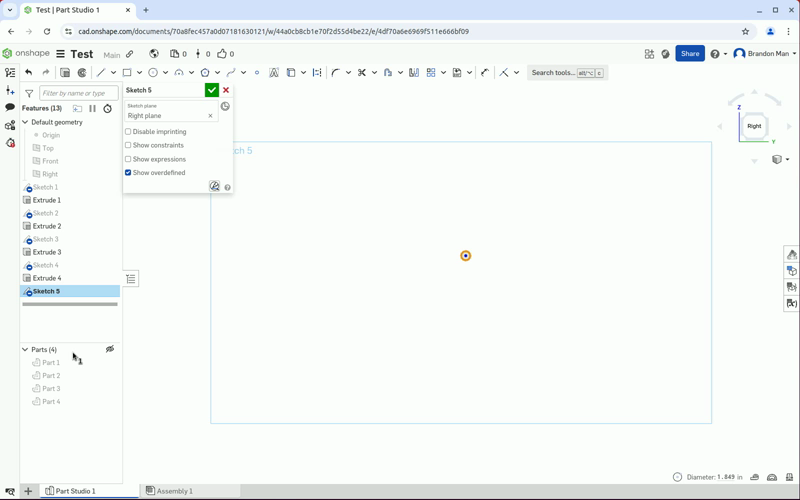
key(shift+y)
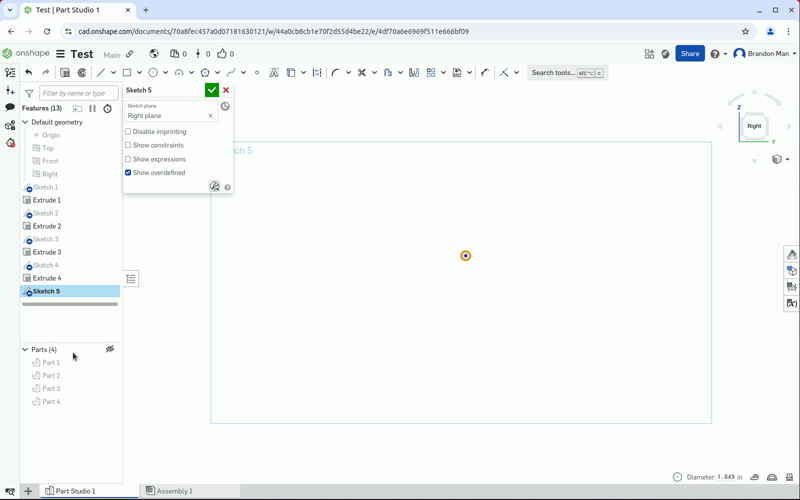
key(shift+e)
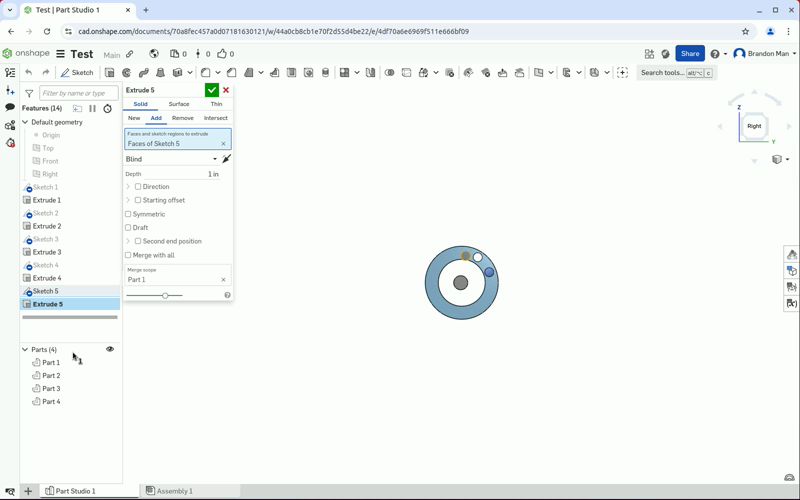
mouse_move(143, 106)
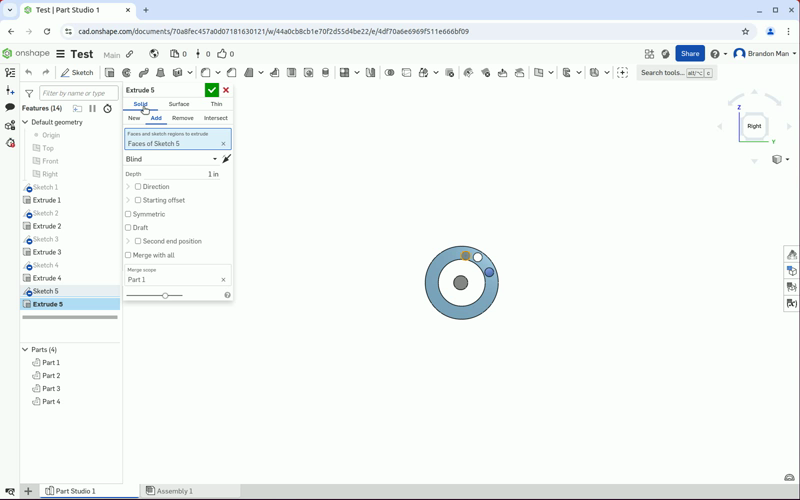
click(143, 106)
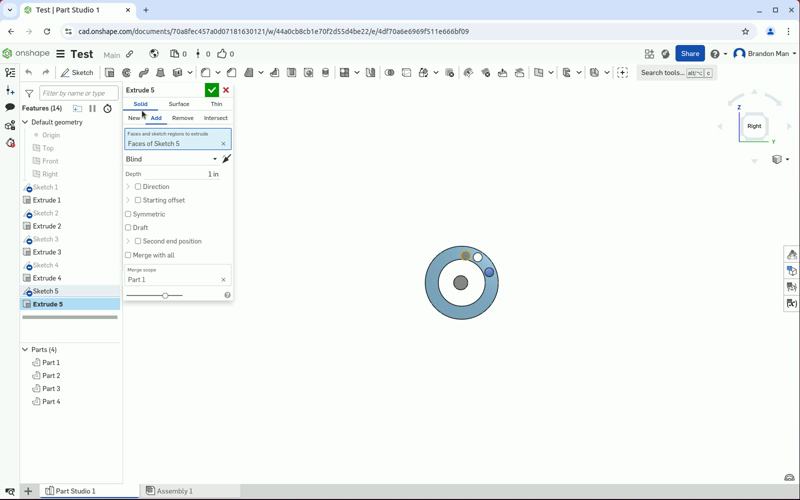
mouse_move(137, 120)
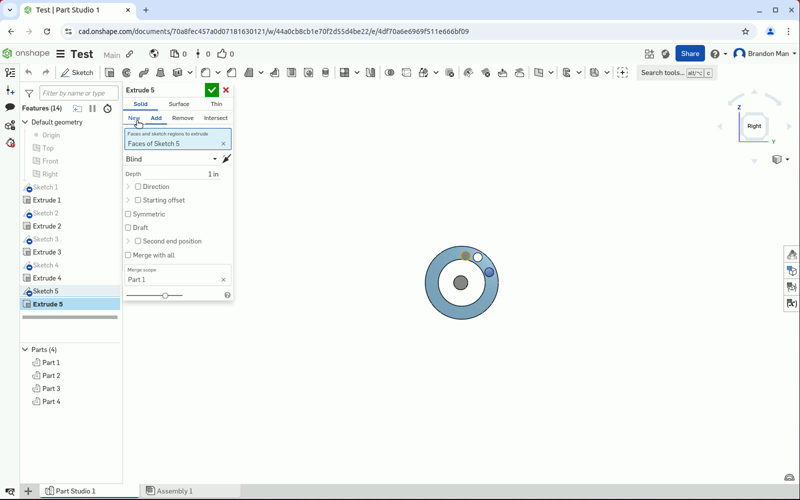
click(137, 120)
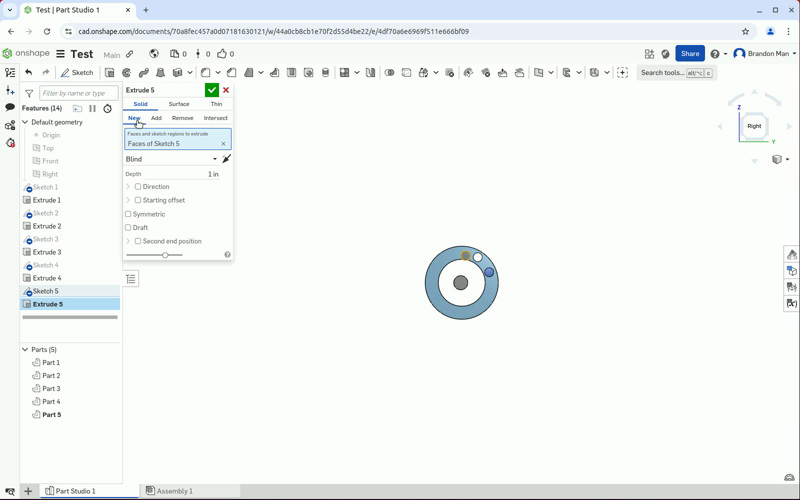
key(tab, 4)
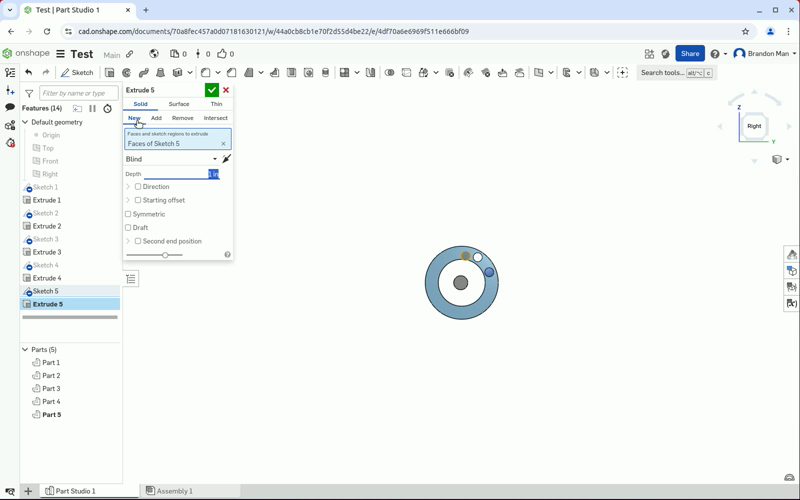
text(23.108)
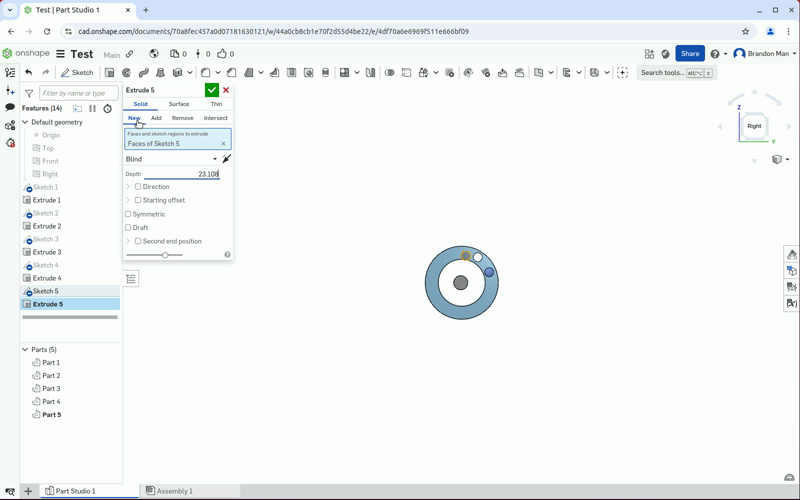
key(enter)
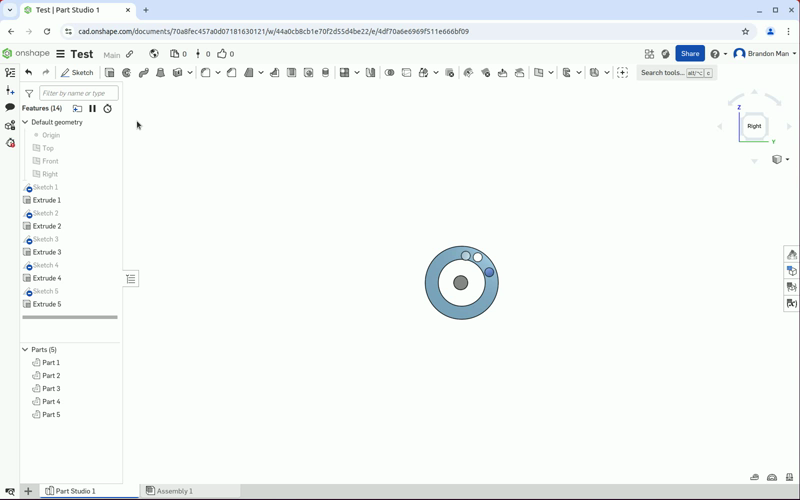
key(shift+h)
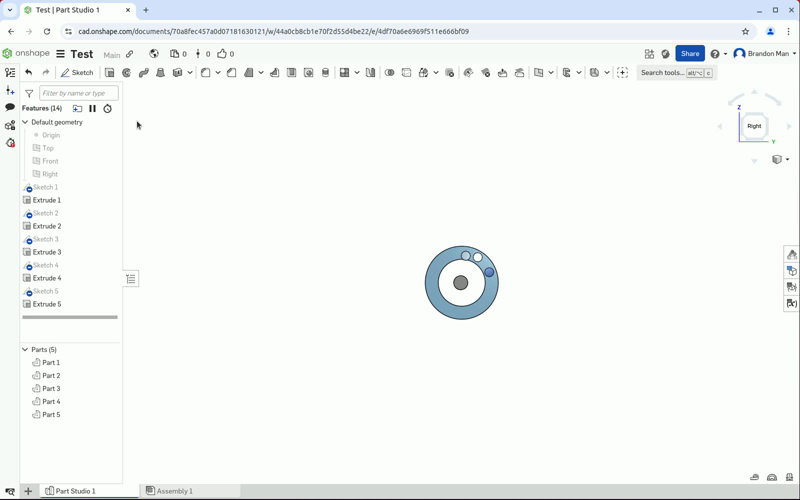
key(shift+h)
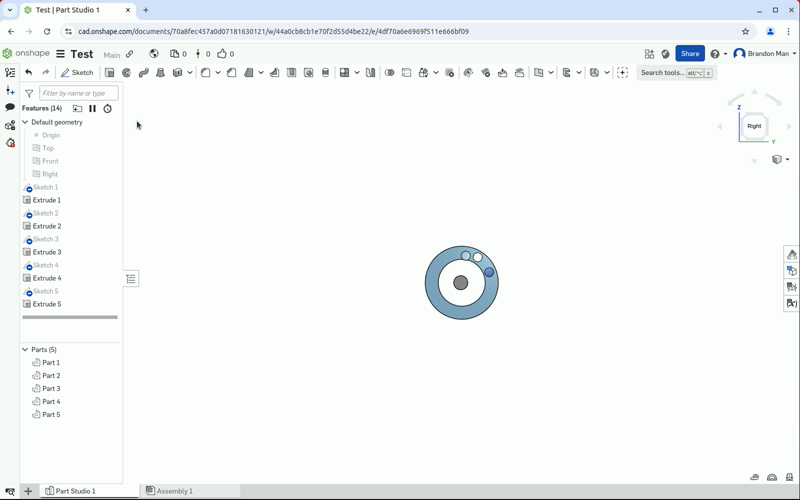
mouse_move(73, 189)
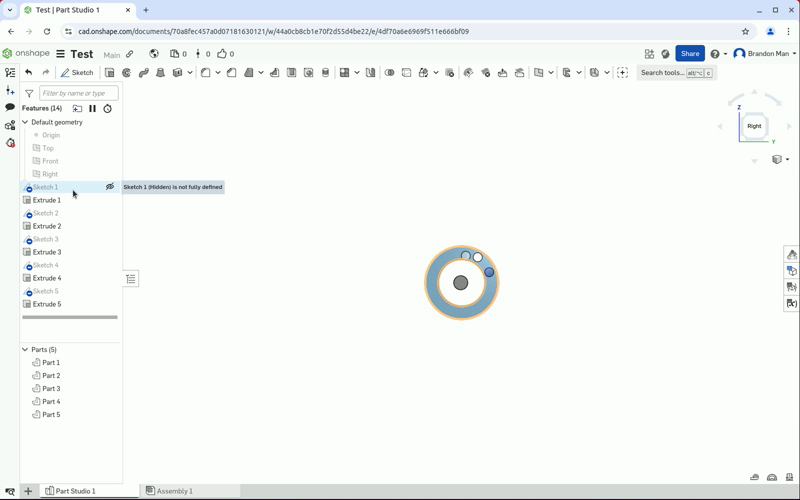
click(73, 189)
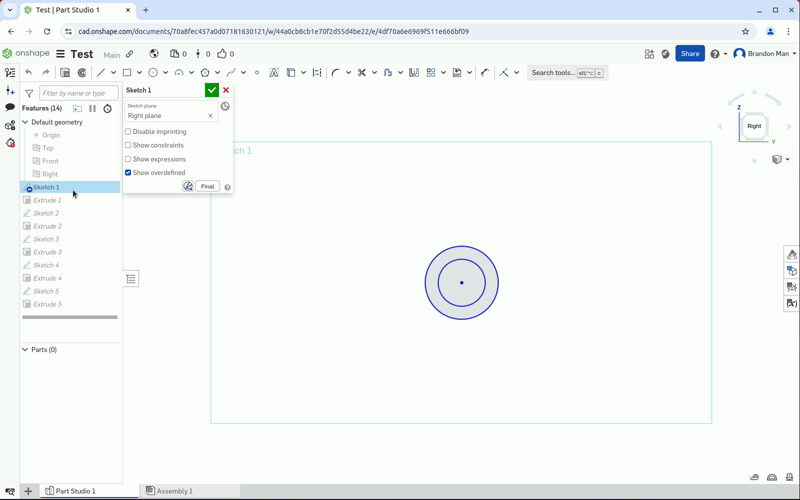
mouse_move(229, 92)
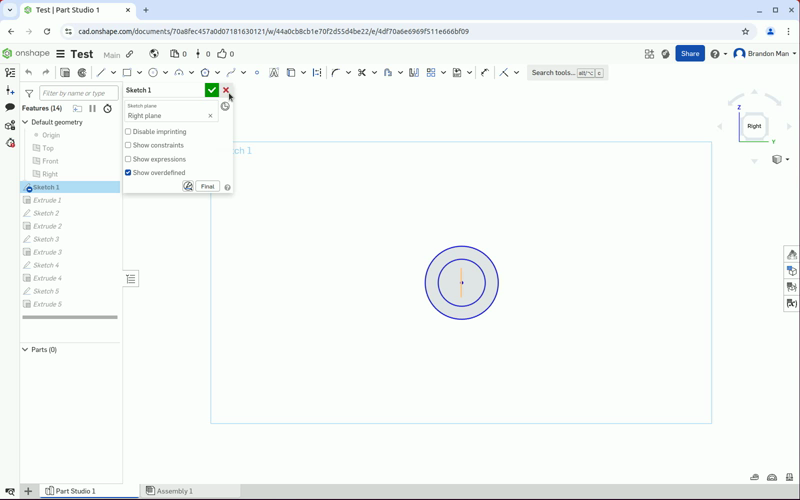
click(229, 92)
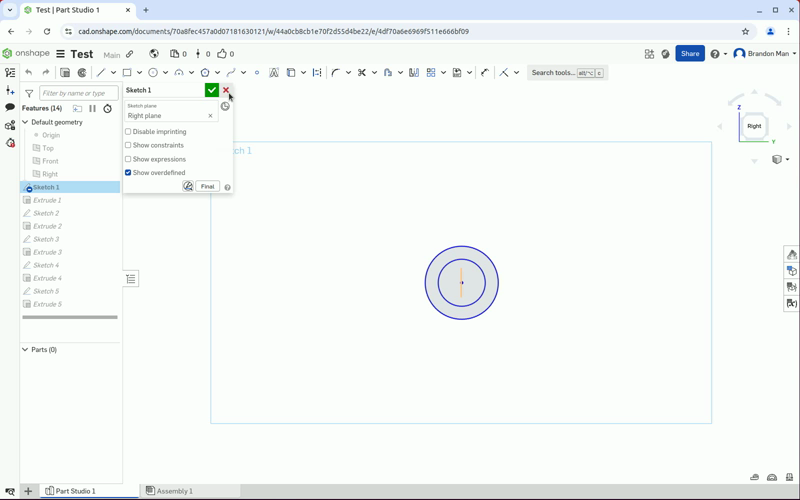
key(shift+s)
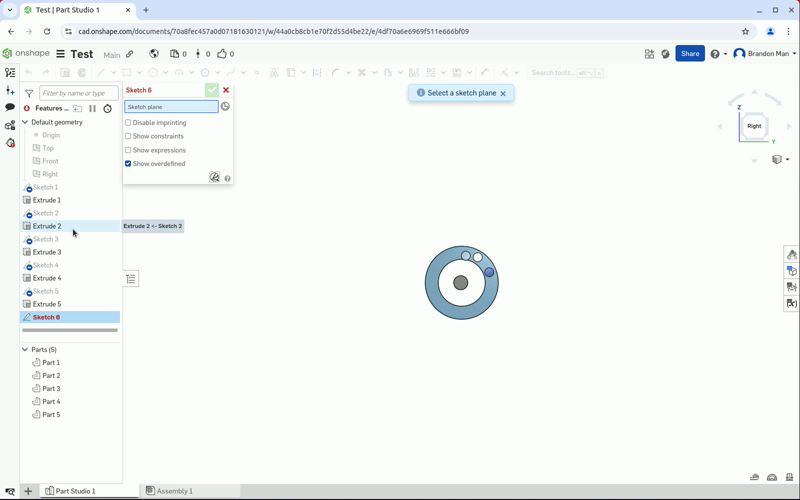
scroll(3)
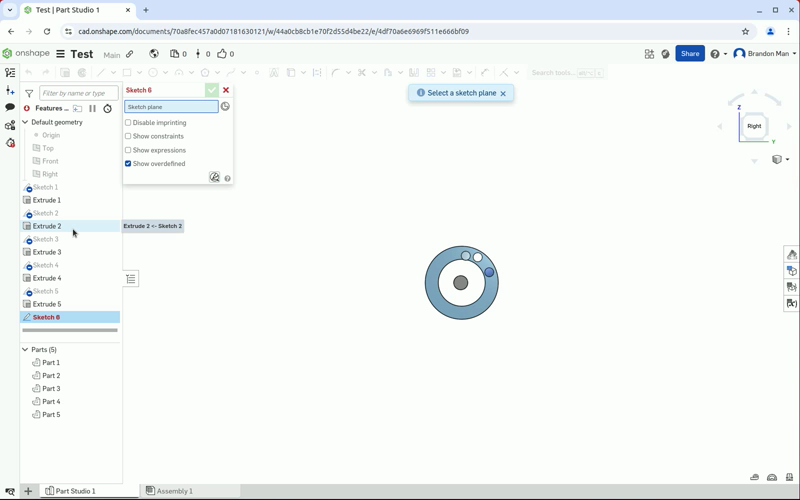
mouse_move(73, 176)
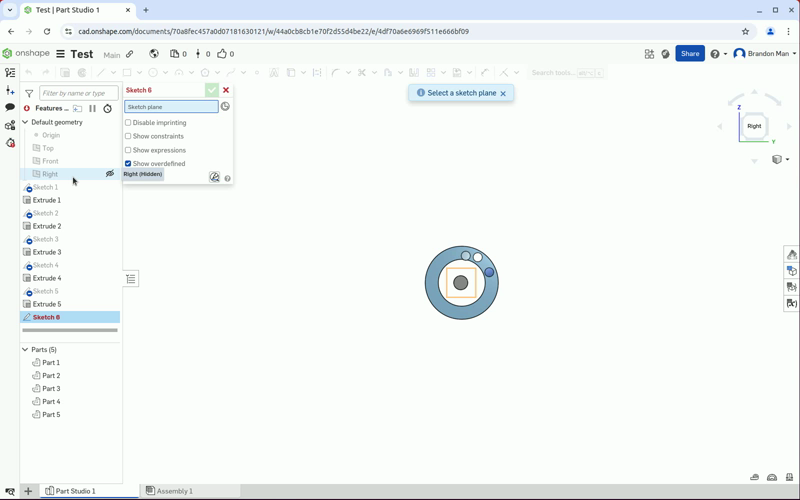
click(73, 176)
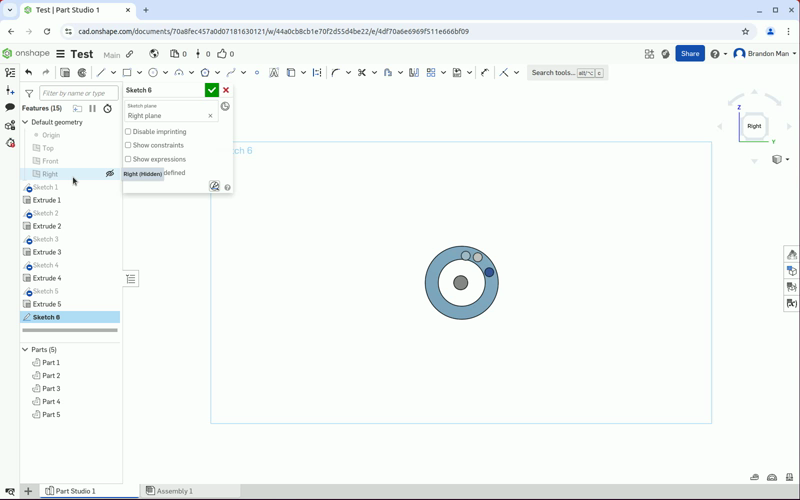
mouse_move(73, 352)
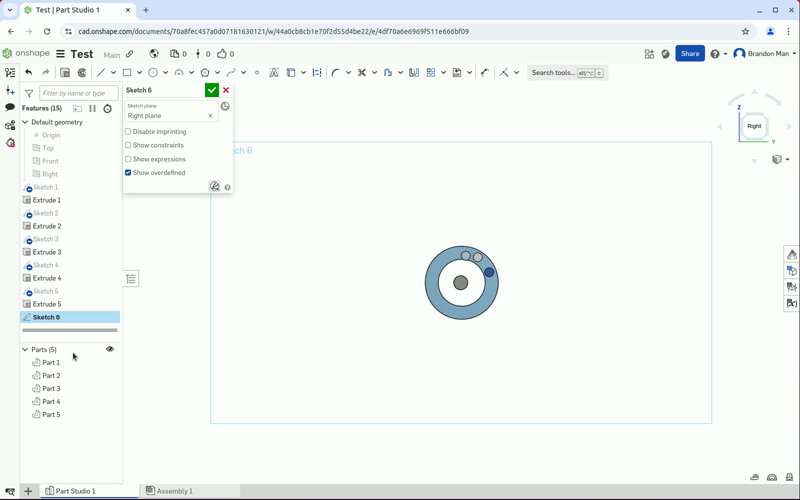
key(y)
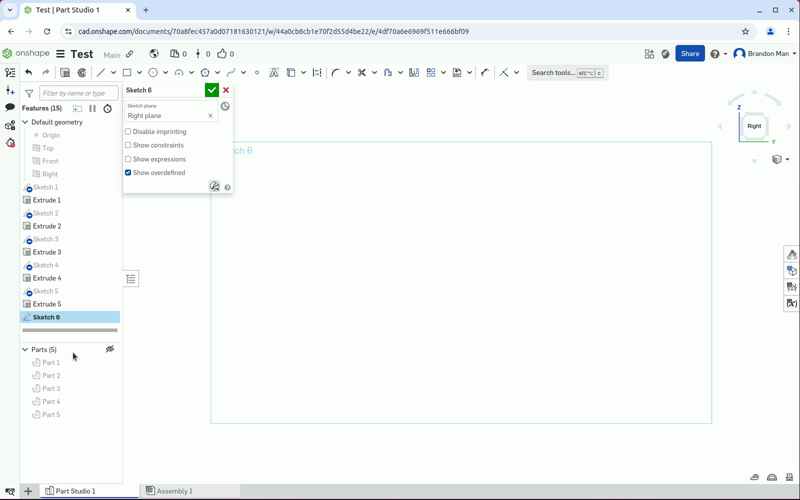
key(c)
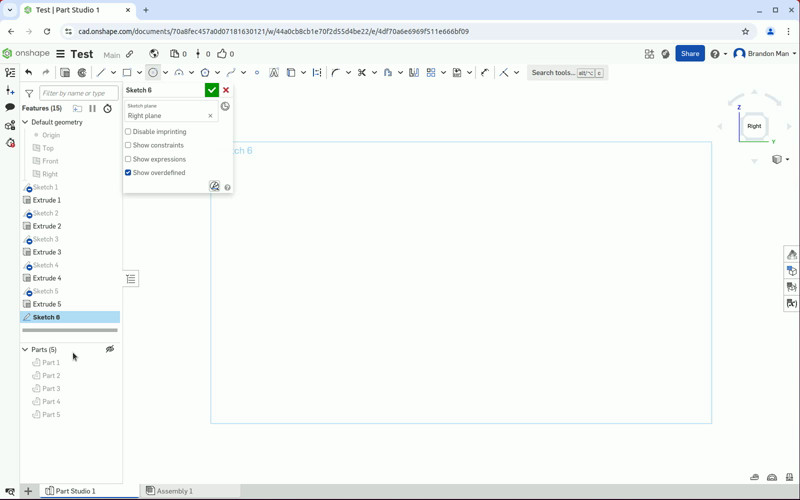
key_down(shift)
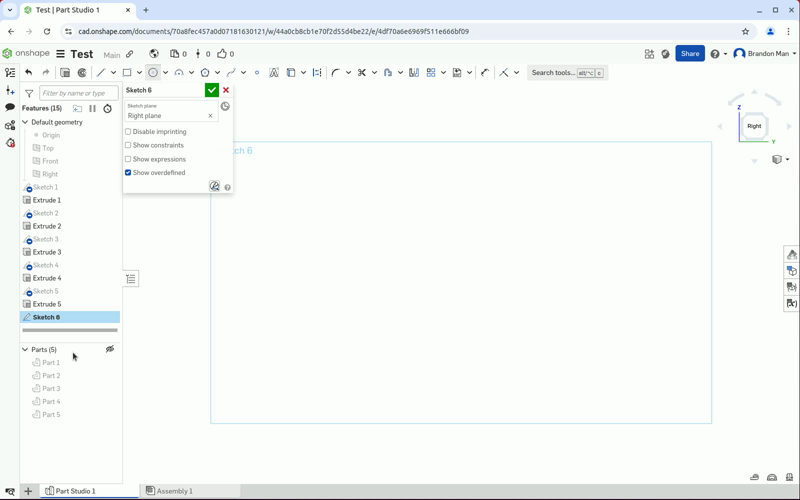
mouse_move(457, 257)
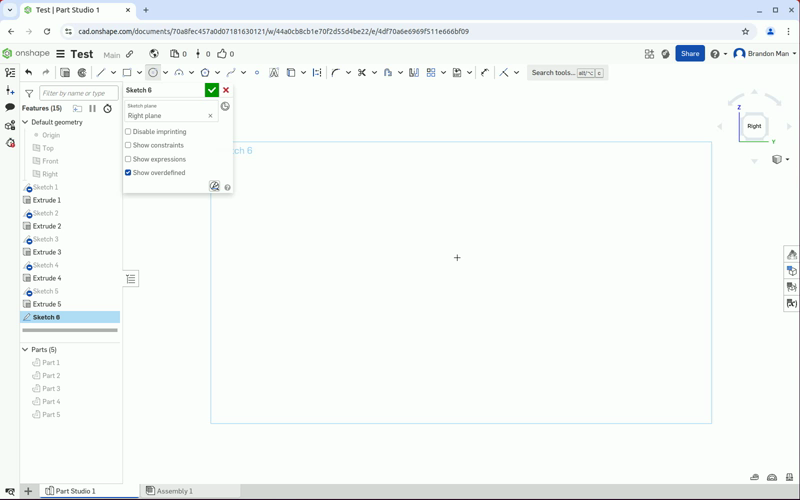
click(457, 257)
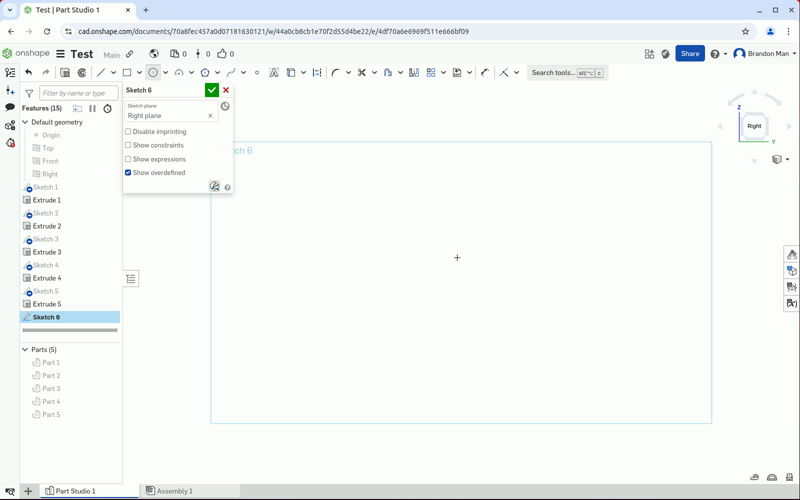
key_up(shift)
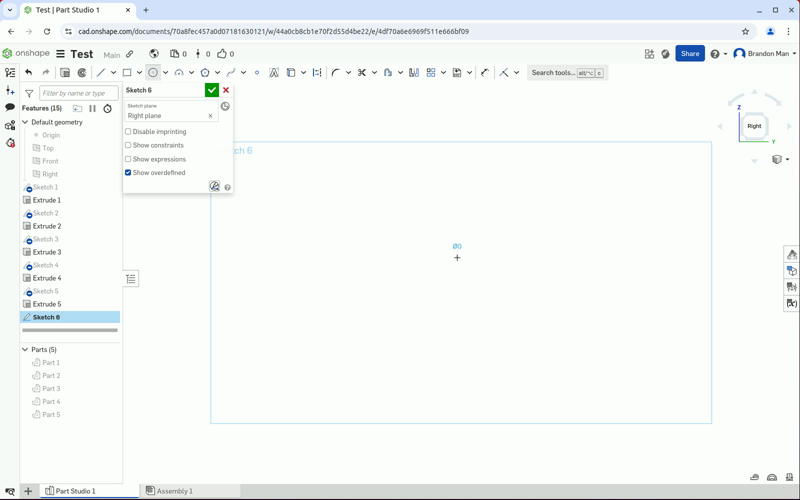
mouse_move(462, 257)
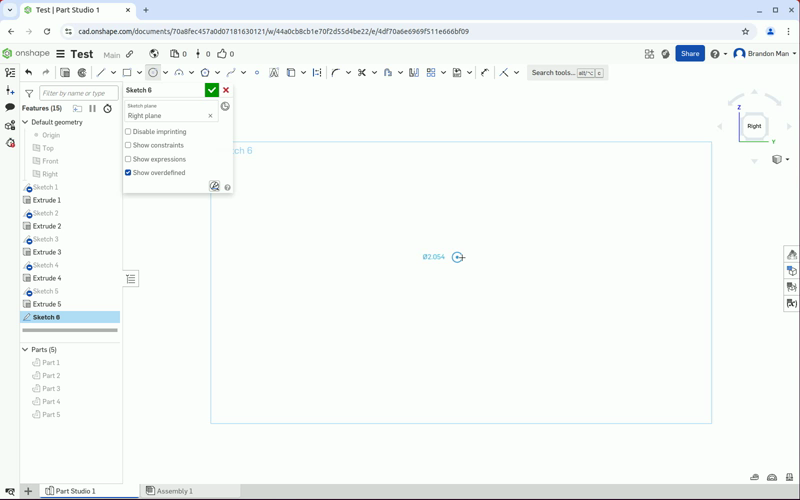
click(462, 257)
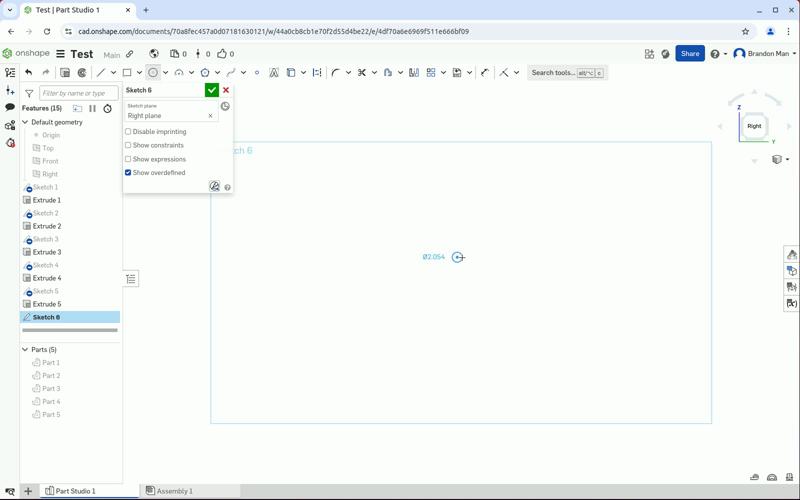
key(esc)
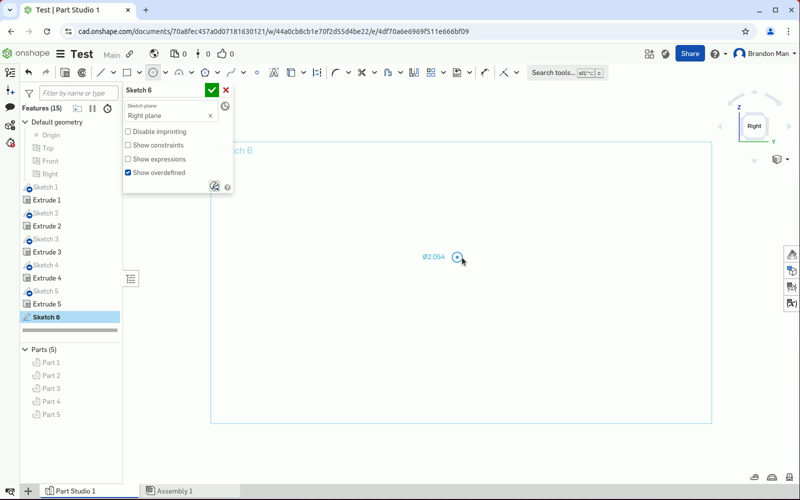
mouse_move(456, 257)
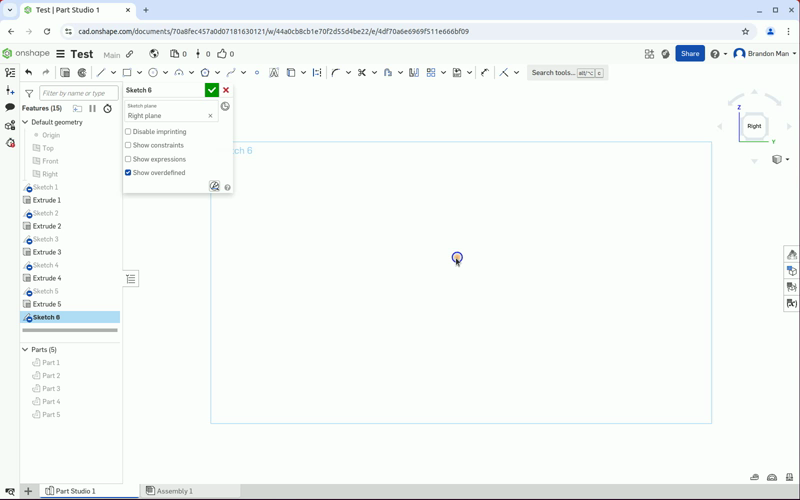
scroll(6)
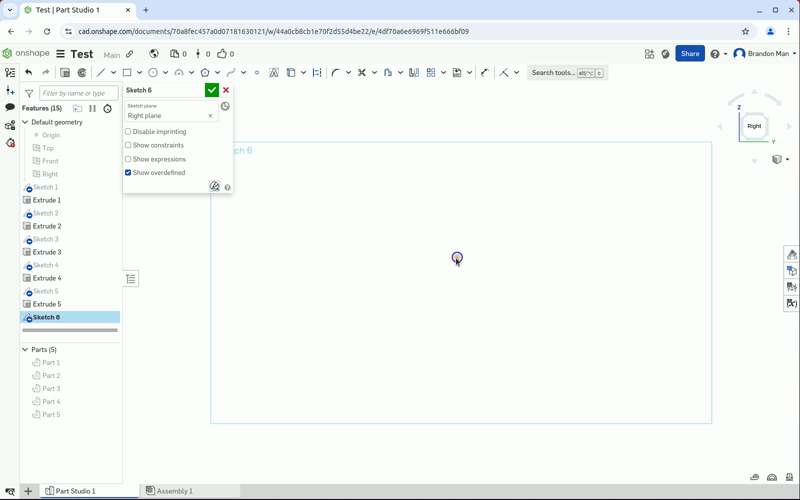
scroll(6)
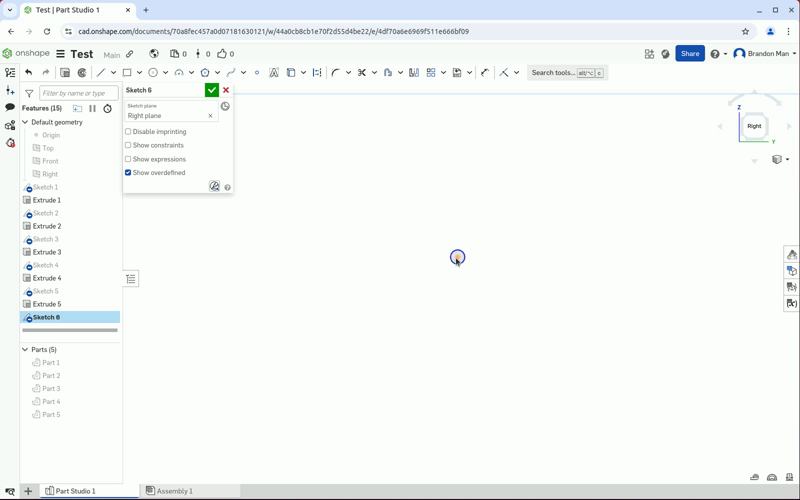
scroll(6)
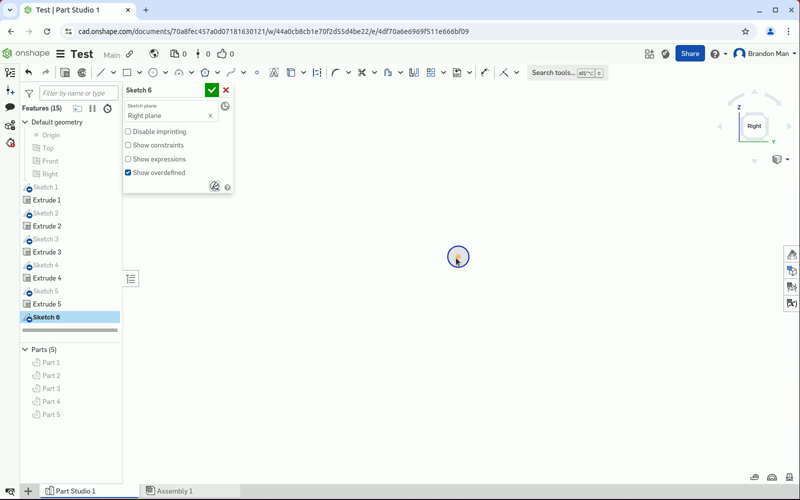
scroll(6)
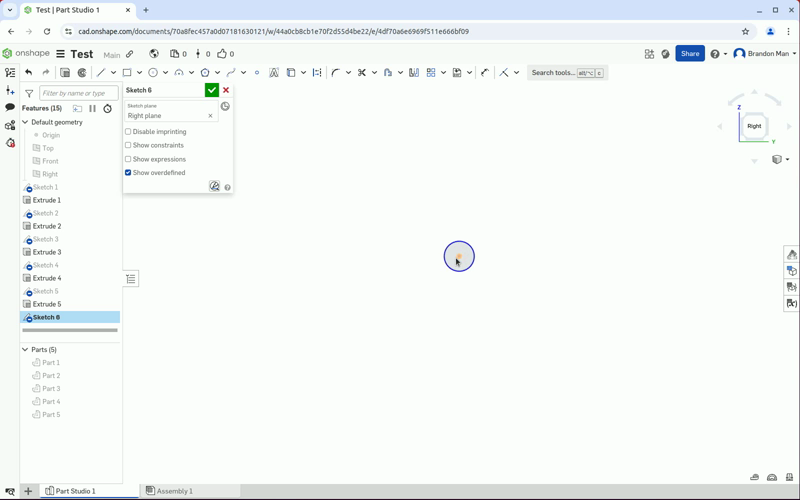
scroll(6)
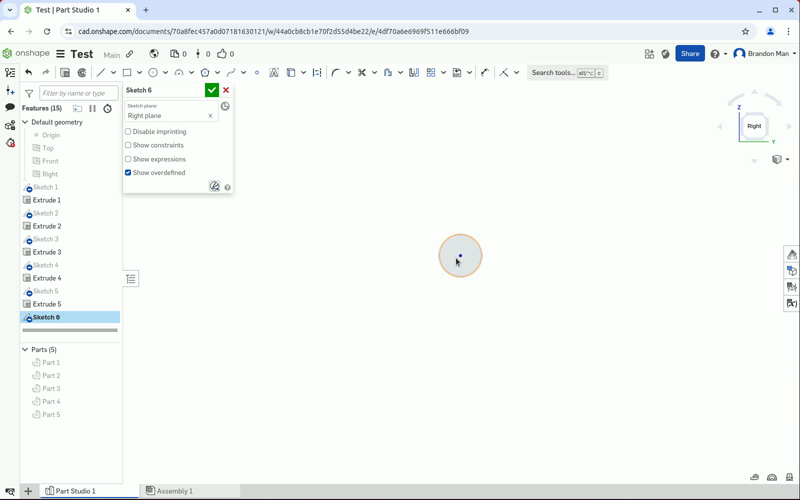
scroll(6)
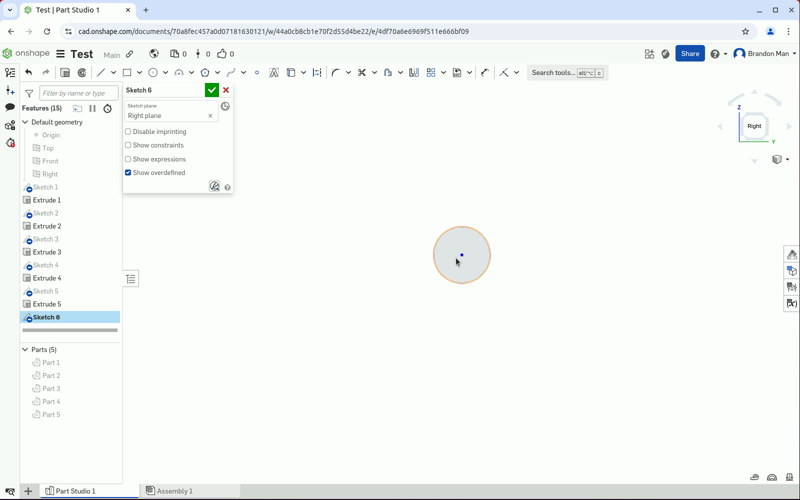
scroll(6)
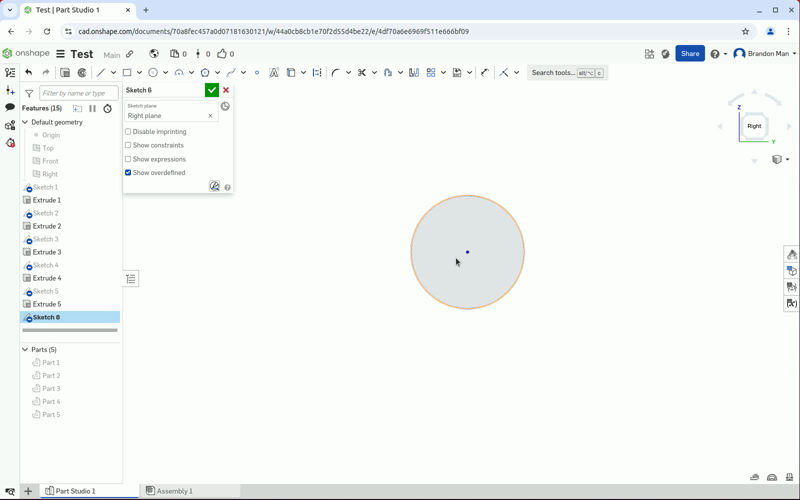
click(456, 257)
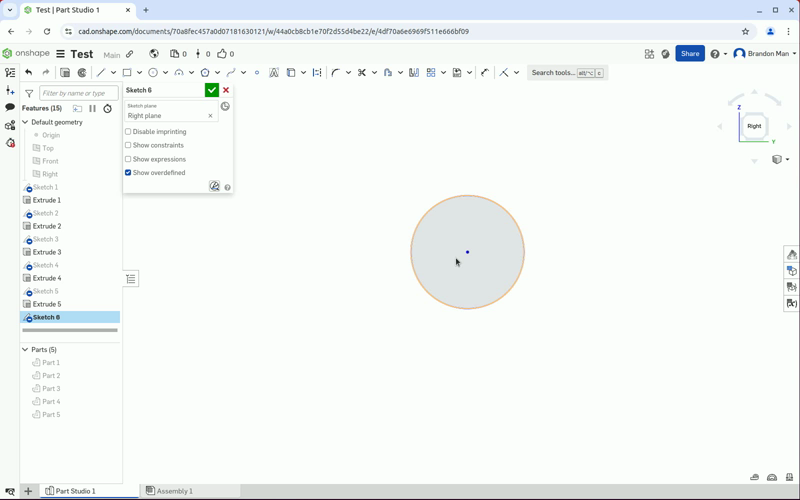
scroll(-6)
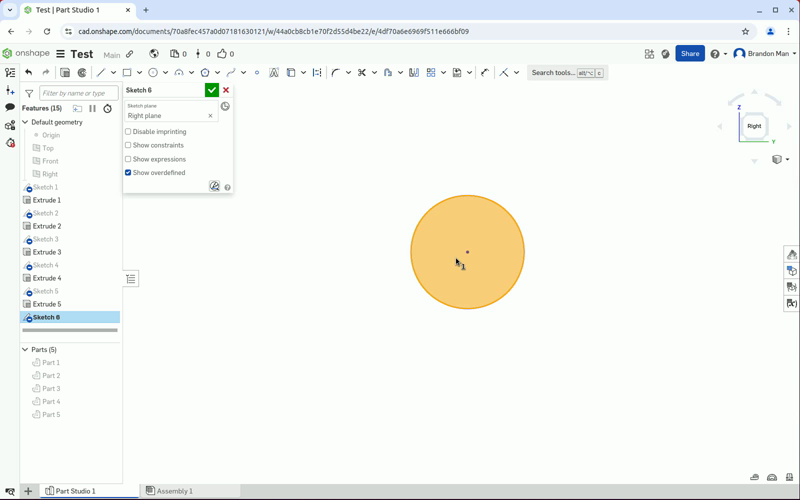
scroll(-6)
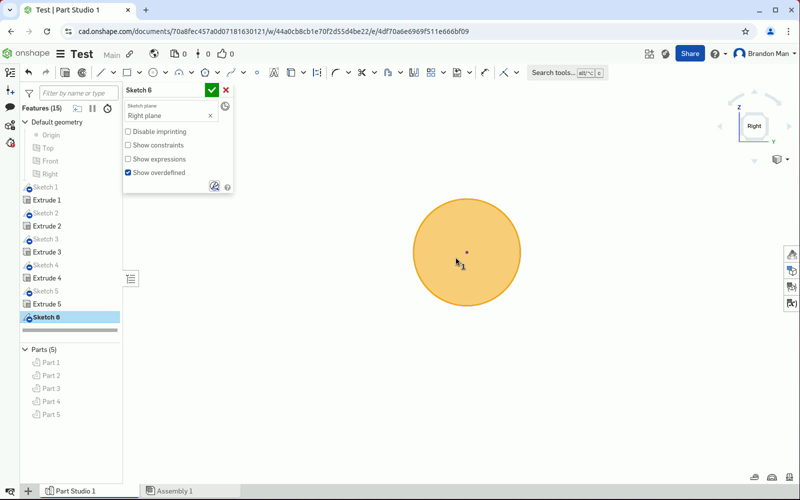
scroll(-6)
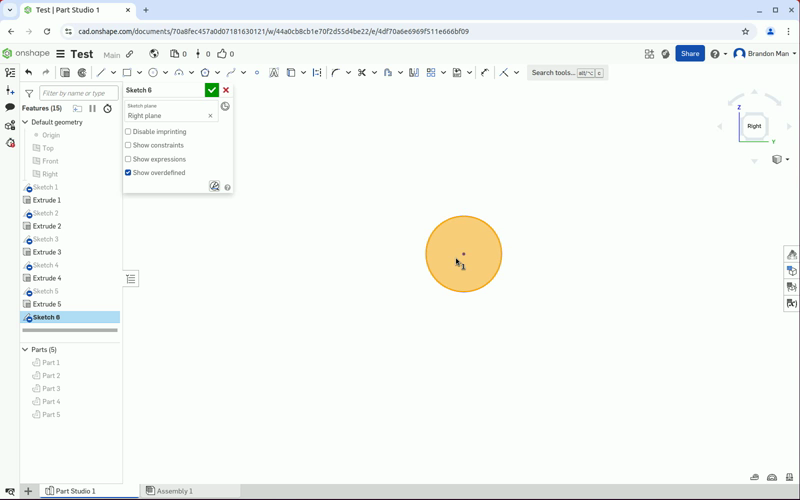
scroll(-6)
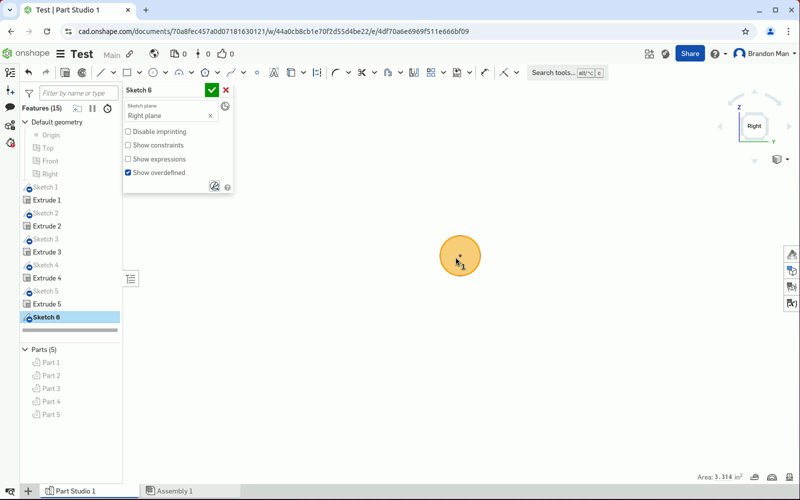
scroll(-6)
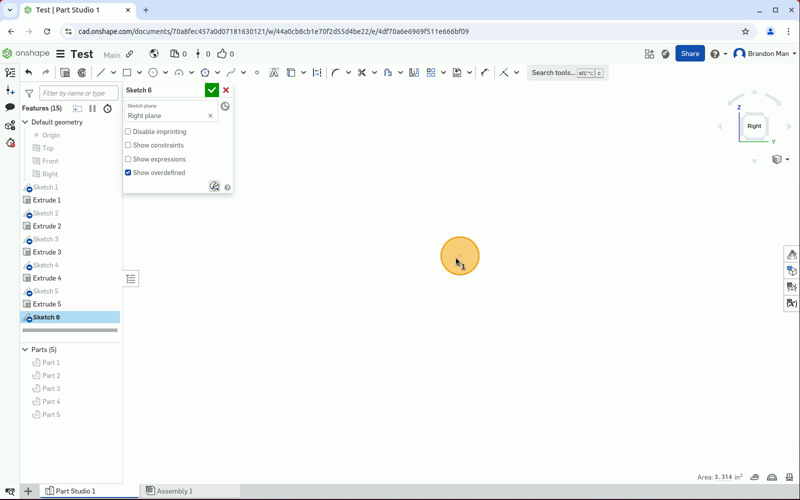
scroll(-6)
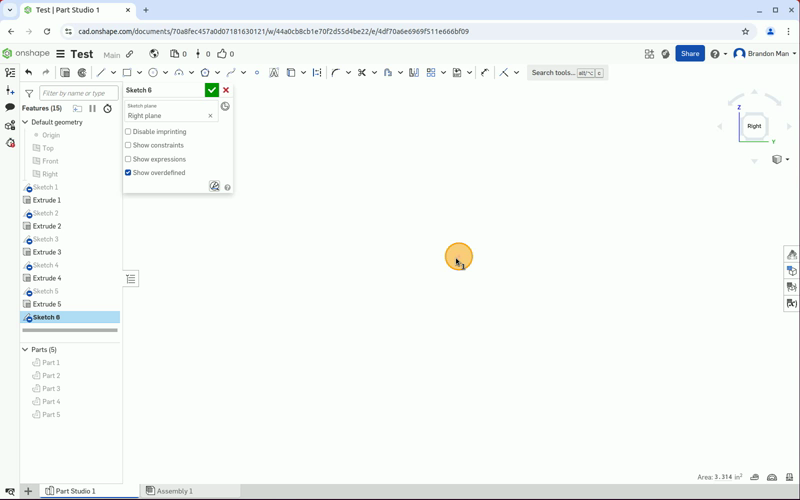
scroll(-6)
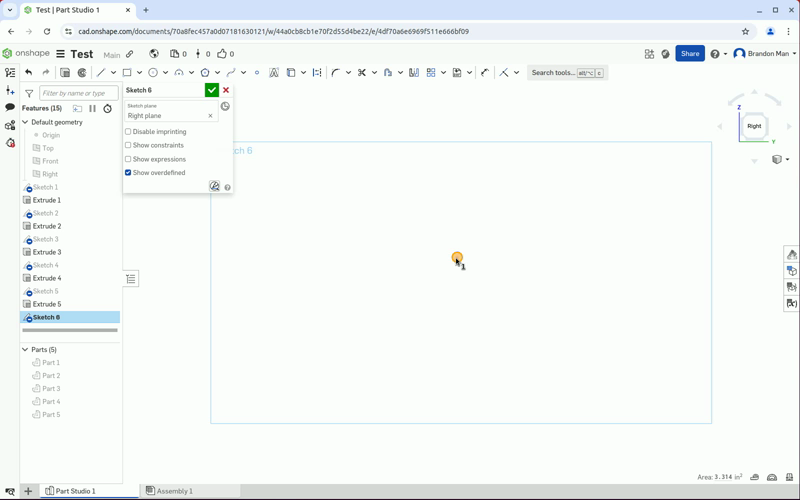
mouse_move(73, 352)
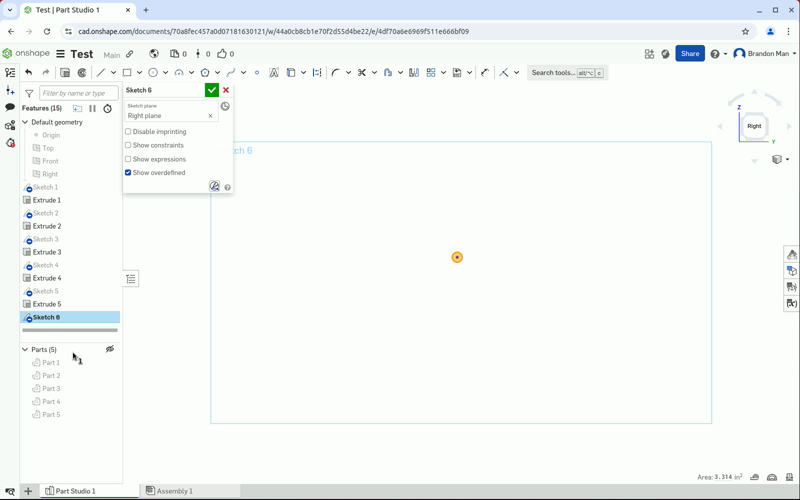
key(shift+y)
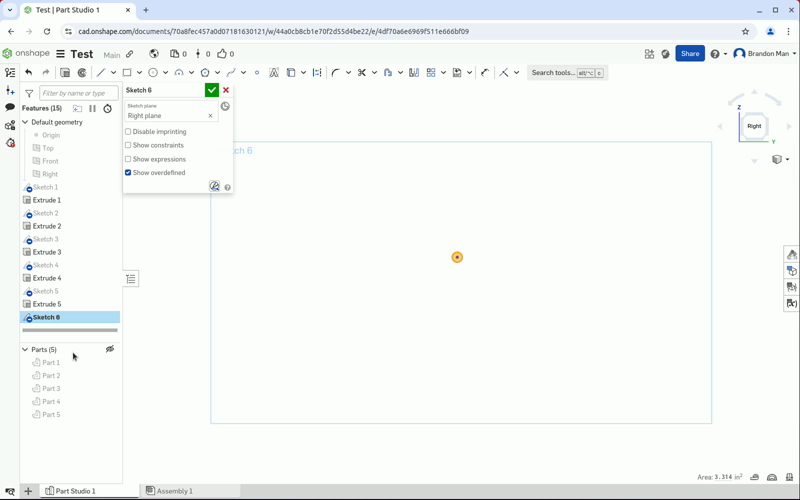
key(shift+e)
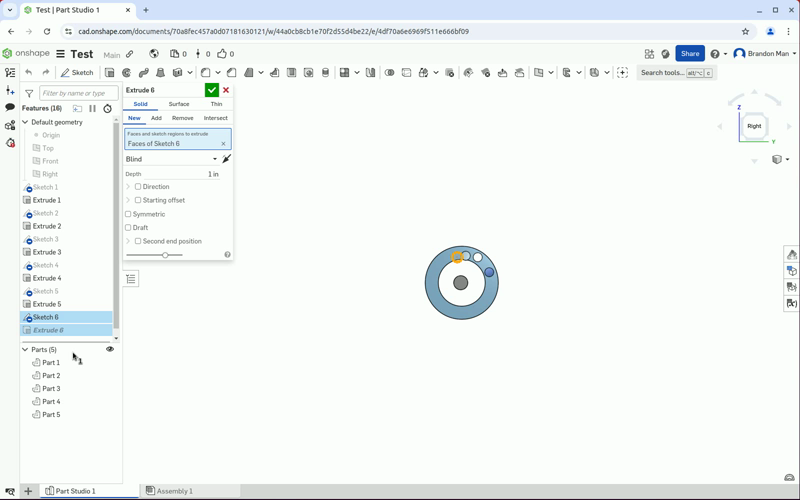
mouse_move(143, 106)
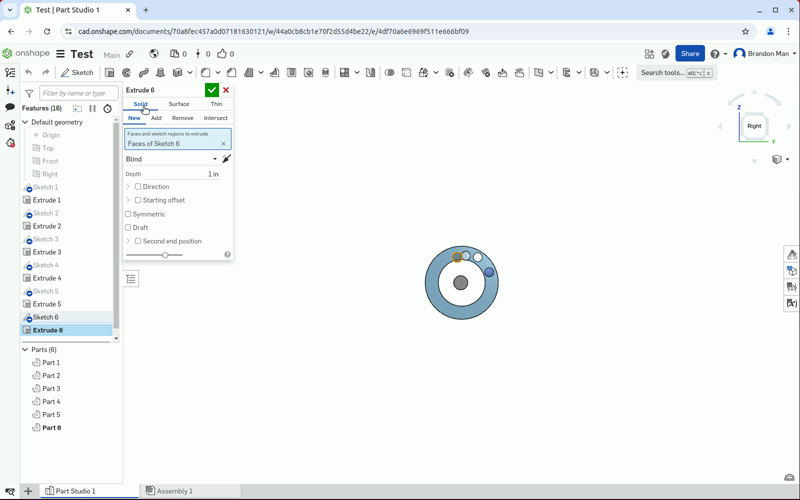
click(143, 106)
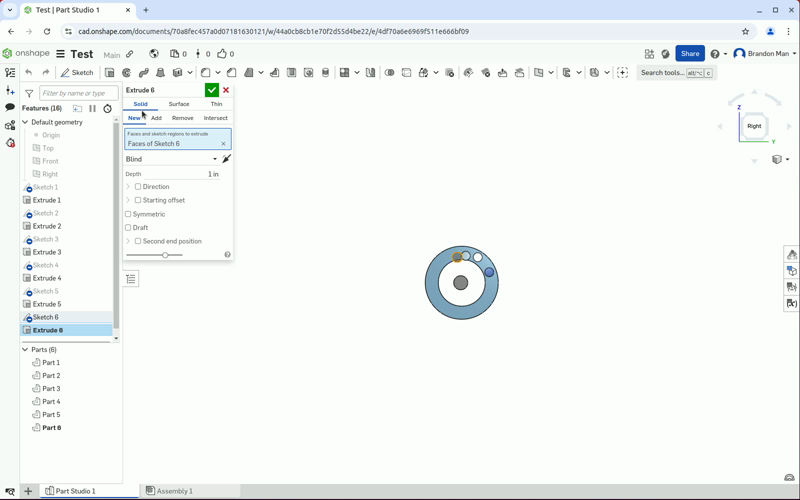
mouse_move(137, 120)
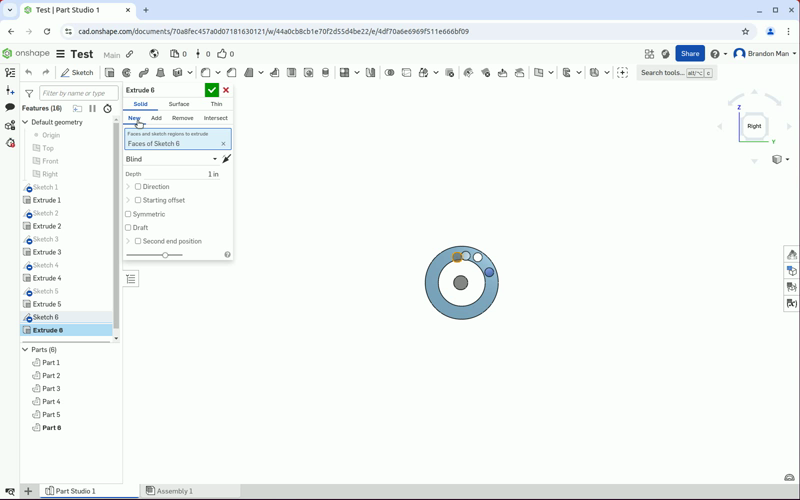
click(137, 120)
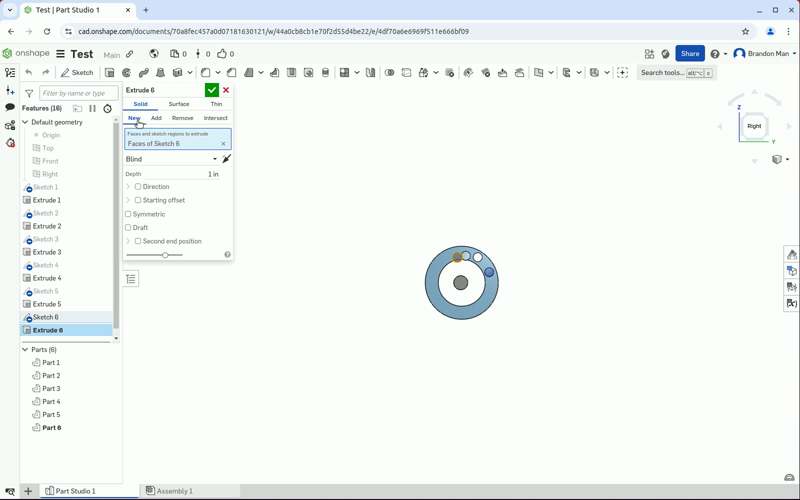
key(tab, 4)
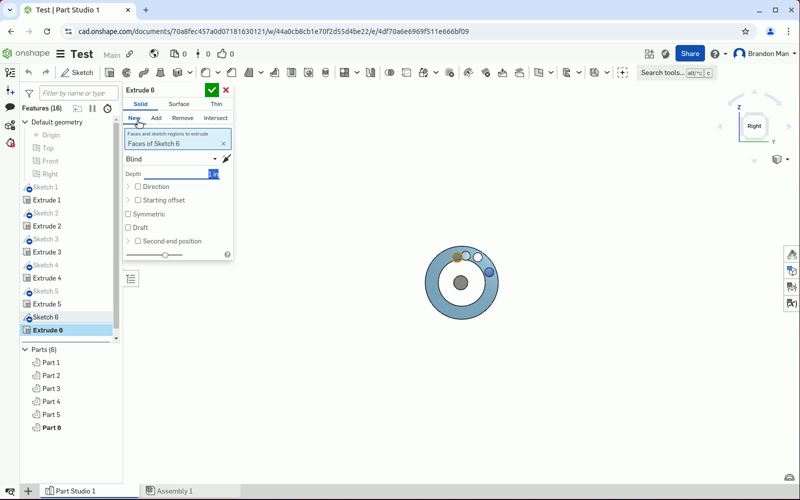
text(23.108)
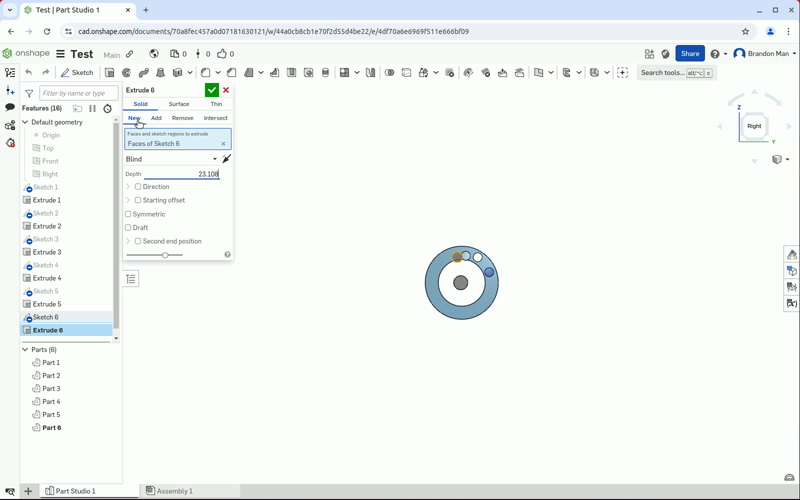
key(enter)
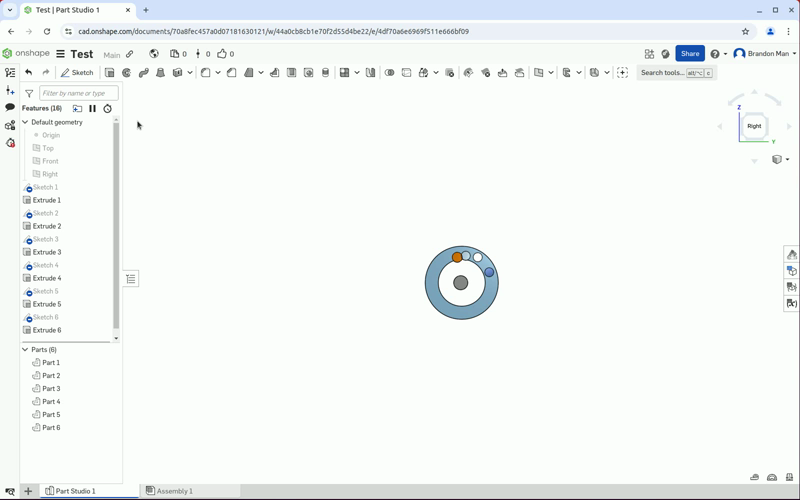
key(shift+h)
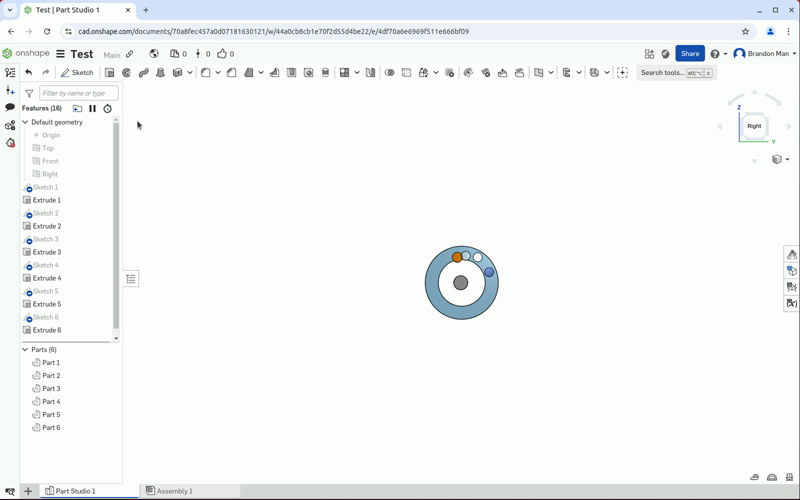
key(shift+h)
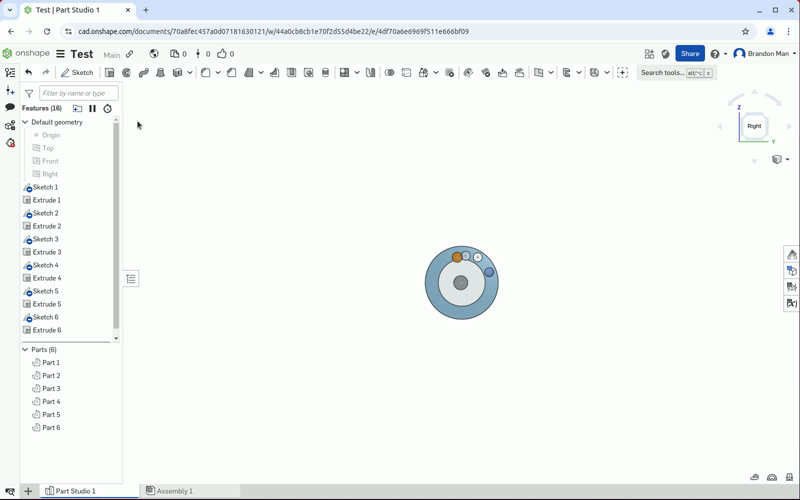
key(shift+7)
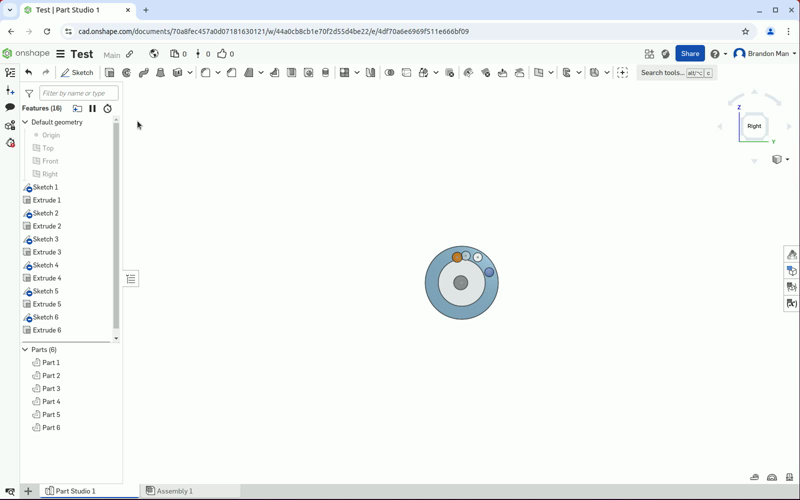
key(right, 2)
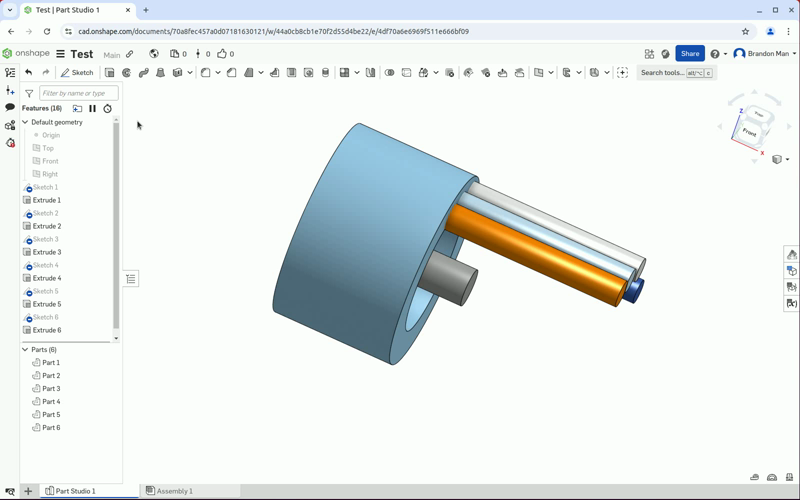
key(down, 2)
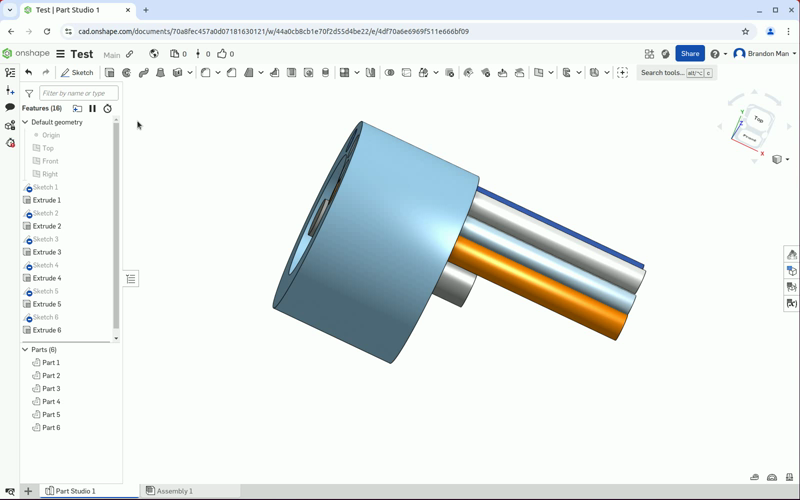
key(up, 2)
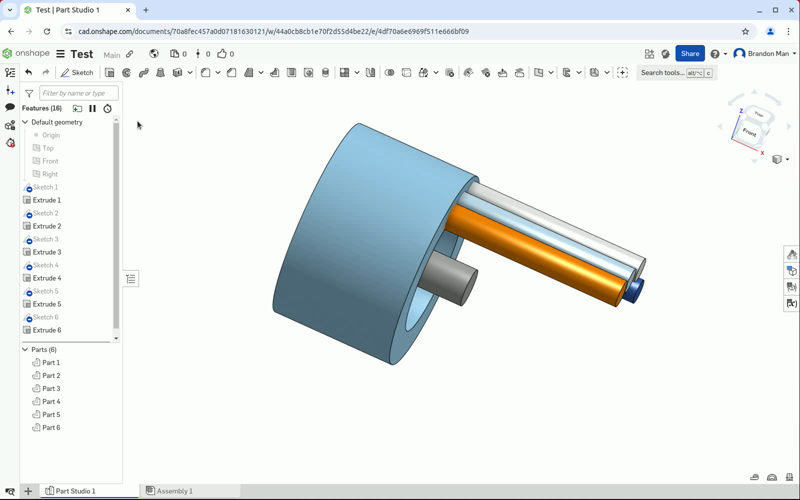
key(left, 2)
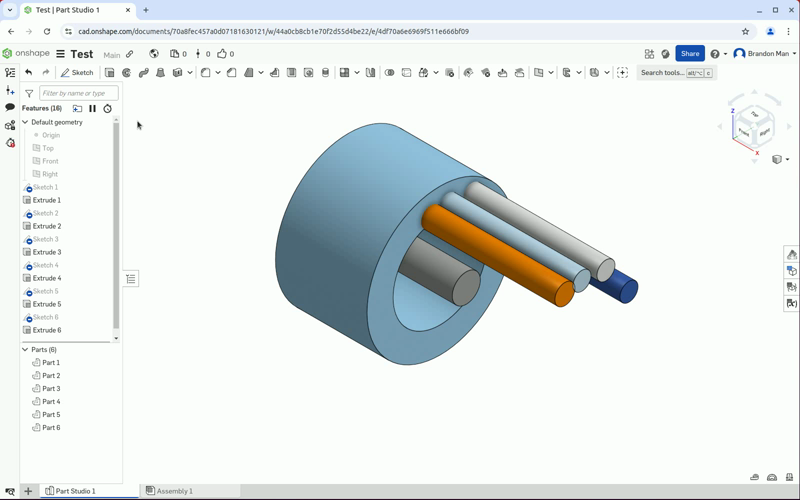
mouse_move(69, 189)
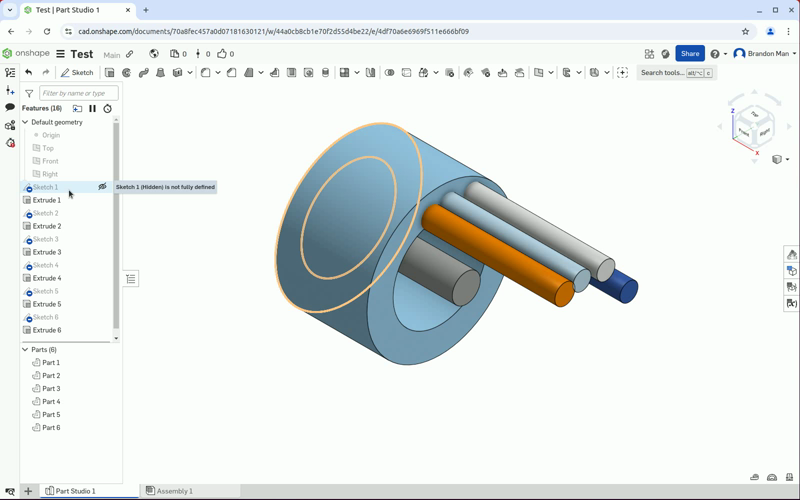
click(69, 189)